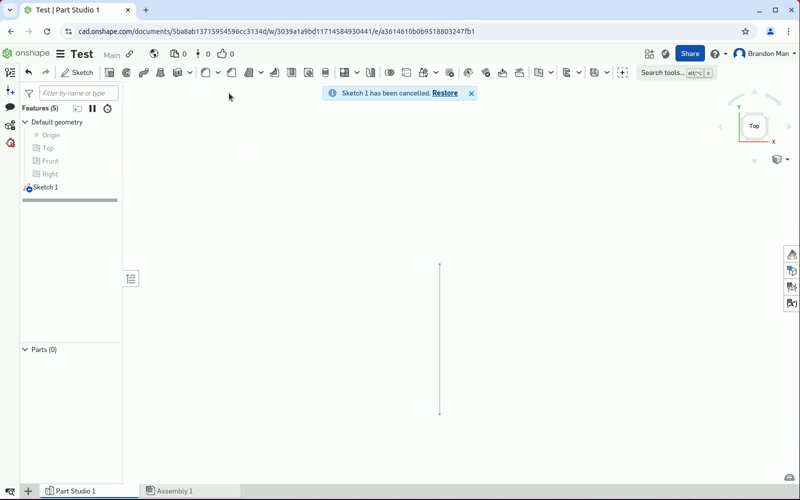
key(shift+h)
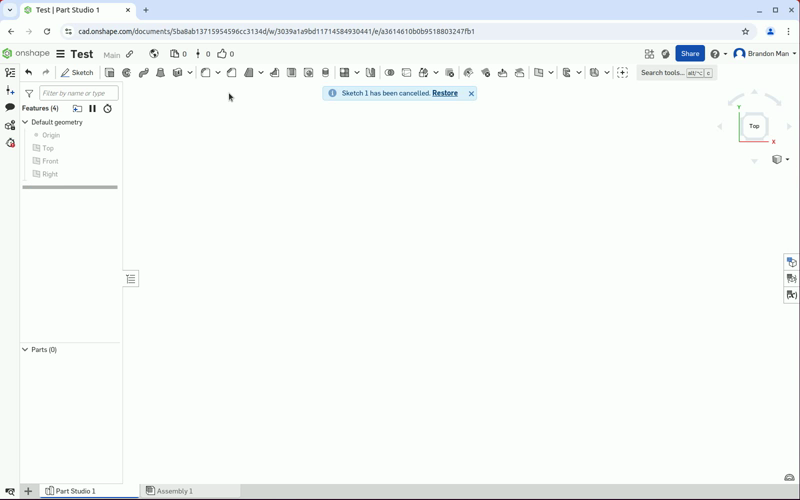
mouse_move(73, 352)
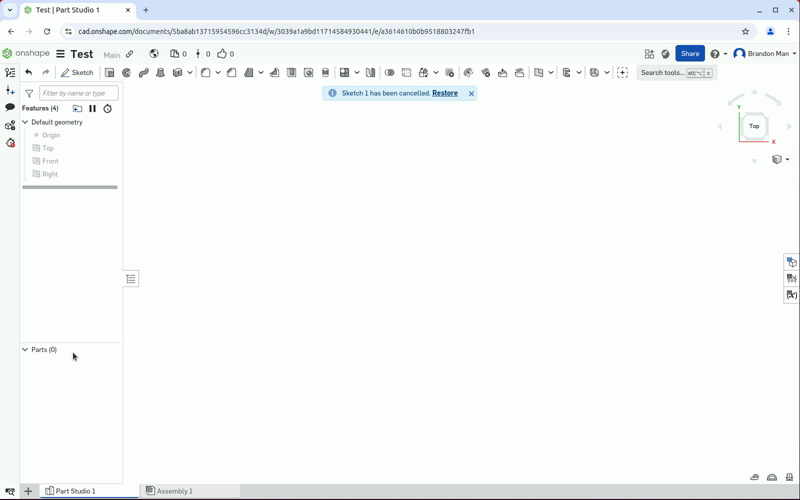
key(y)
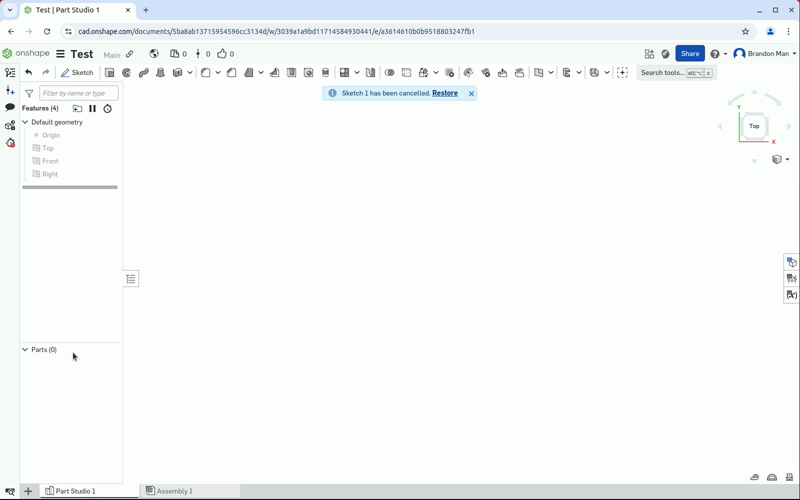
key(shift+p)
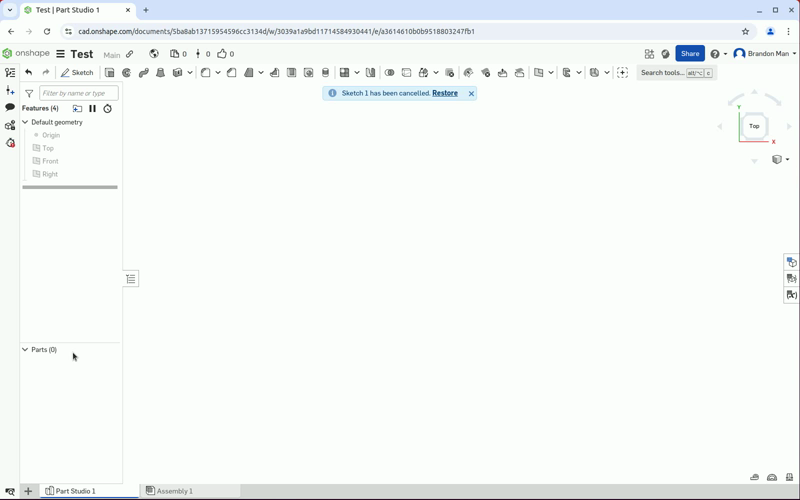
key(space)
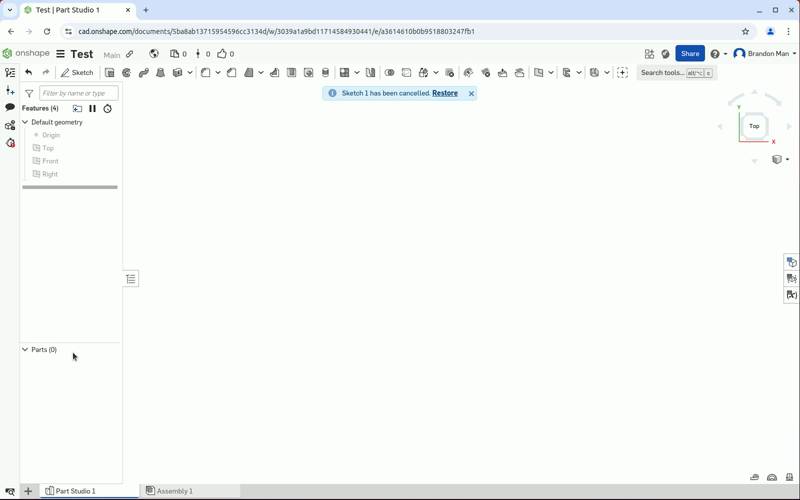
key_down(shift)
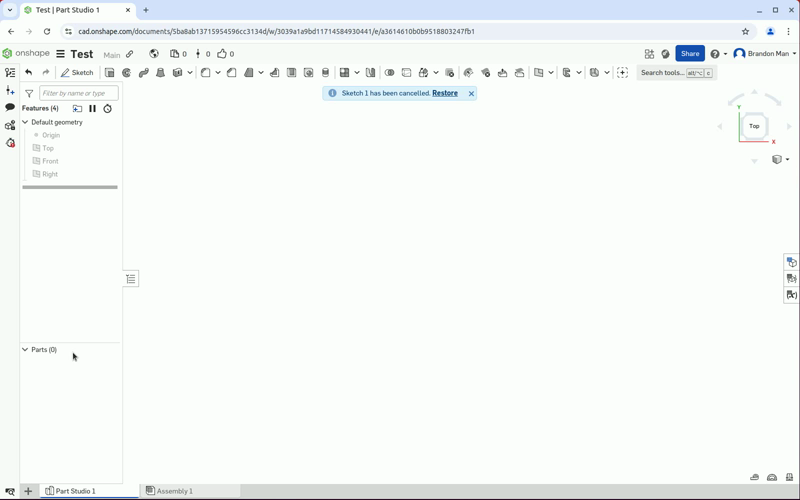
key(up)
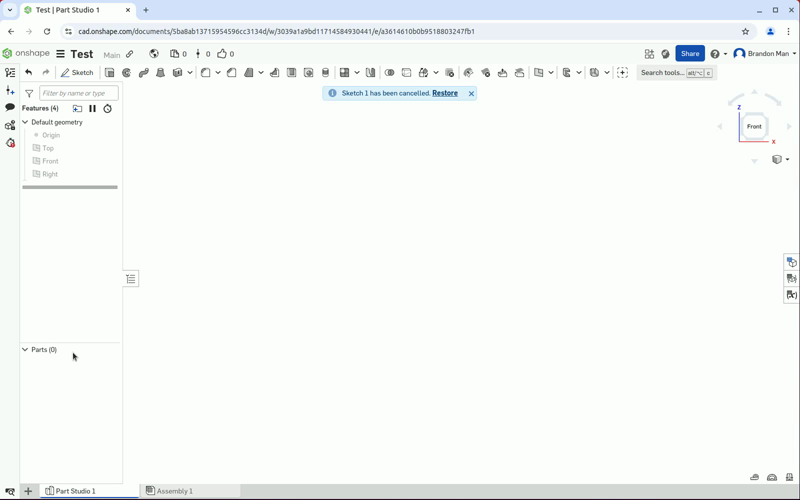
key_up(shift)
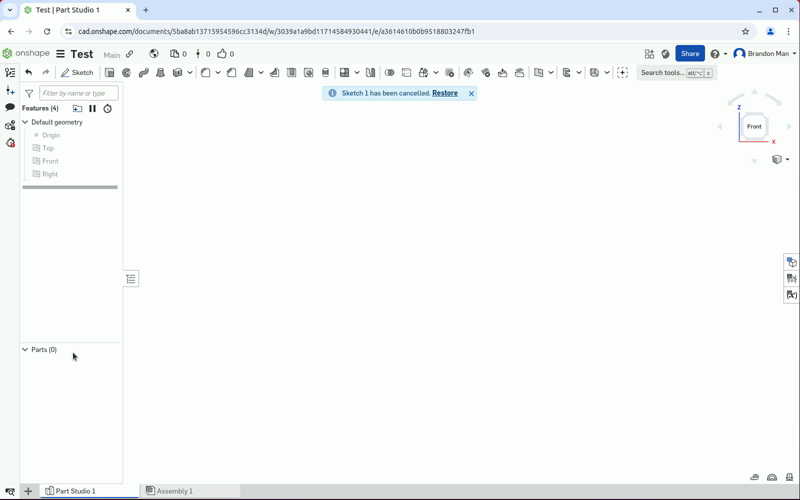
mouse_move(73, 352)
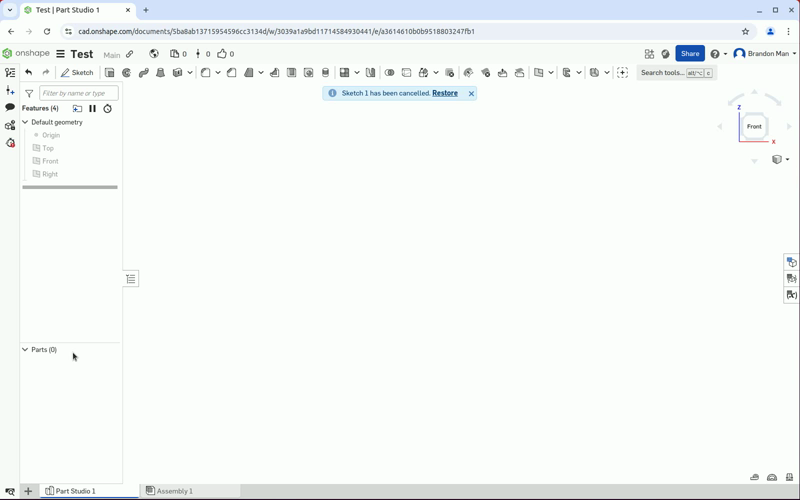
key(shift+y)
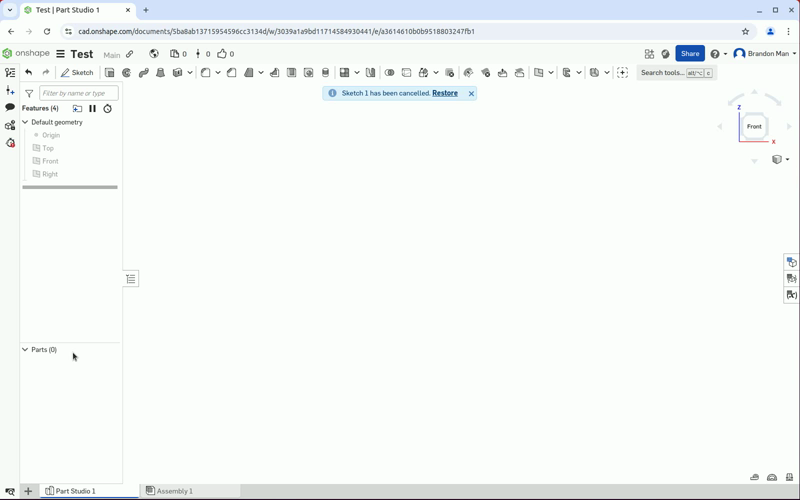
key(shift+s)
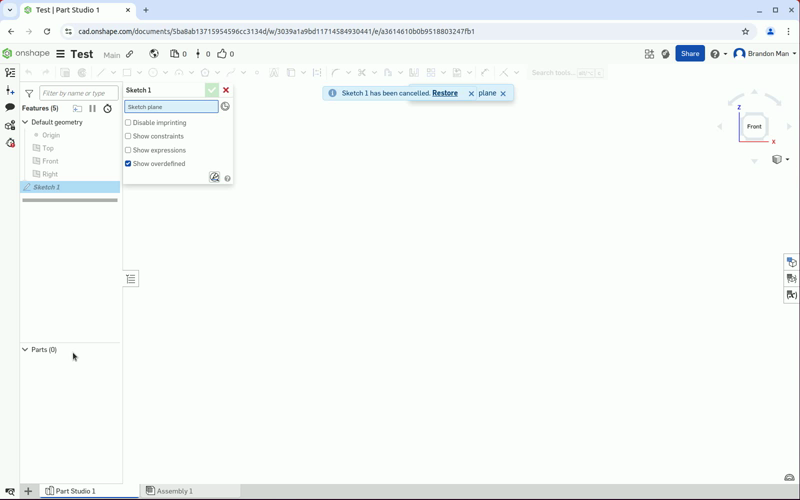
mouse_move(73, 163)
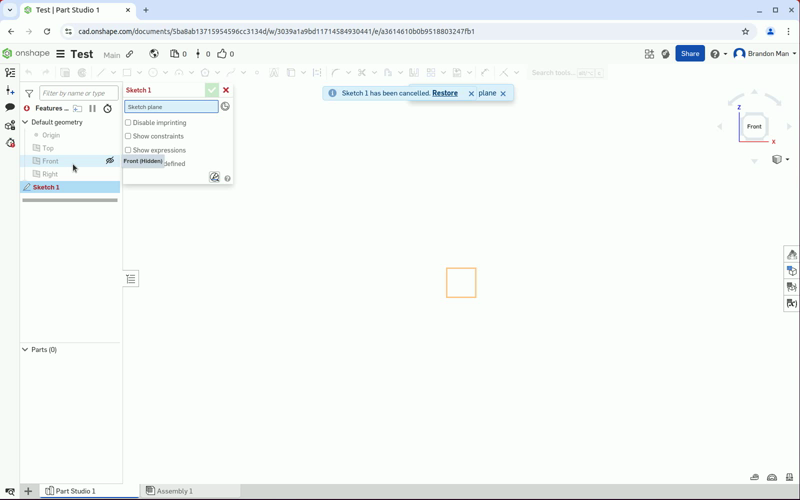
click(73, 163)
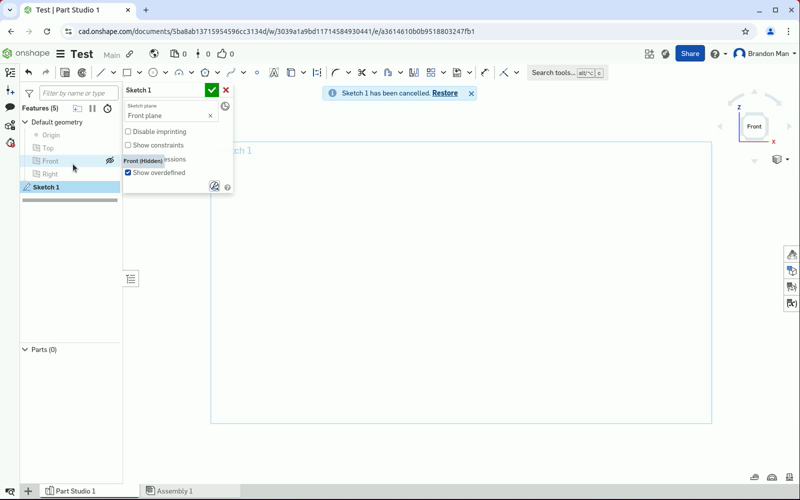
mouse_move(73, 352)
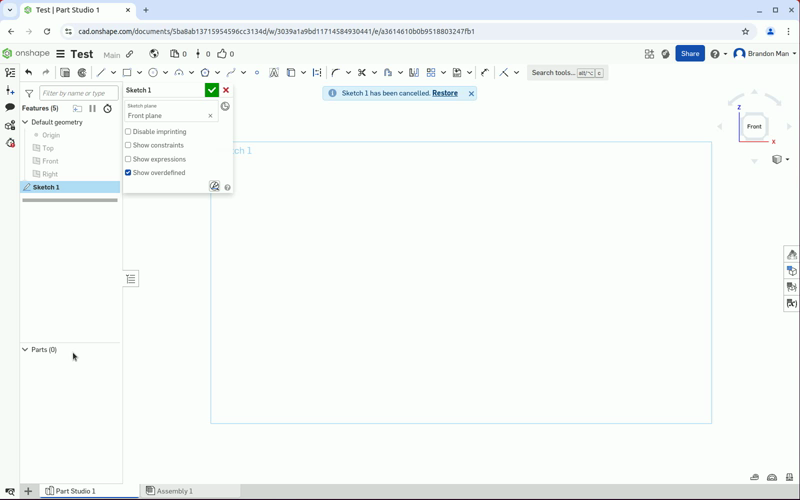
key(y)
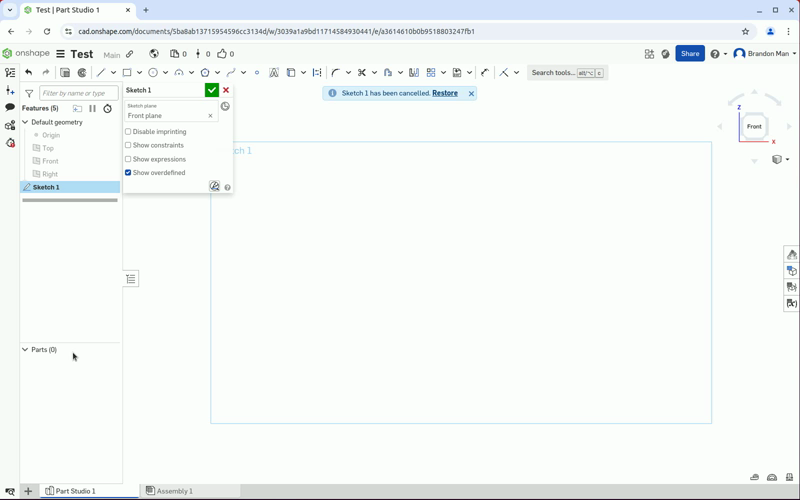
key(l)
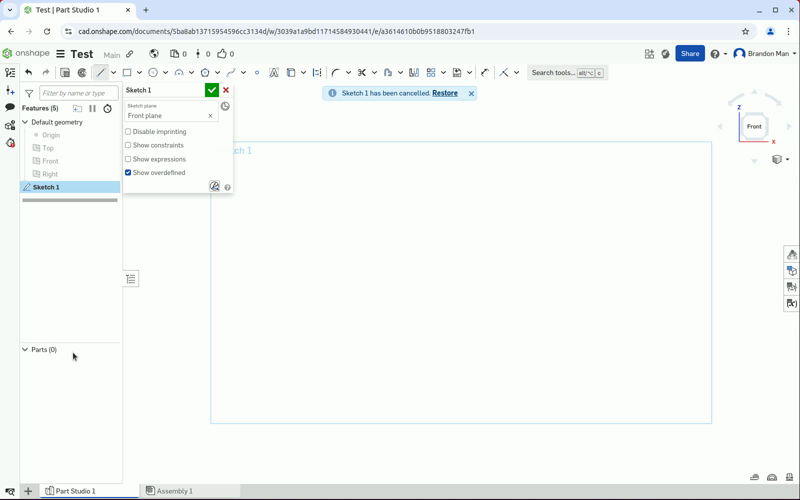
key_down(shift)
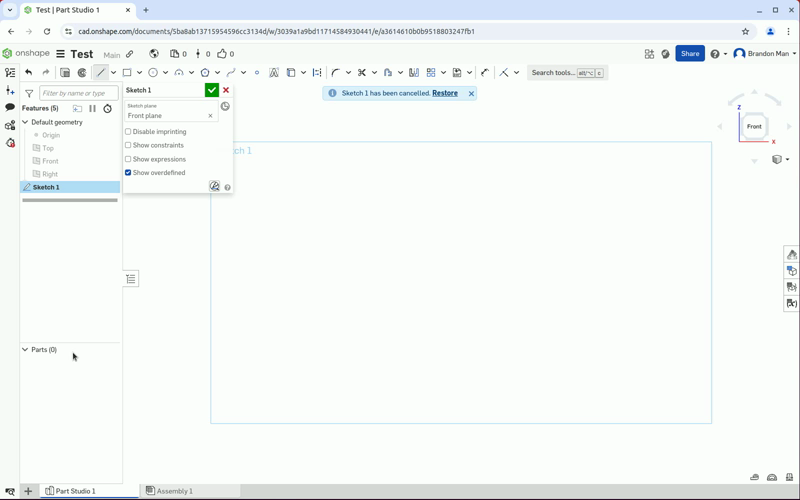
mouse_move(405, 189)
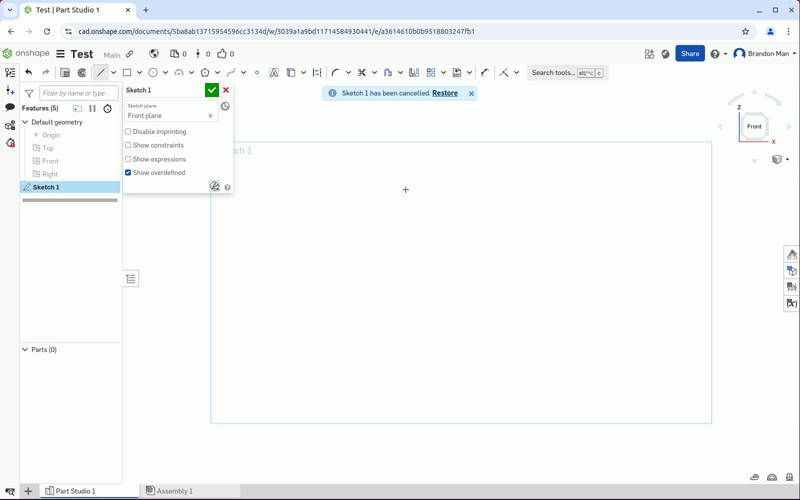
click(405, 189)
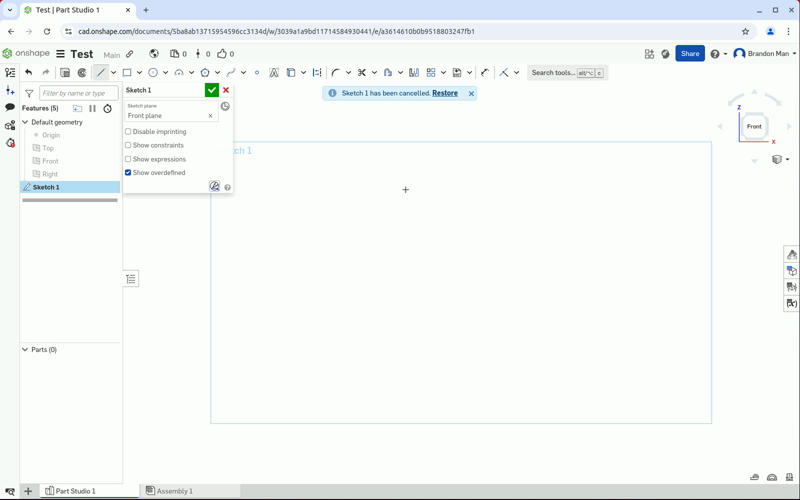
key_up(shift)
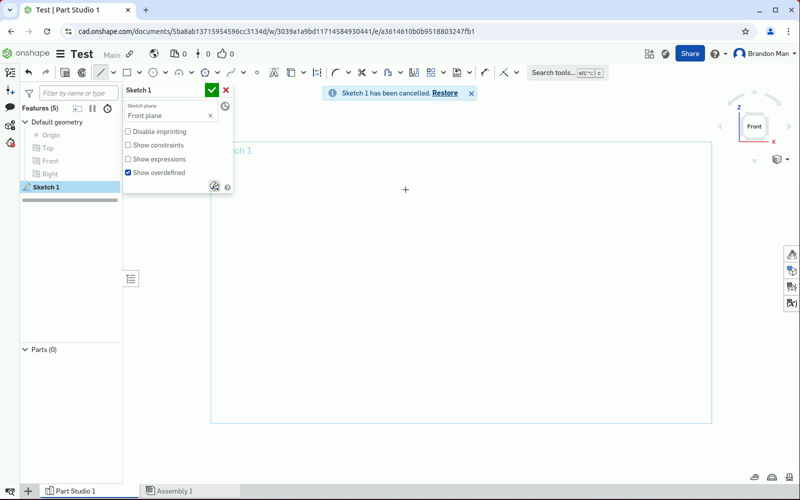
key_down(shift)
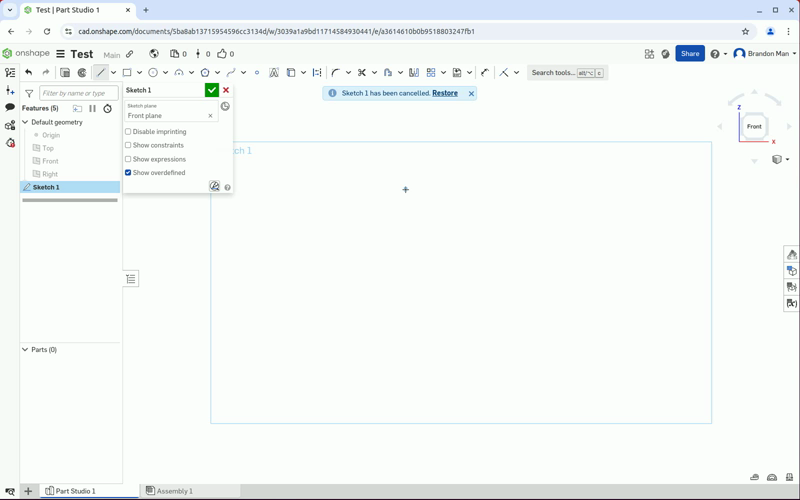
mouse_move(435, 189)
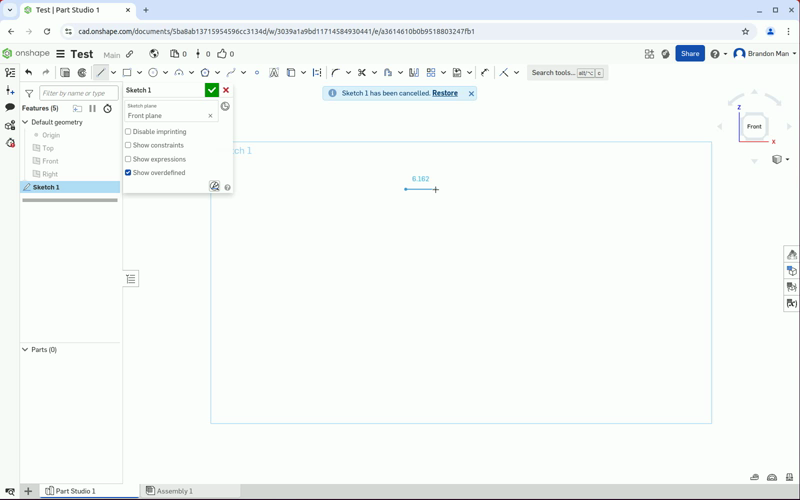
mouse_move(461, 189)
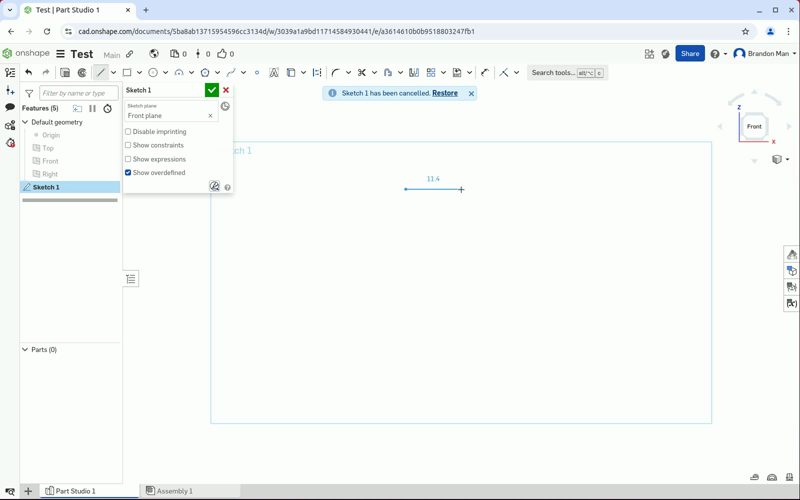
click(461, 189)
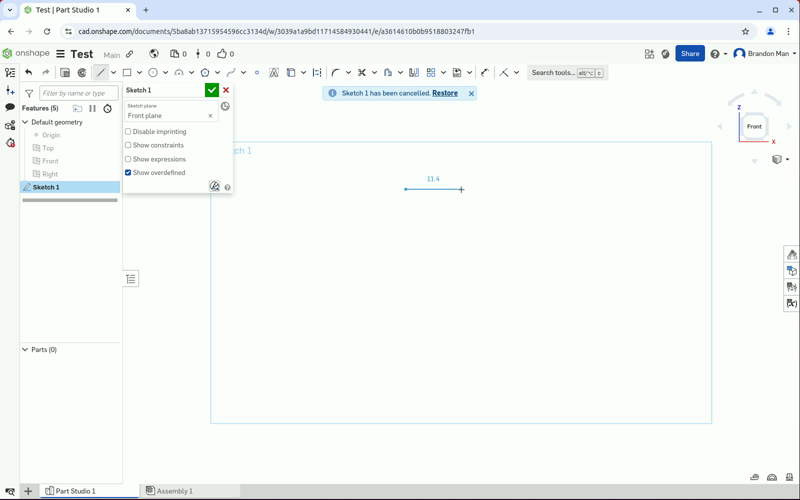
key_up(shift)
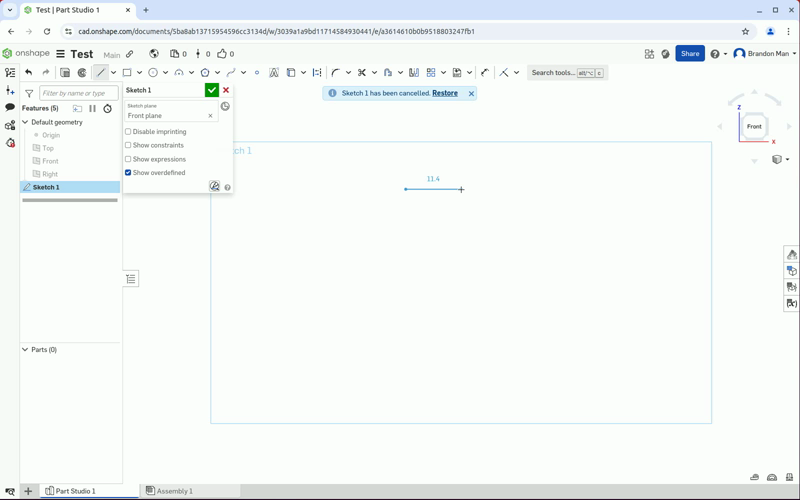
key_down(shift)
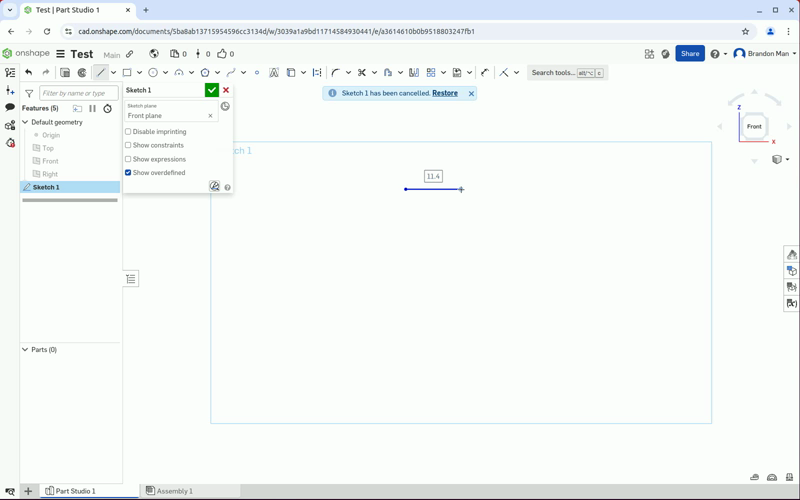
mouse_move(491, 189)
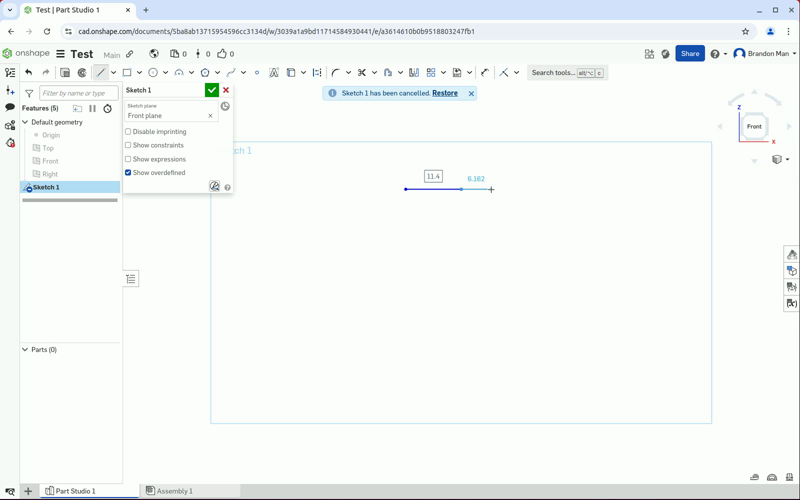
mouse_move(461, 174)
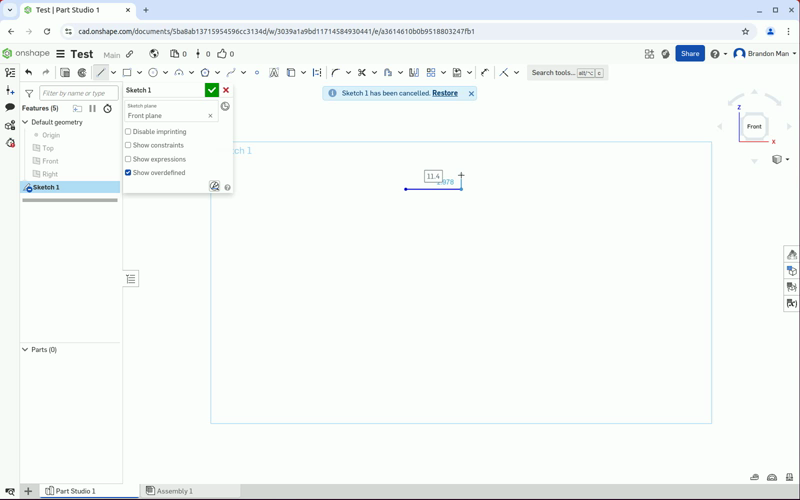
click(461, 174)
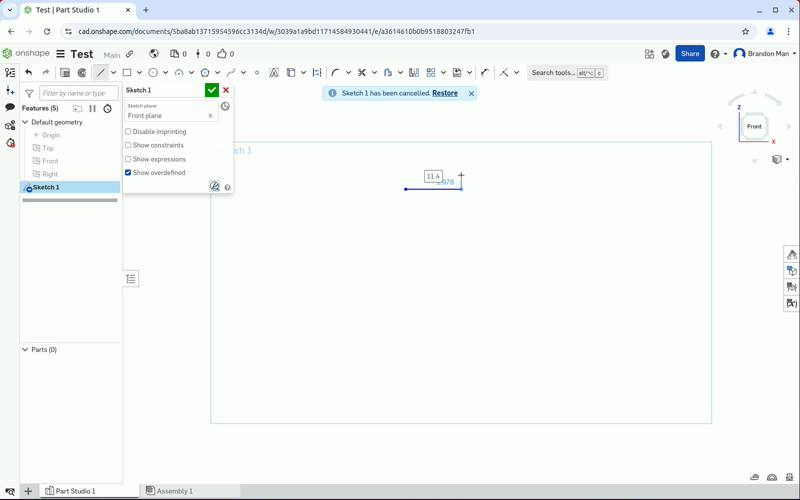
key_up(shift)
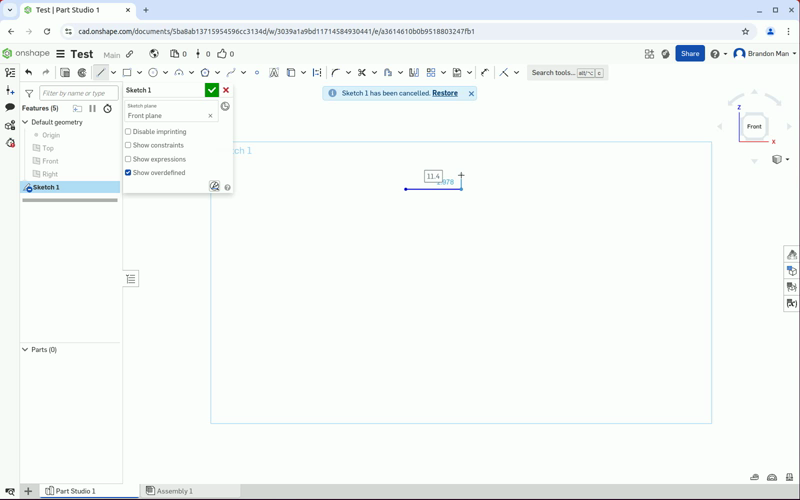
key_down(shift)
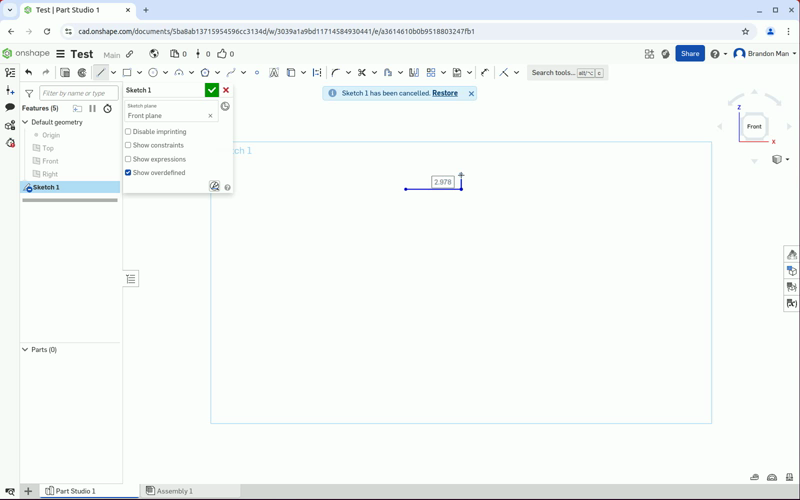
mouse_move(491, 174)
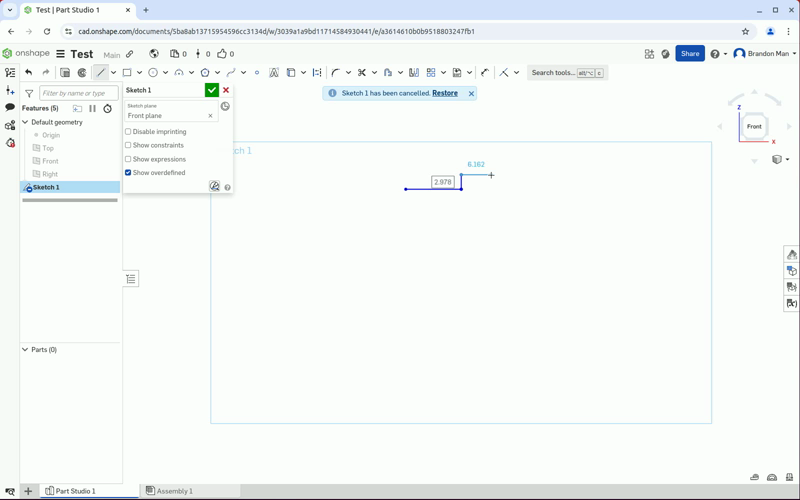
mouse_move(405, 174)
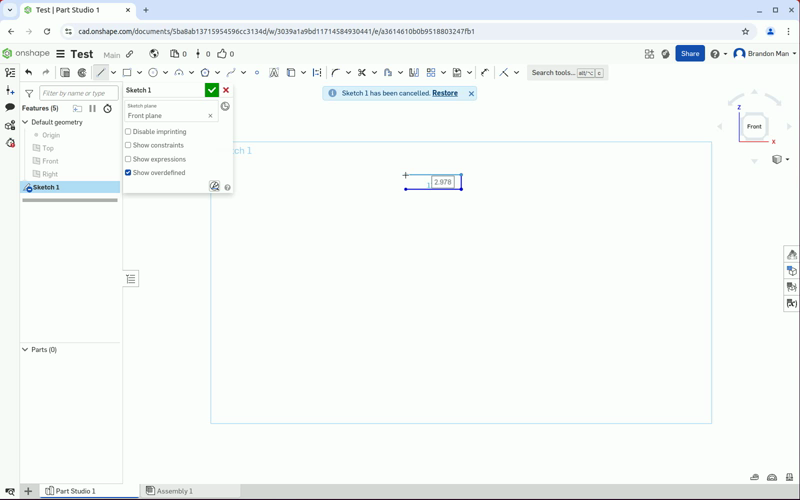
click(405, 174)
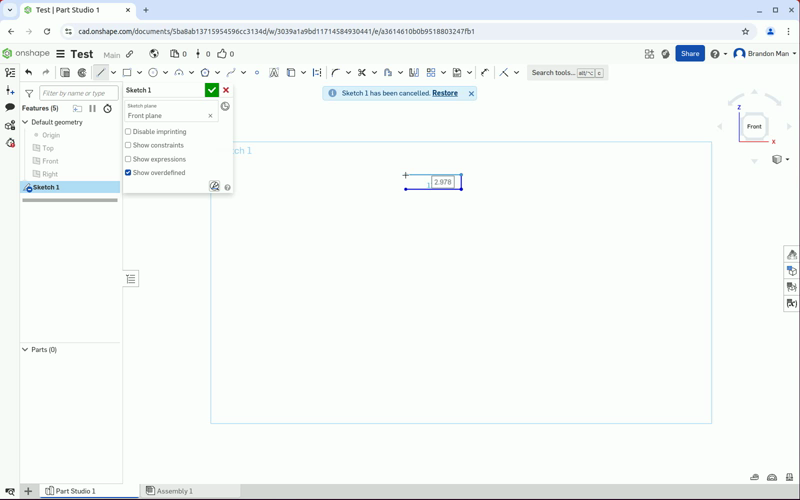
key_up(shift)
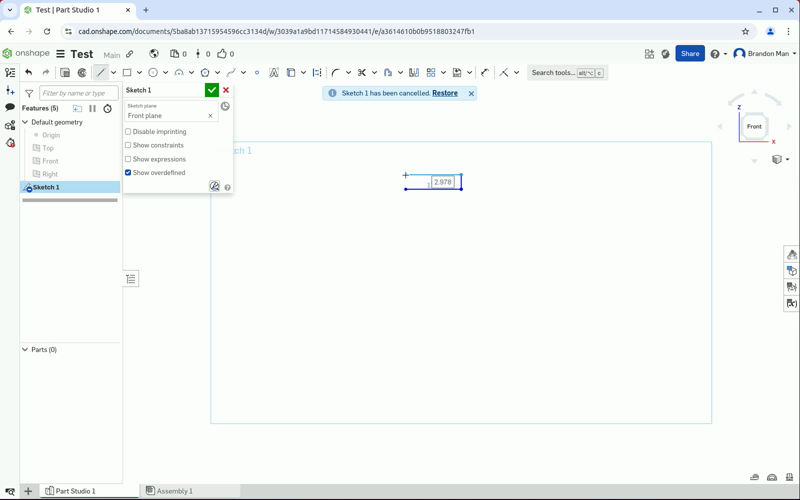
mouse_move(435, 174)
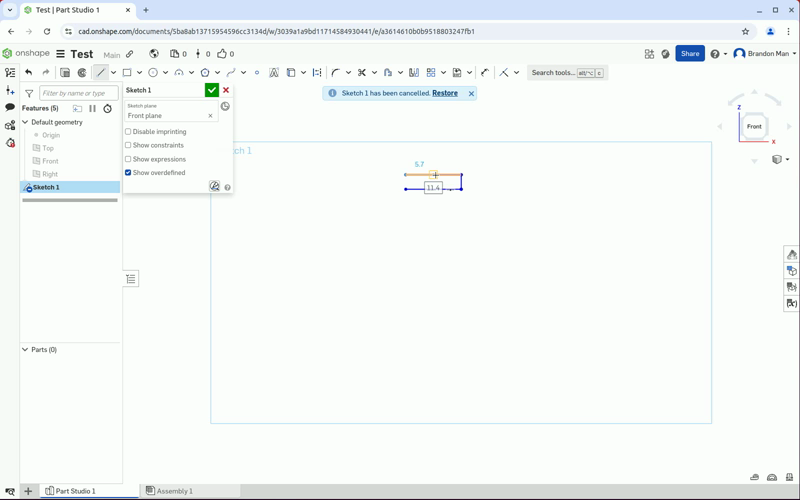
key_down(shift)
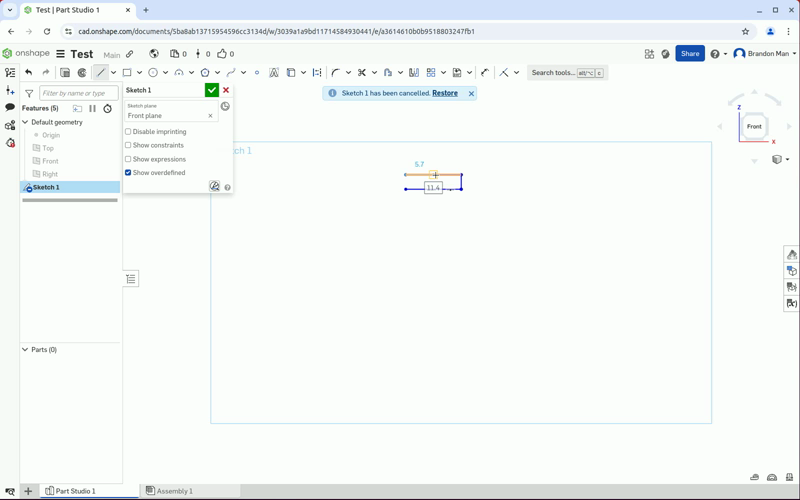
mouse_move(405, 189)
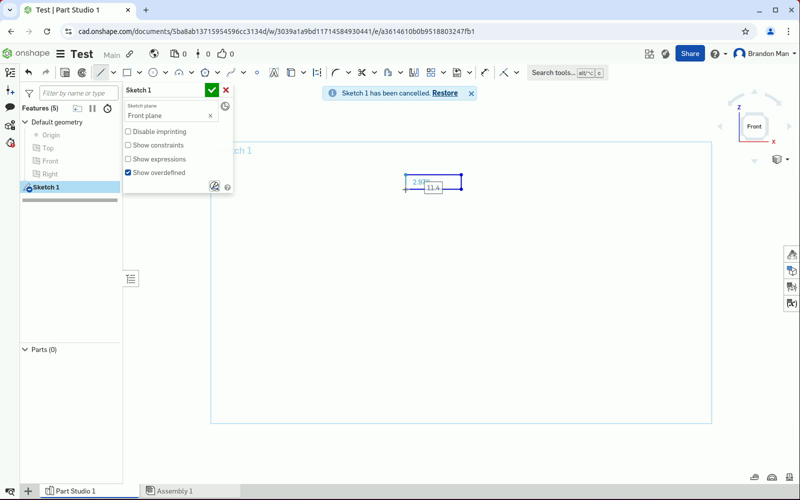
key_up(shift)
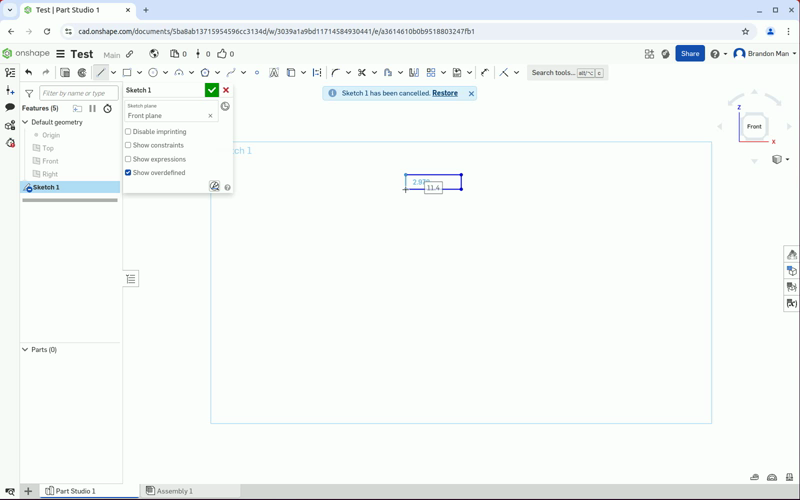
click(405, 189)
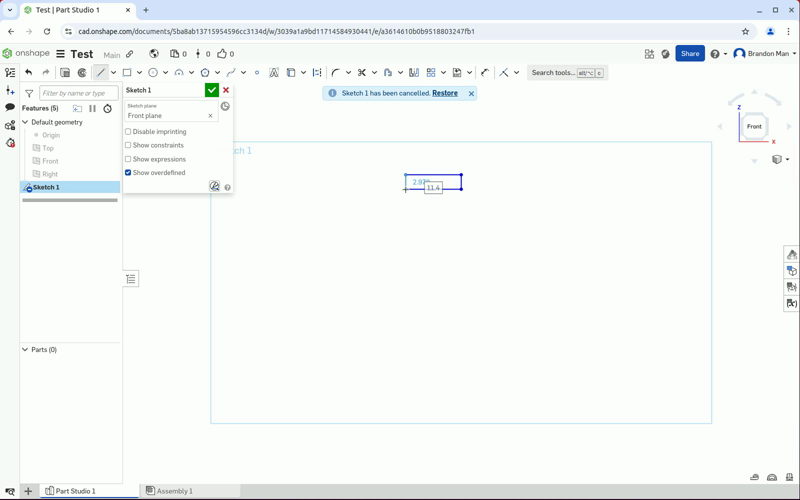
key(esc)
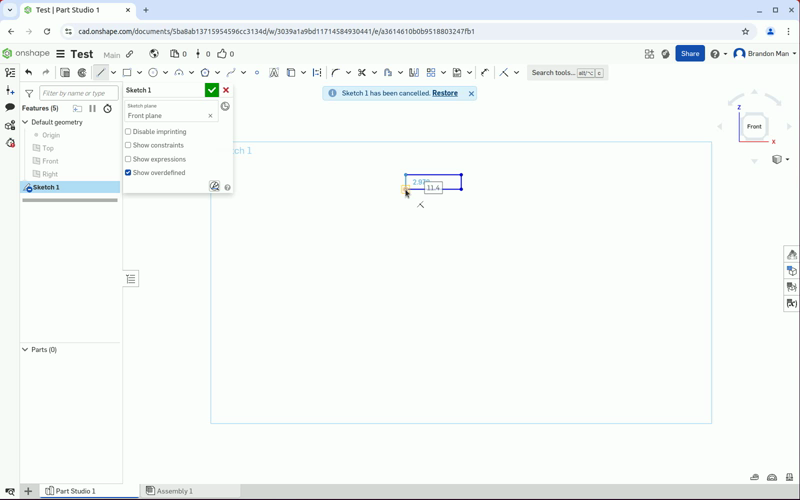
mouse_move(434, 187)
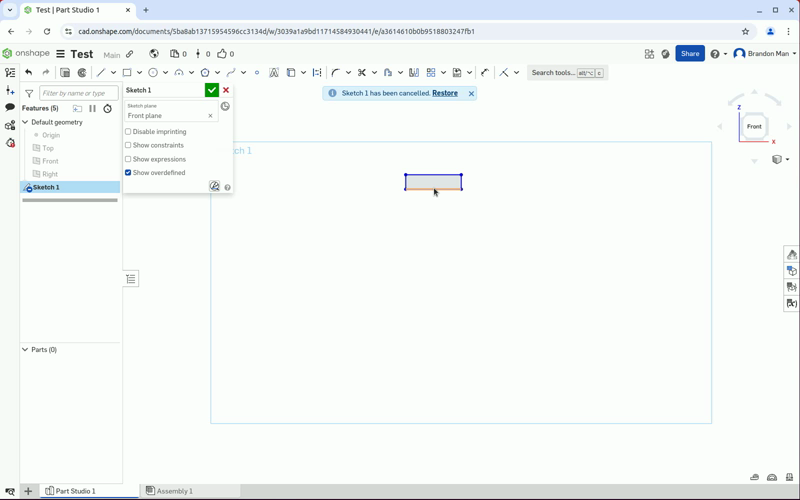
scroll(6)
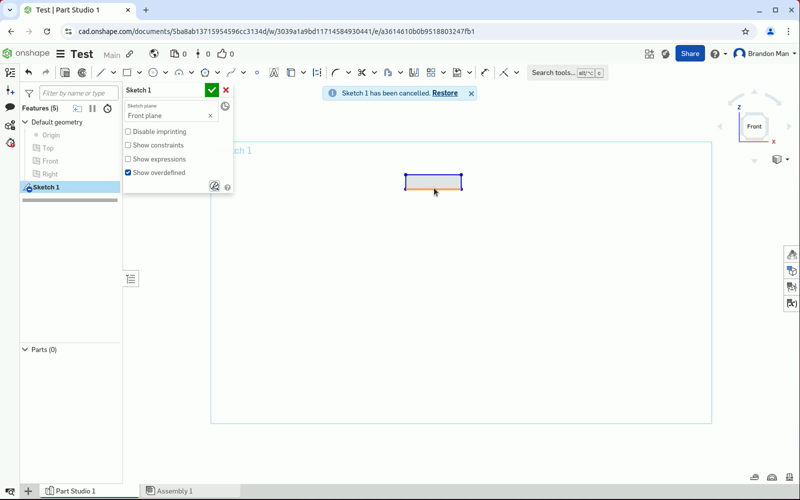
scroll(6)
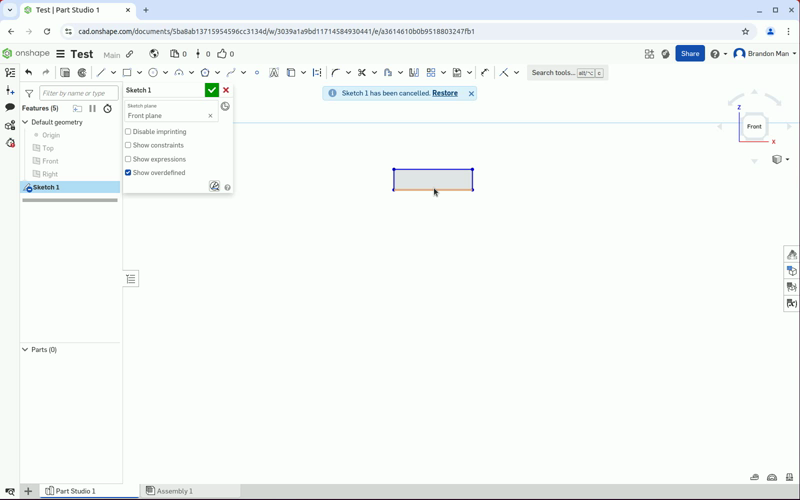
scroll(6)
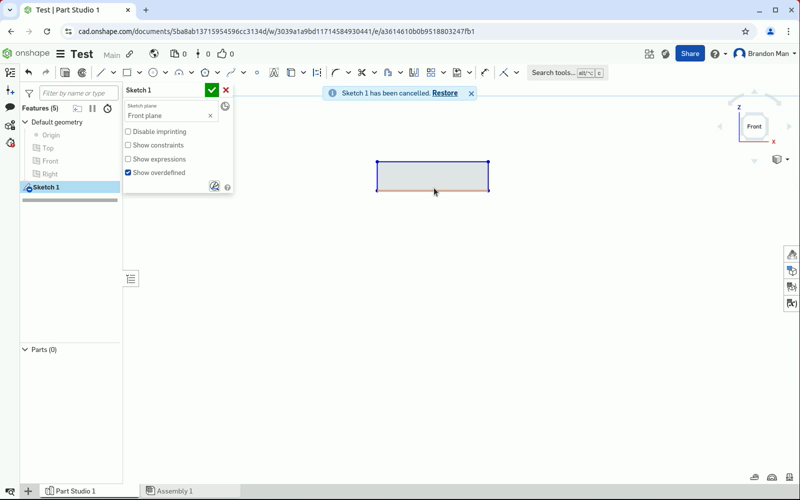
scroll(6)
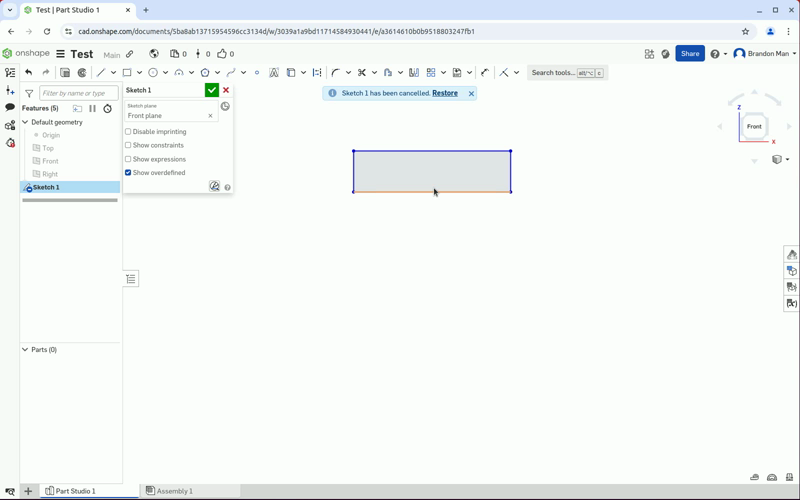
scroll(6)
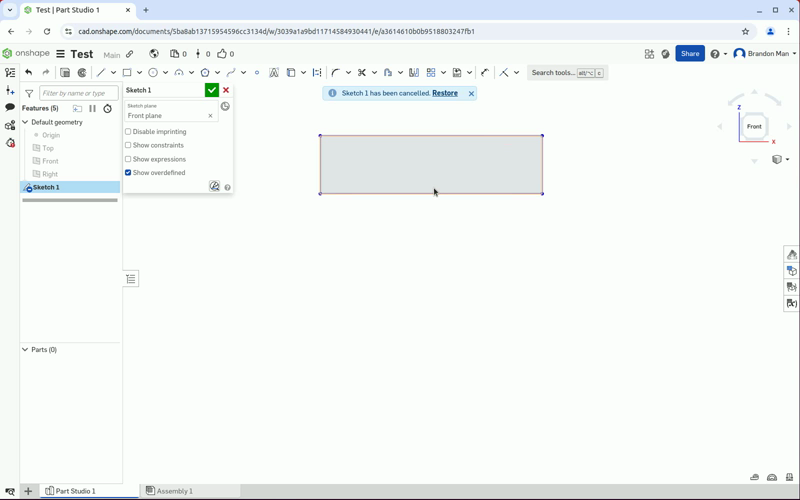
scroll(6)
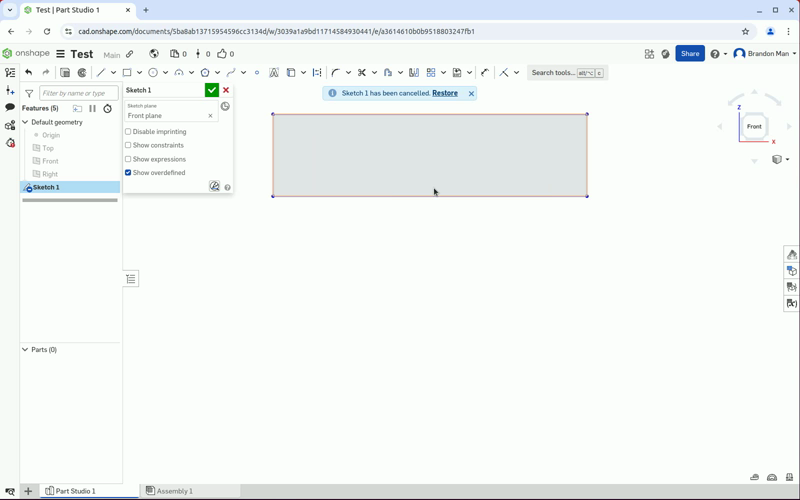
scroll(6)
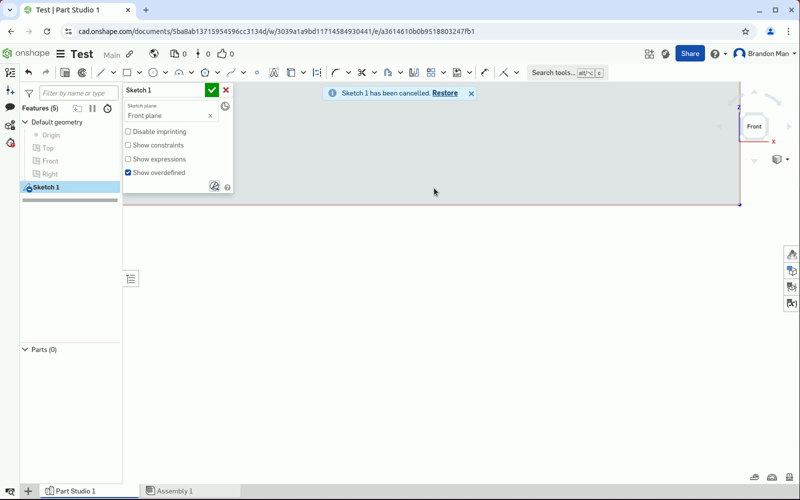
click(434, 187)
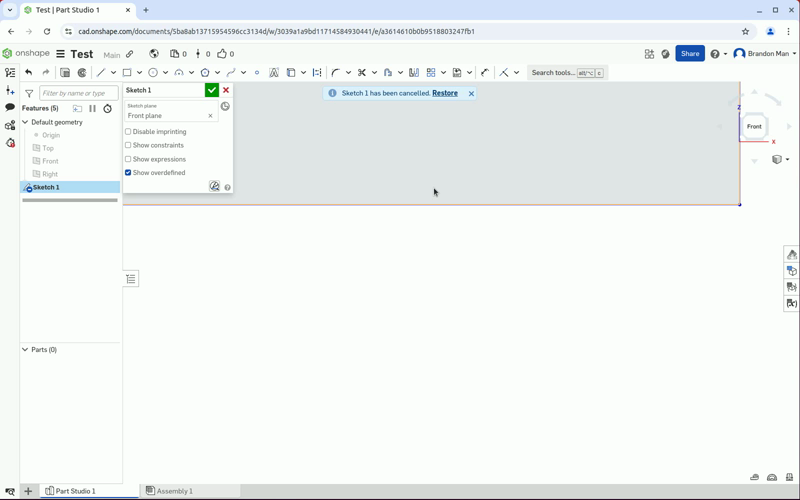
scroll(-6)
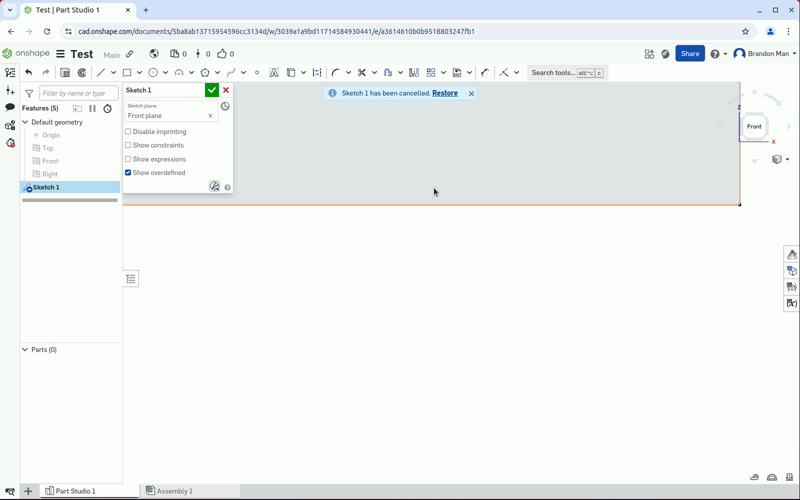
scroll(-6)
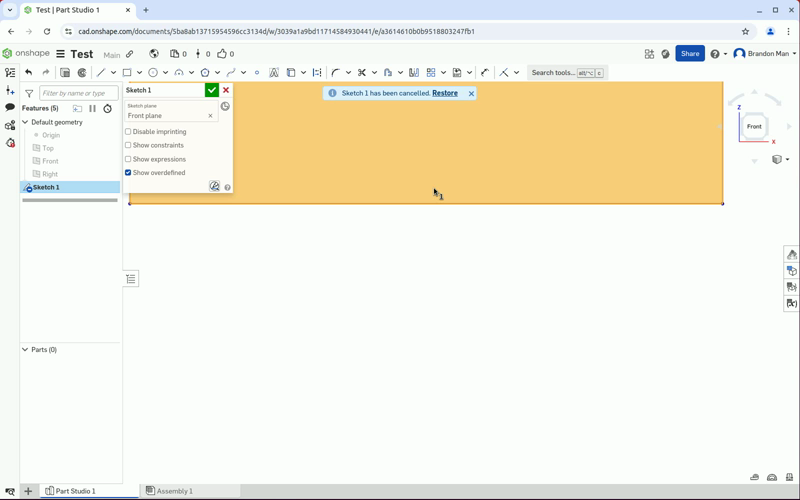
scroll(-6)
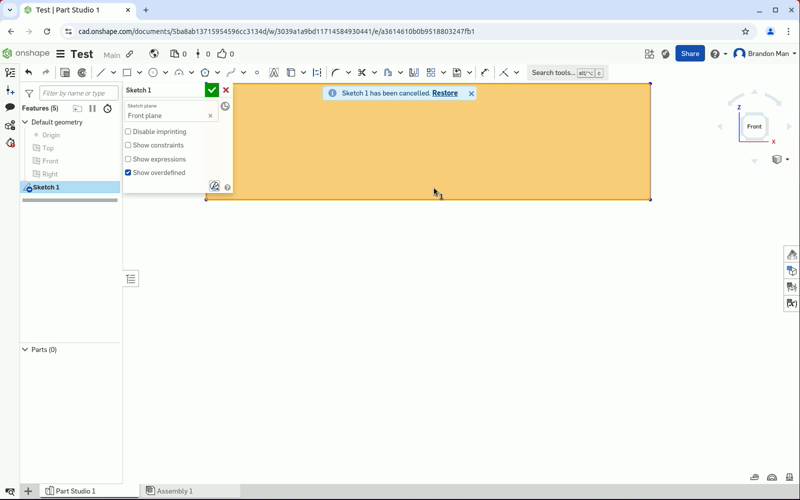
scroll(-6)
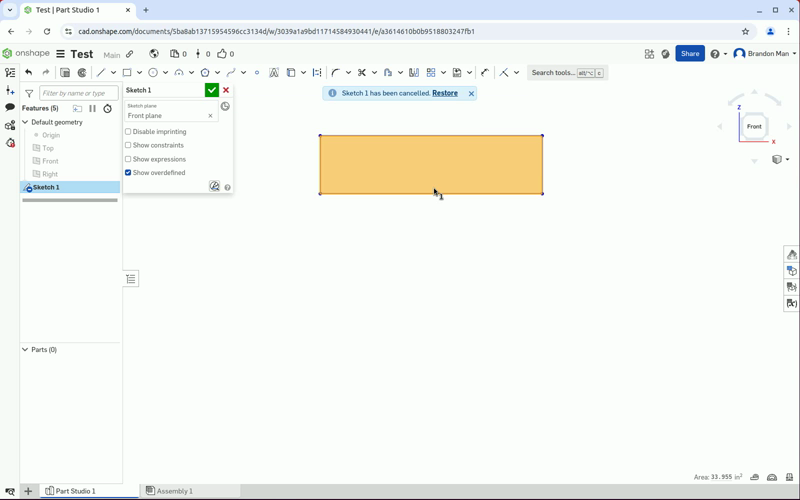
scroll(-6)
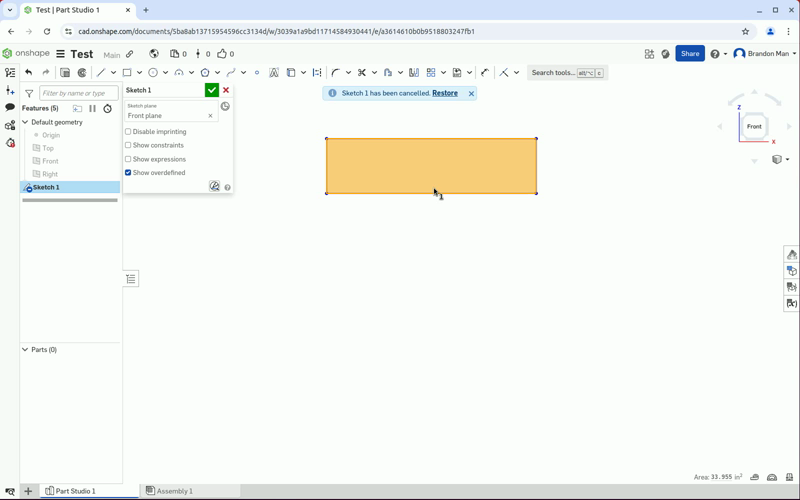
scroll(-6)
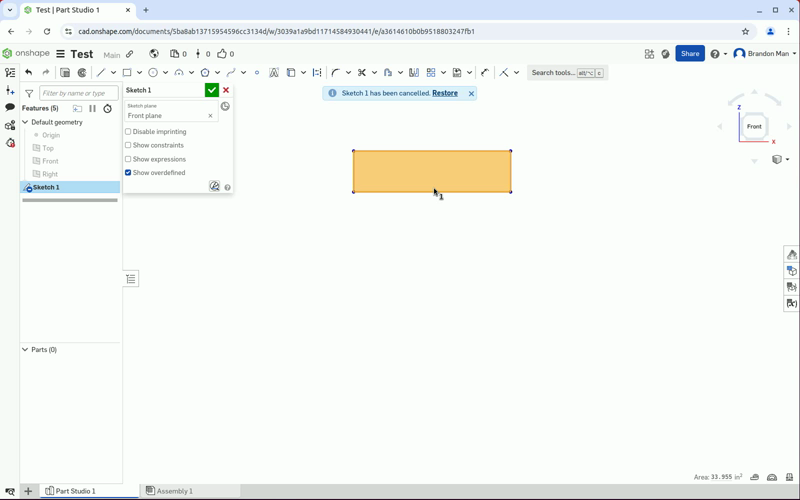
scroll(-6)
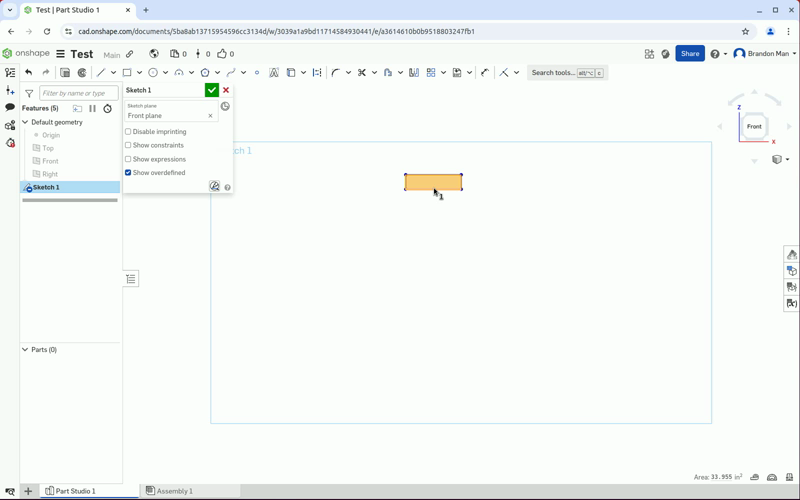
mouse_move(73, 352)
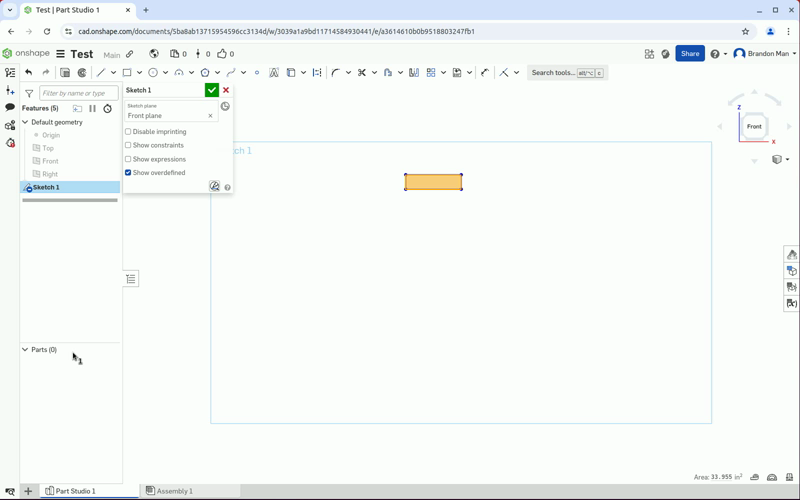
key(shift+y)
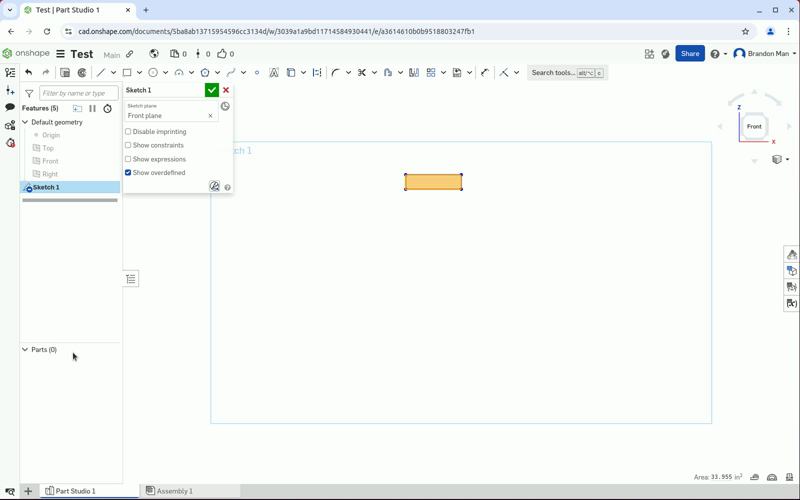
key(shift+e)
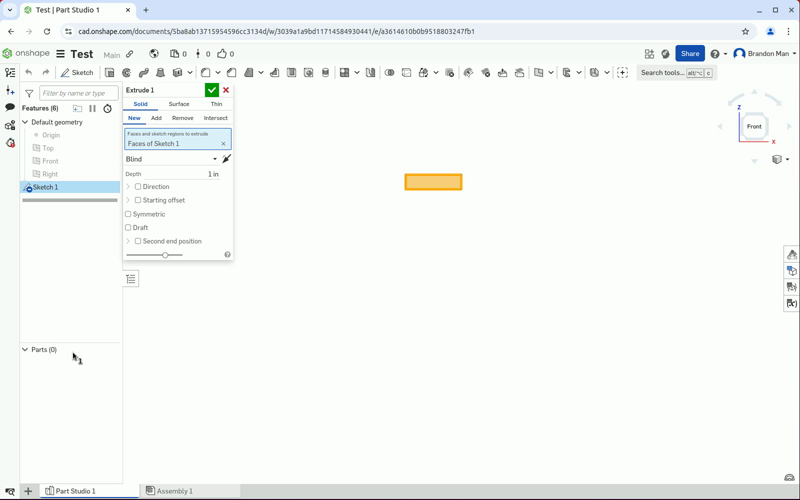
mouse_move(143, 106)
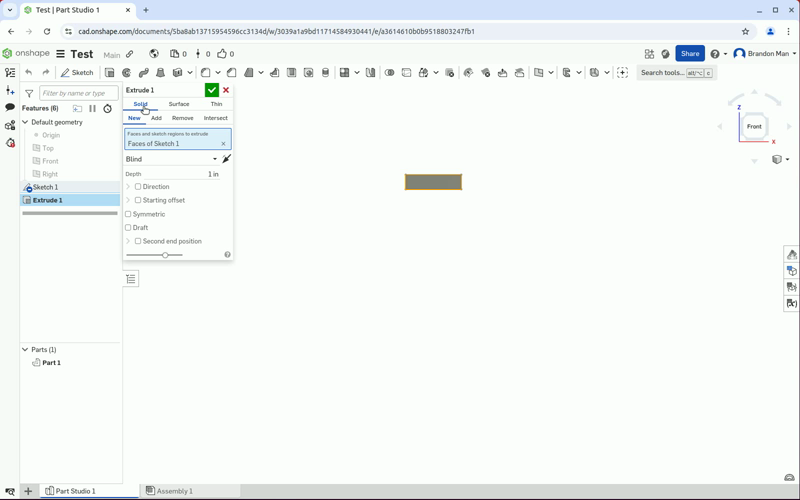
click(143, 106)
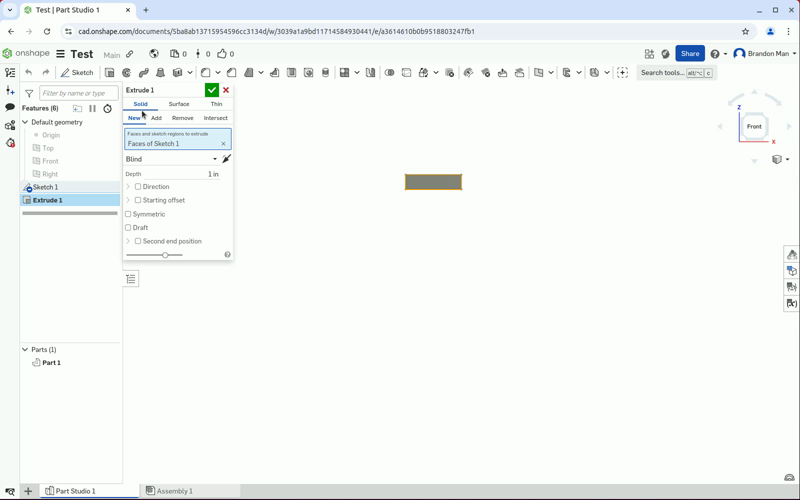
mouse_move(137, 120)
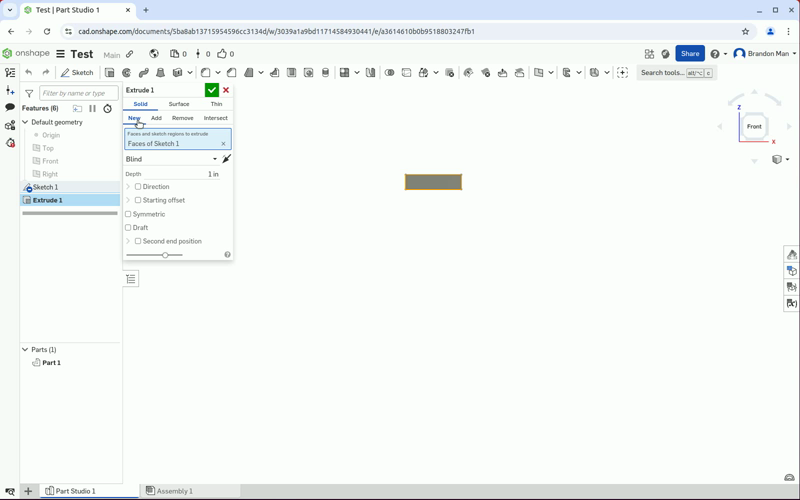
click(137, 120)
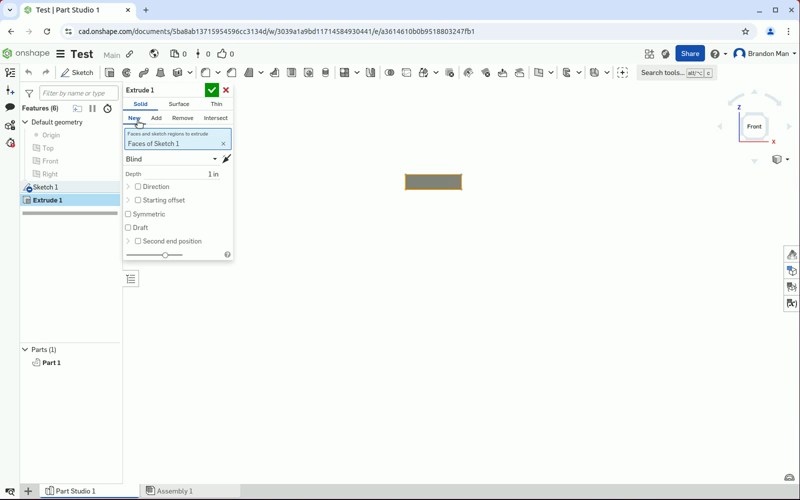
key(tab, 4)
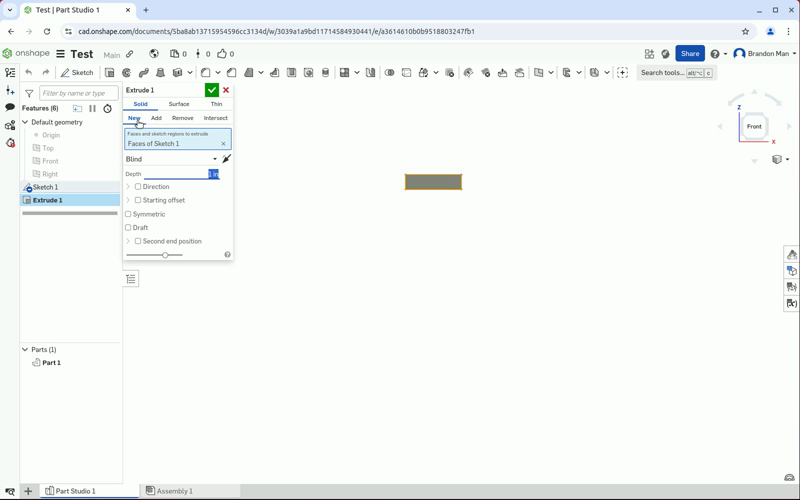
text(0.963)
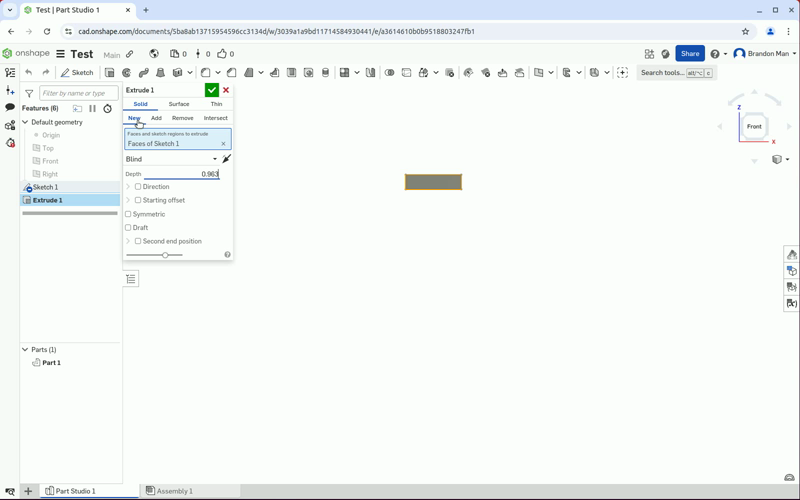
key(enter)
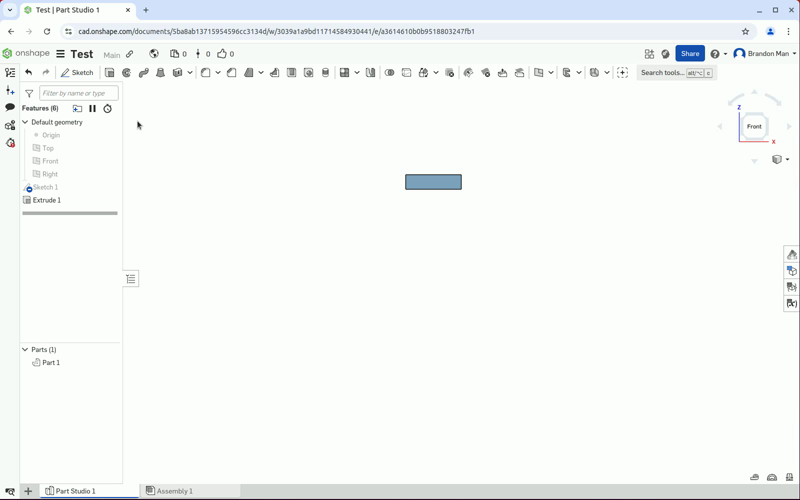
key(shift+h)
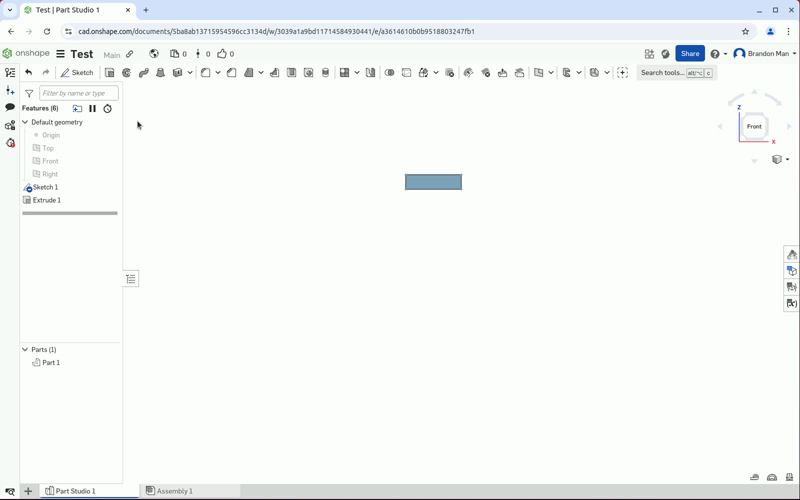
key(shift+h)
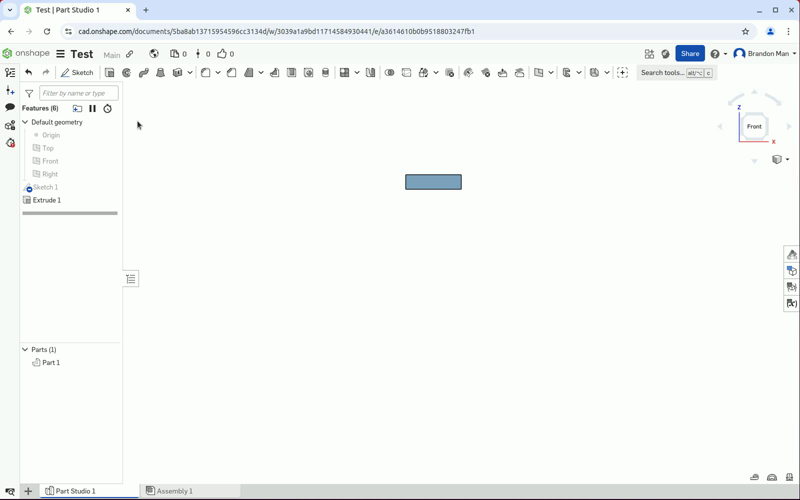
mouse_move(73, 189)
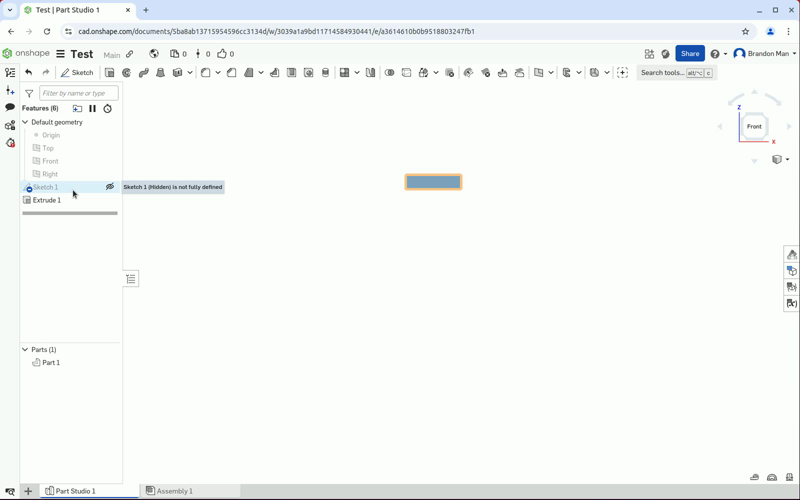
click(73, 189)
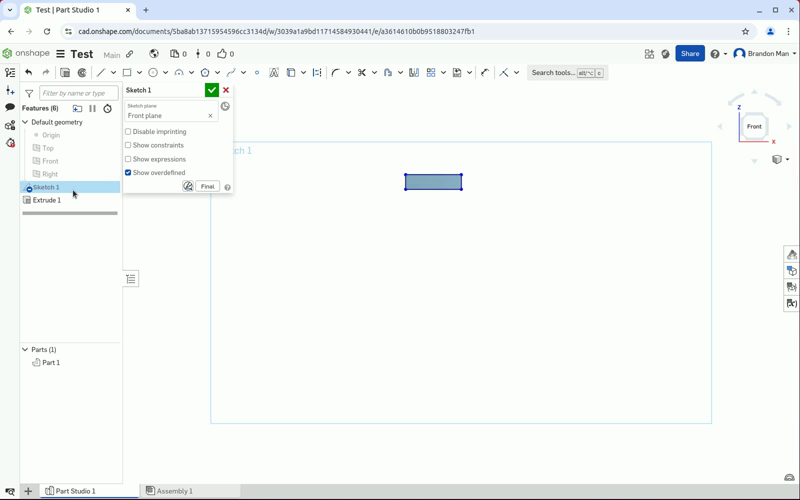
mouse_move(229, 92)
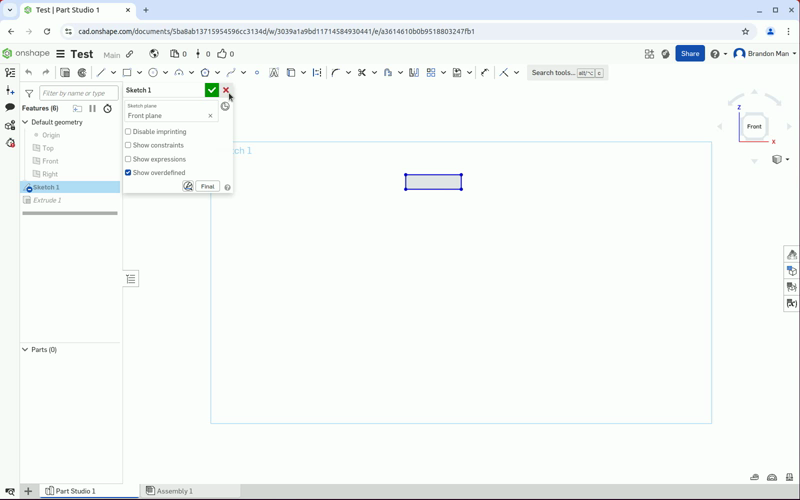
click(229, 92)
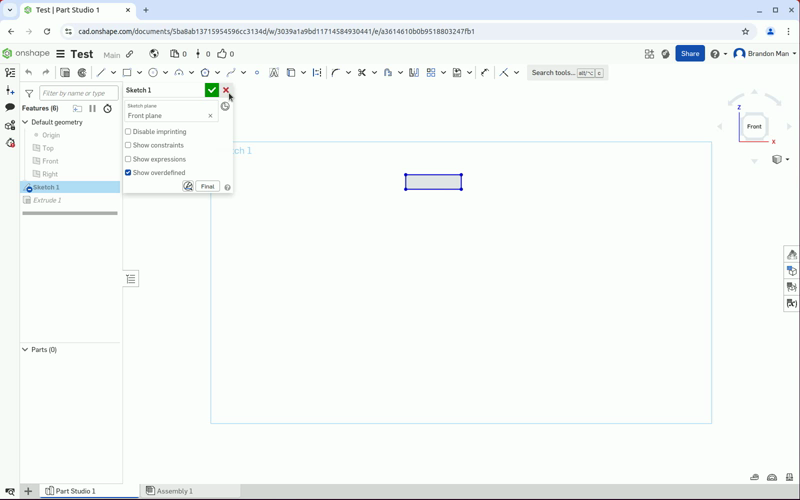
key(shift+s)
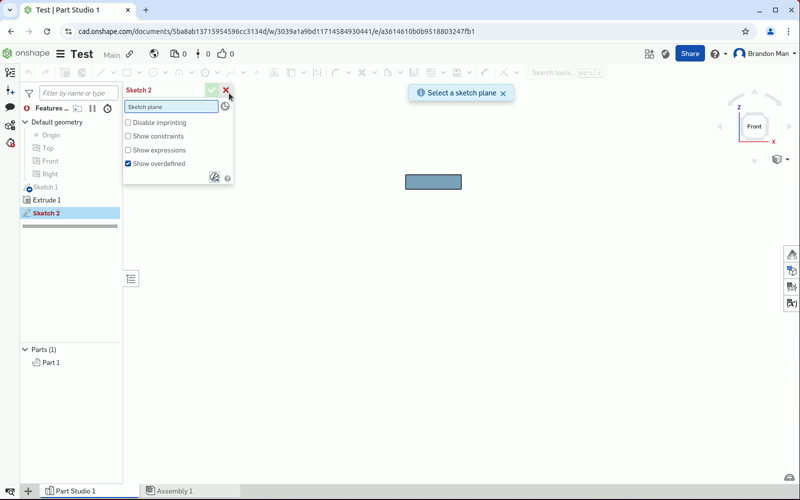
mouse_move(73, 163)
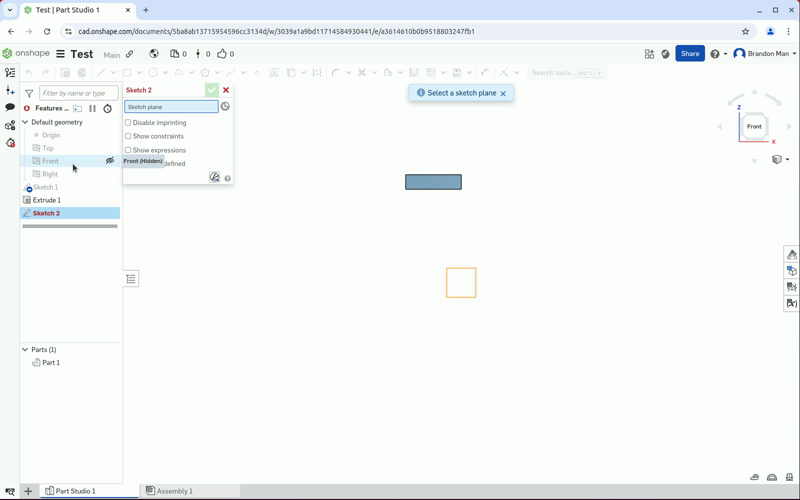
click(73, 163)
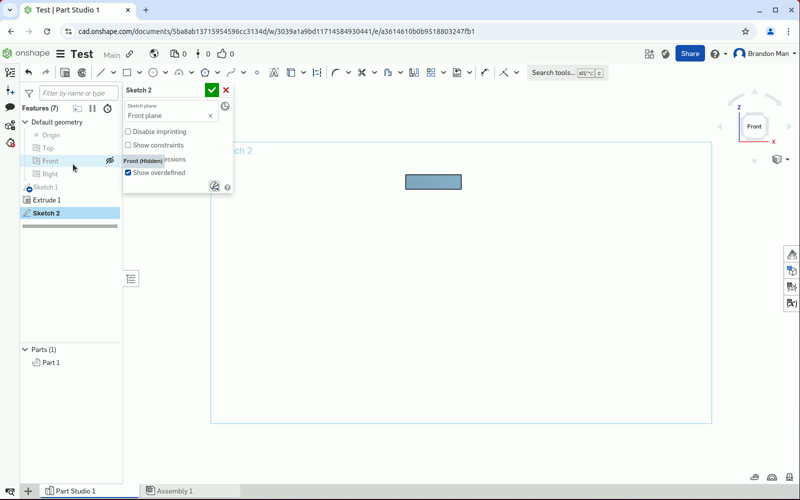
mouse_move(73, 352)
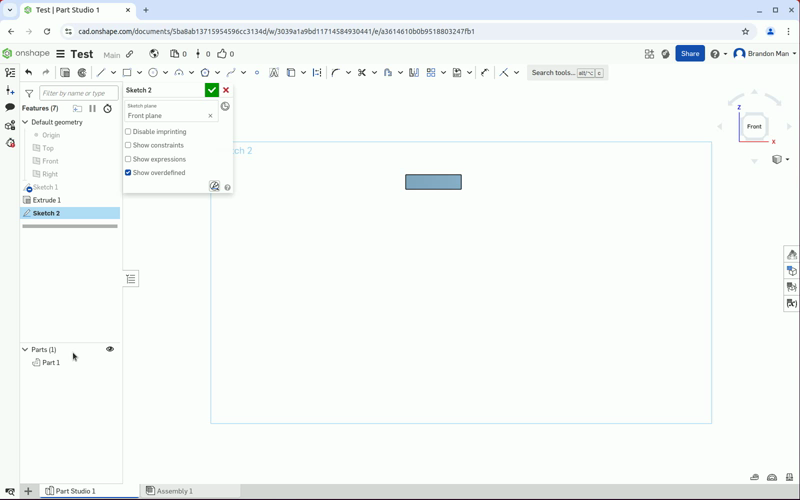
key(y)
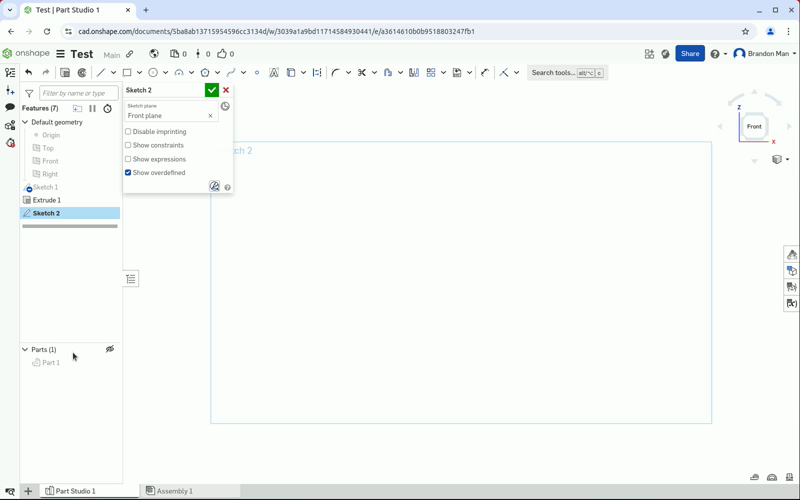
key(l)
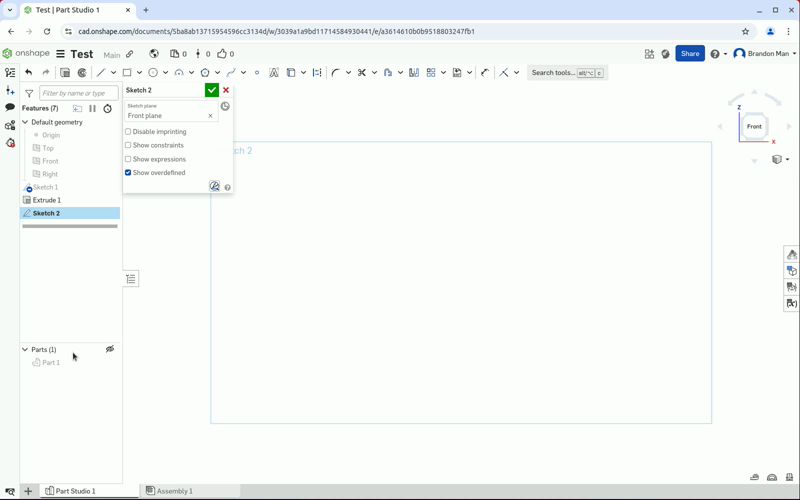
key_down(shift)
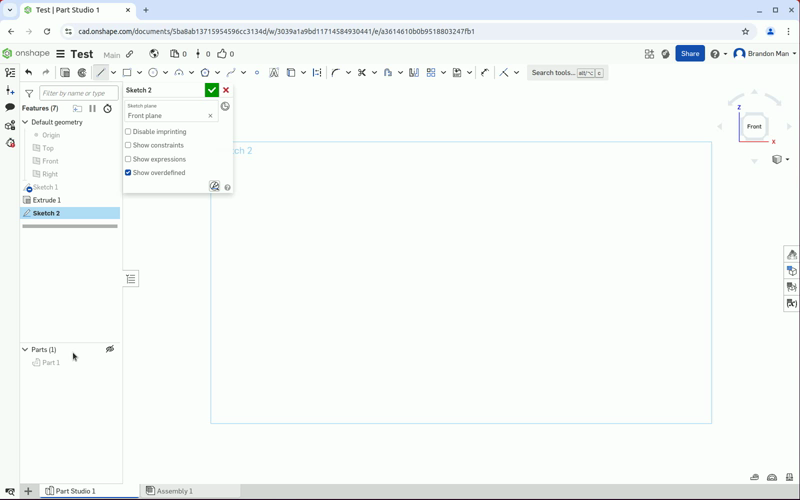
mouse_move(393, 393)
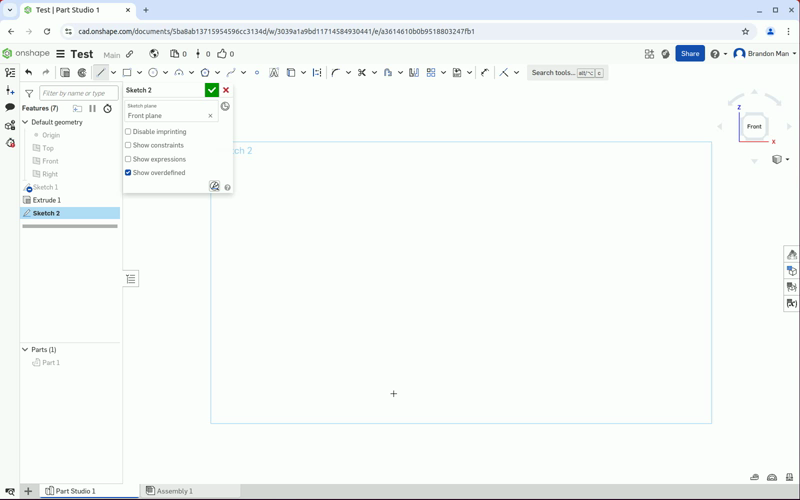
click(393, 393)
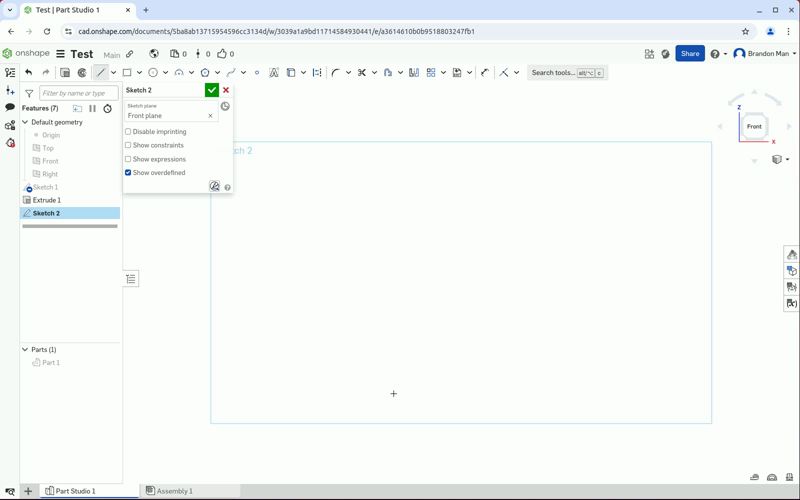
key_up(shift)
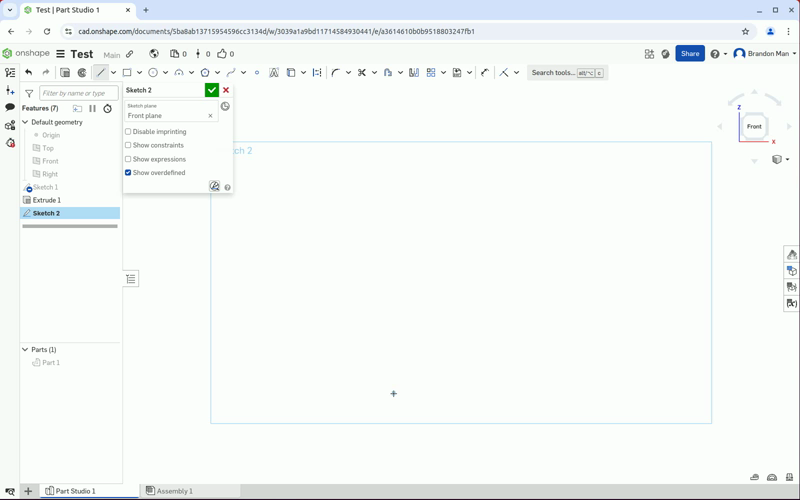
key_down(shift)
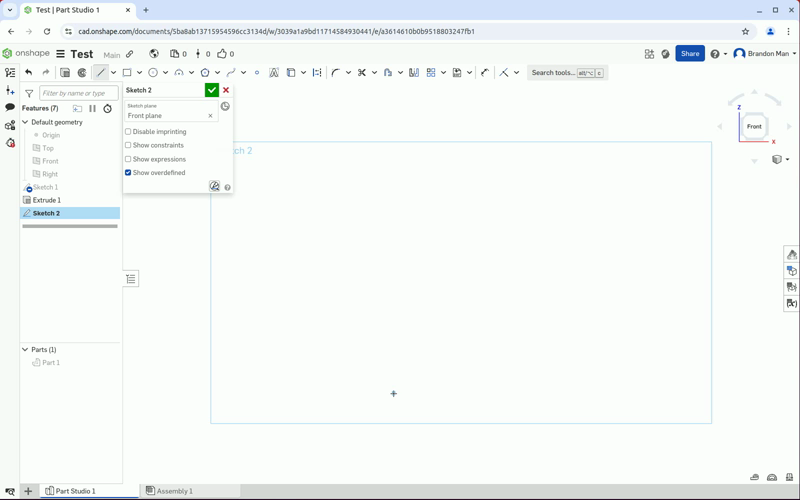
mouse_move(423, 393)
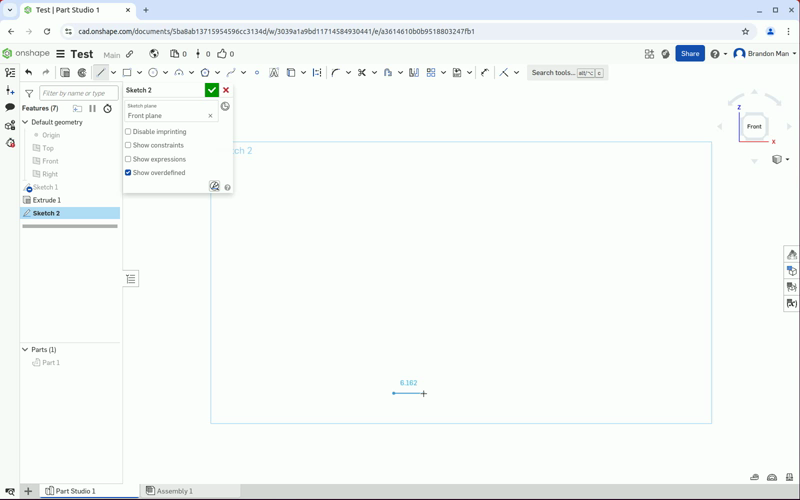
mouse_move(405, 393)
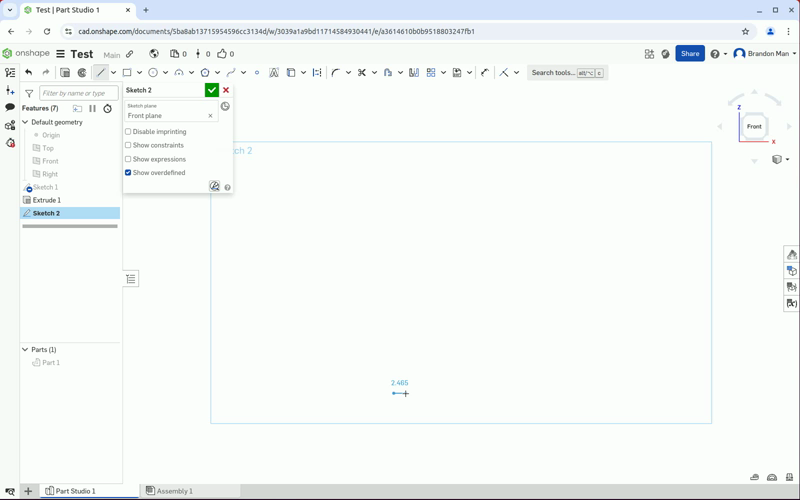
click(405, 393)
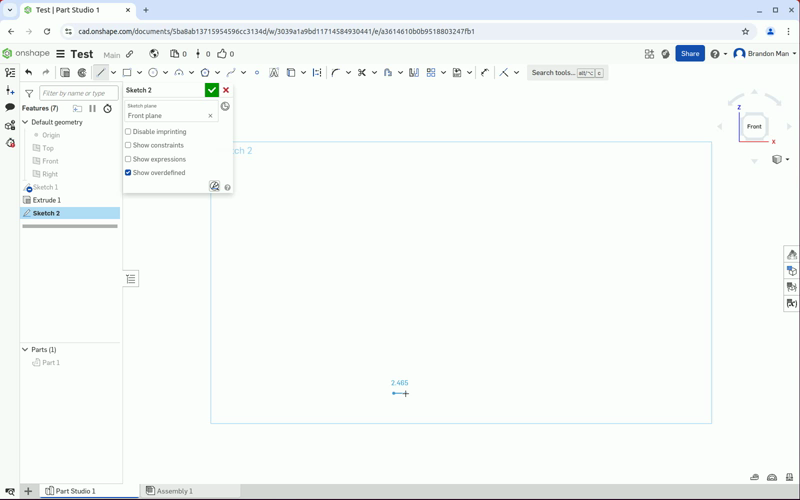
key_up(shift)
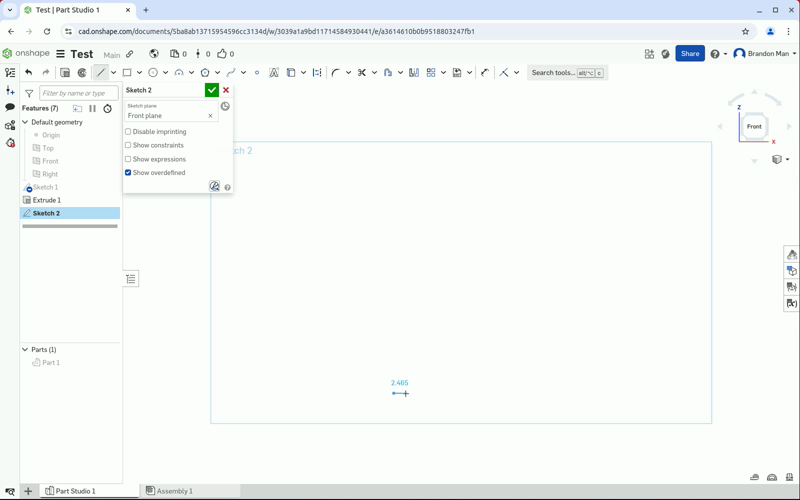
key_down(shift)
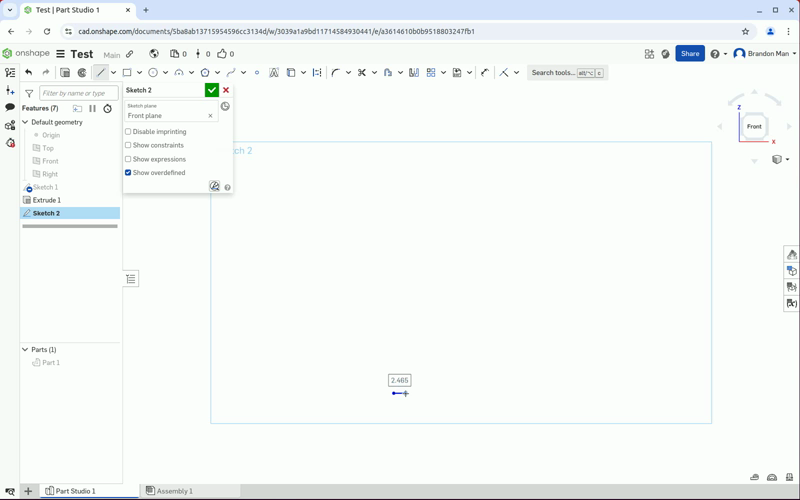
mouse_move(405, 190)
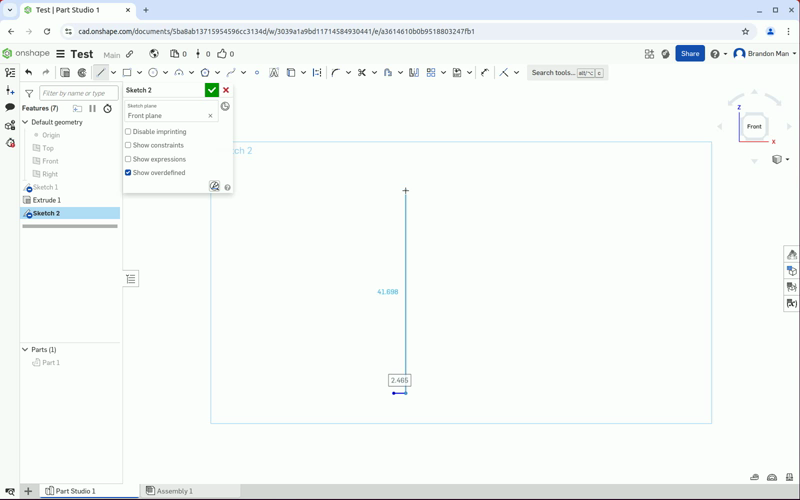
click(405, 190)
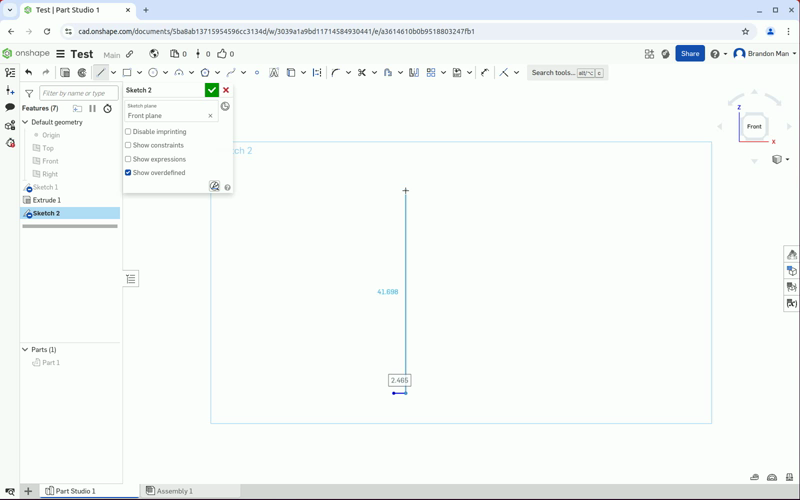
key_up(shift)
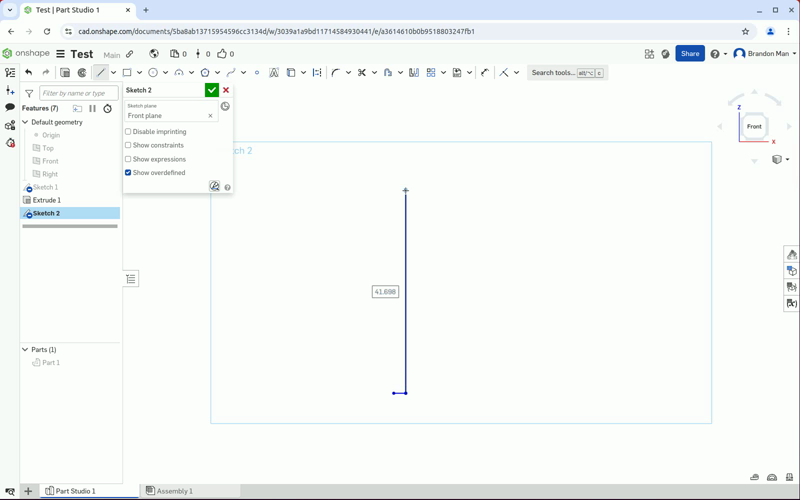
key_down(shift)
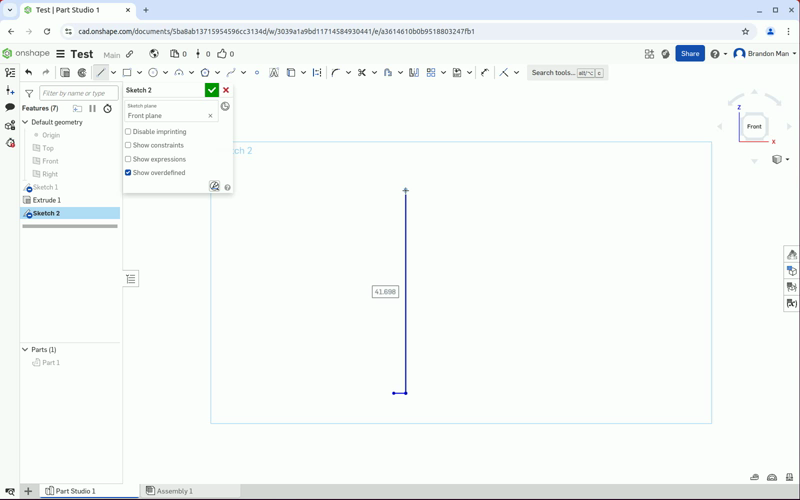
mouse_move(435, 190)
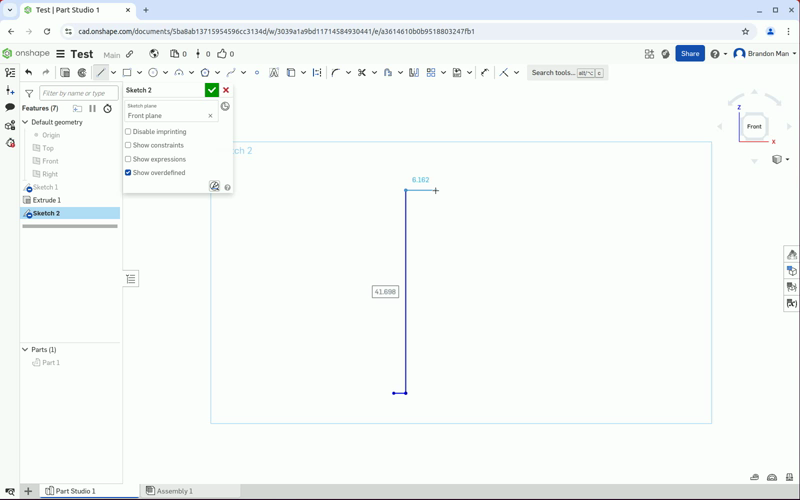
mouse_move(405, 176)
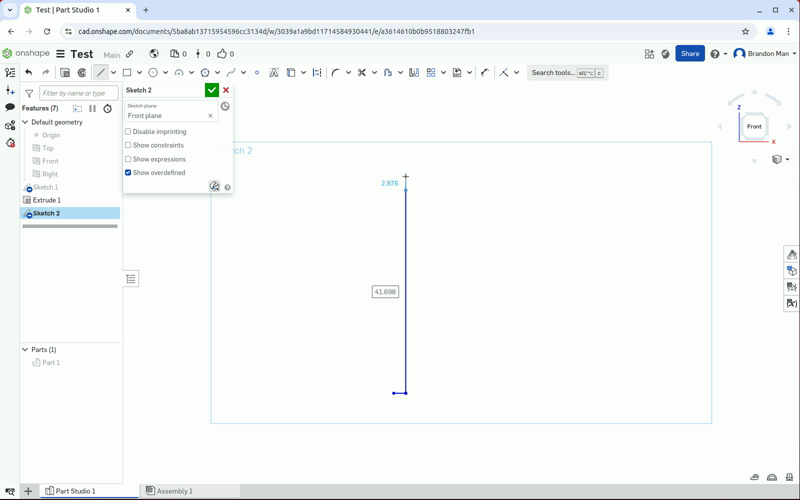
click(405, 176)
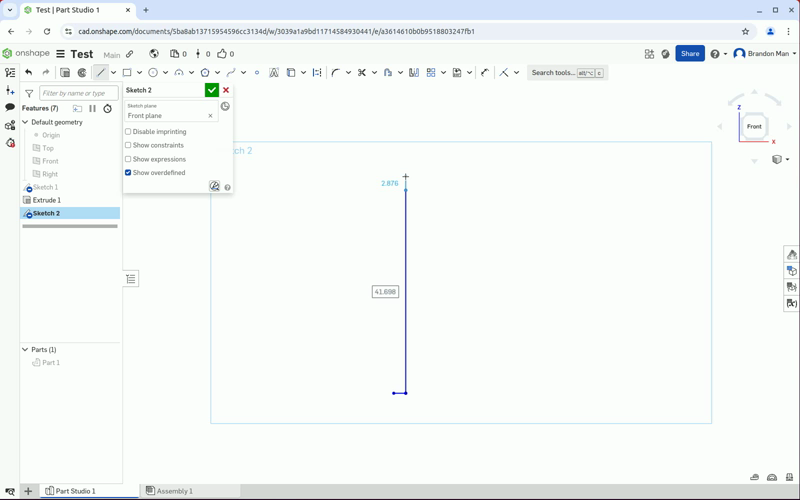
key_up(shift)
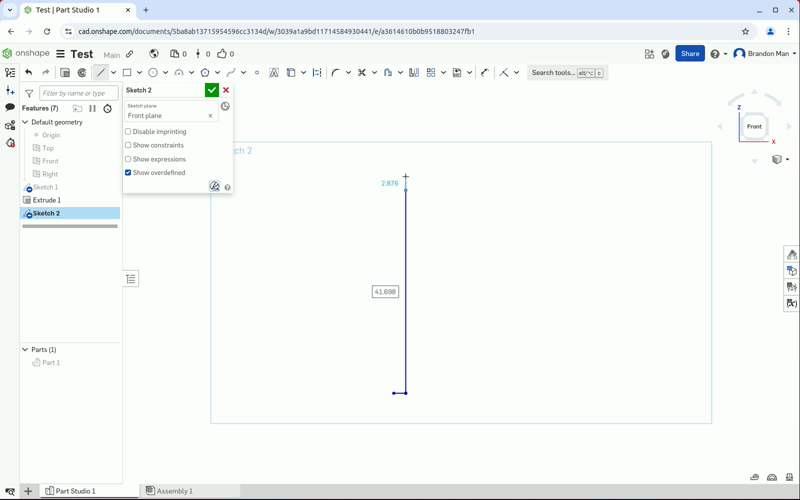
key_down(shift)
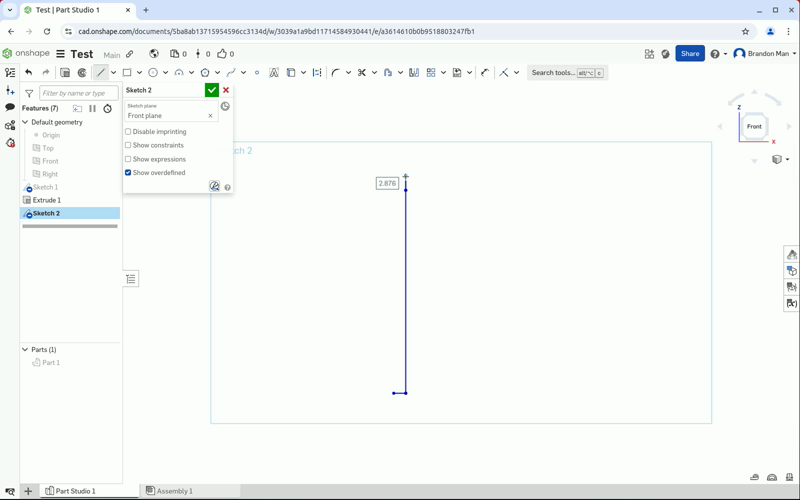
mouse_move(435, 176)
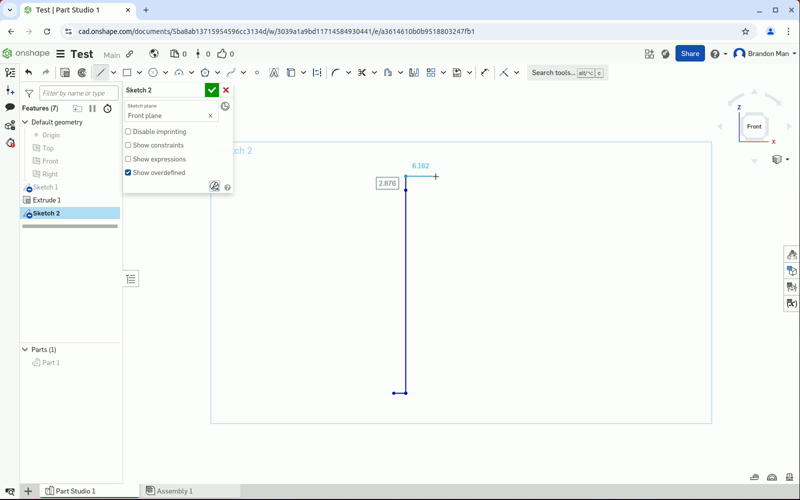
mouse_move(405, 171)
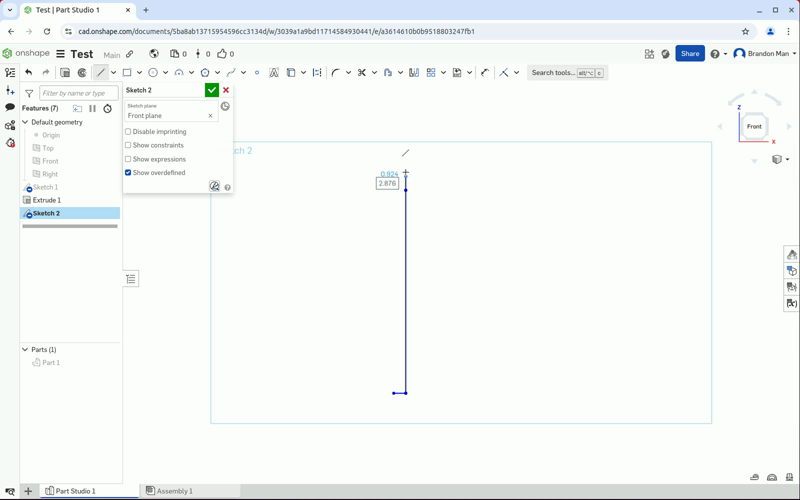
scroll(6)
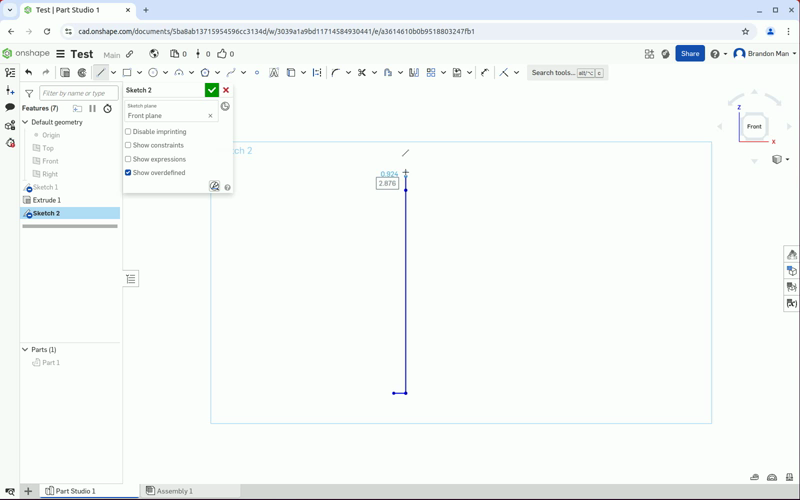
scroll(6)
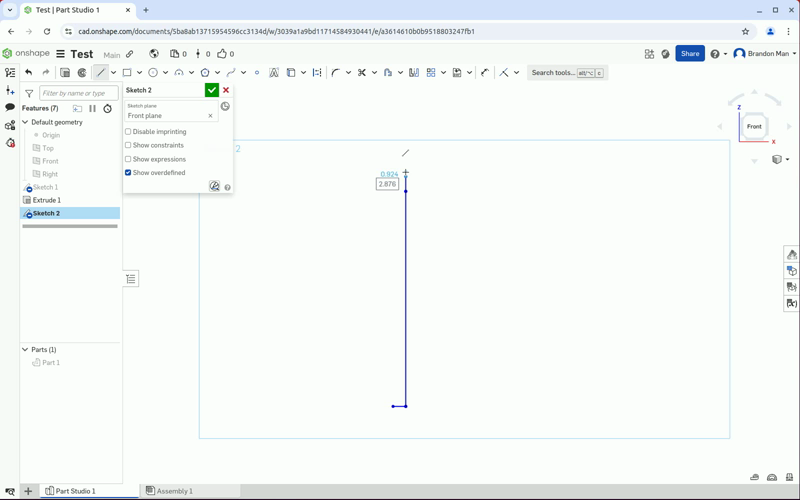
scroll(6)
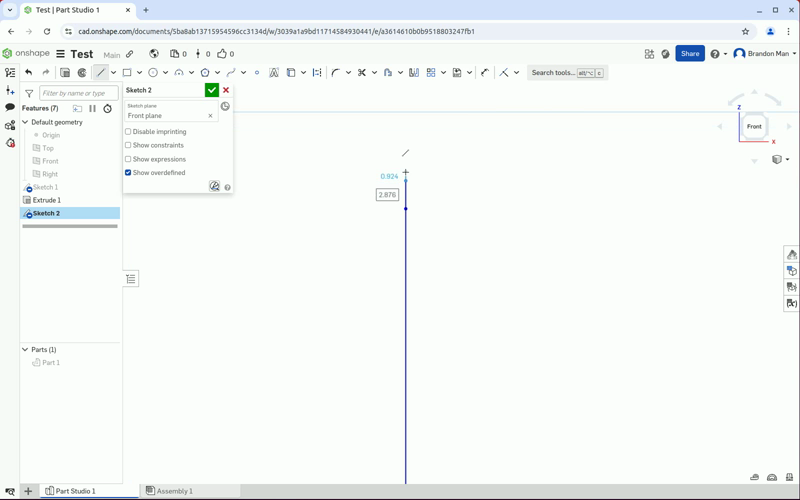
scroll(6)
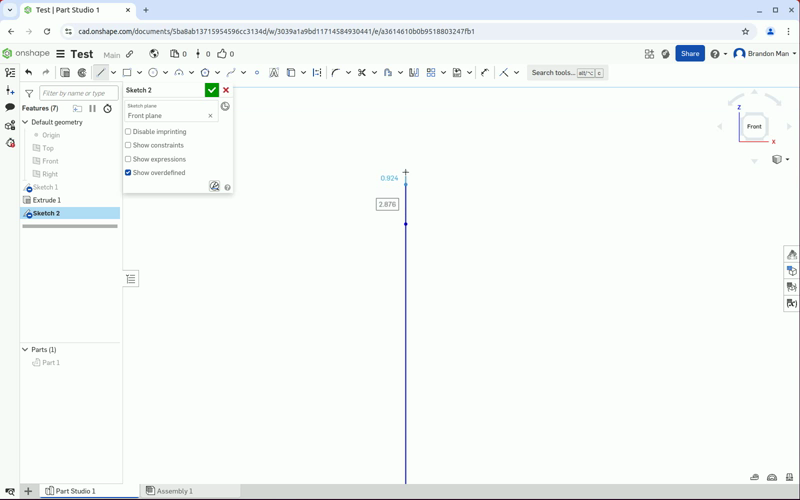
scroll(6)
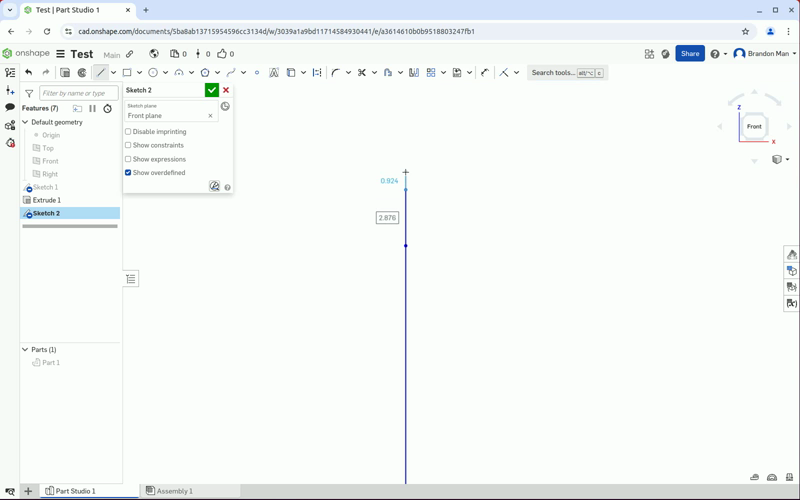
scroll(6)
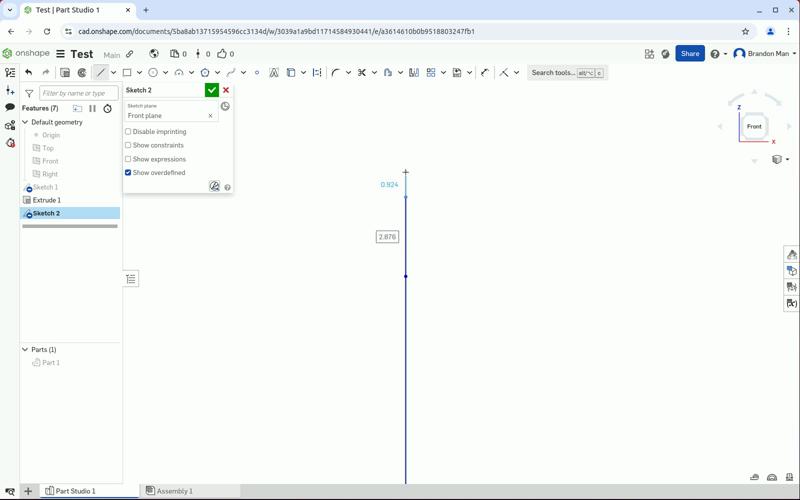
scroll(6)
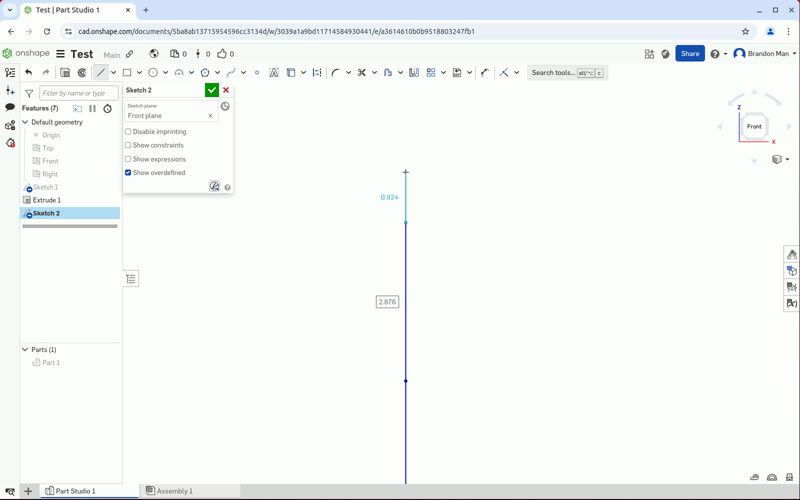
click(405, 171)
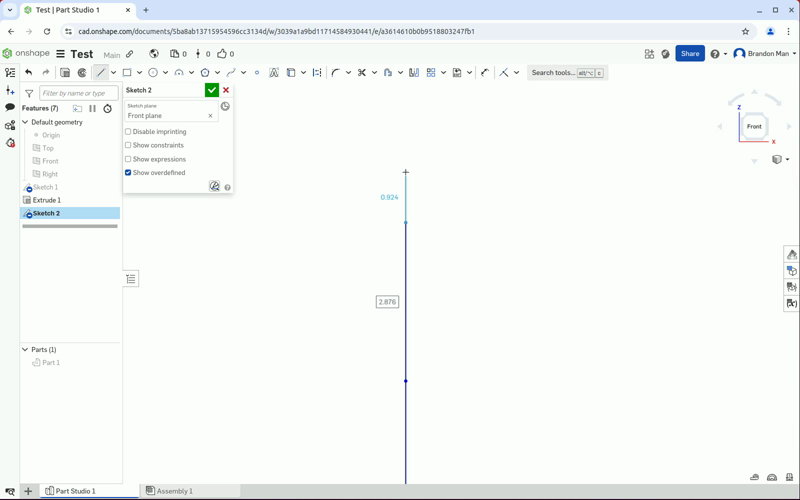
scroll(-6)
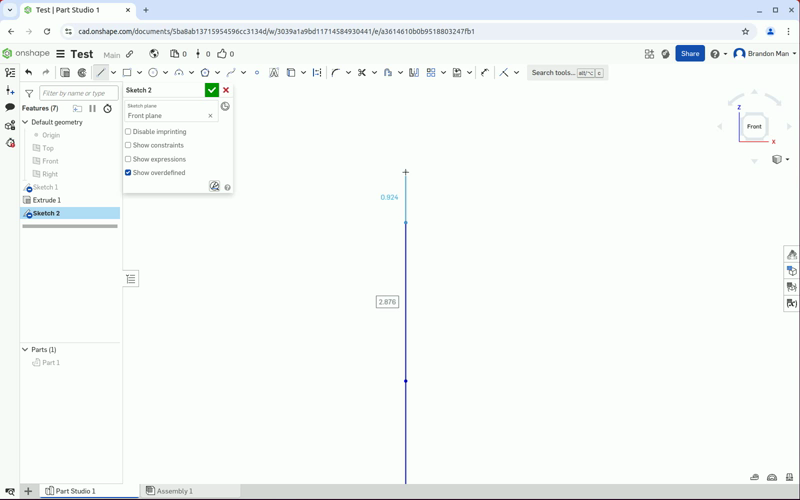
scroll(-6)
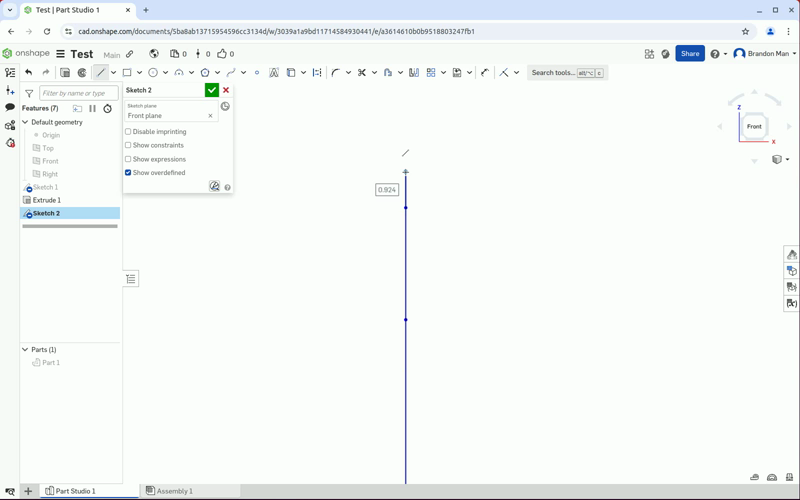
scroll(-6)
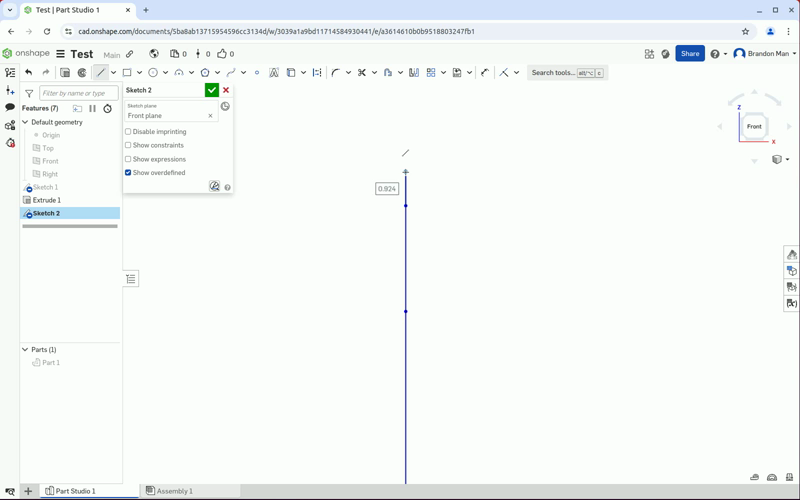
scroll(-6)
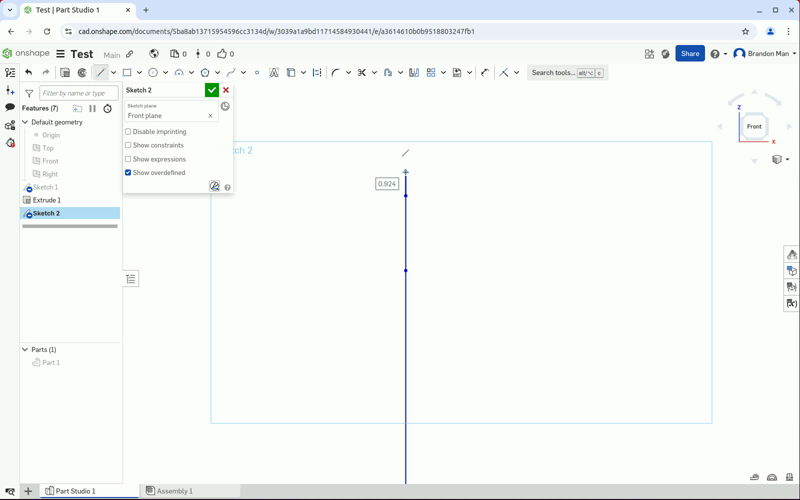
scroll(-6)
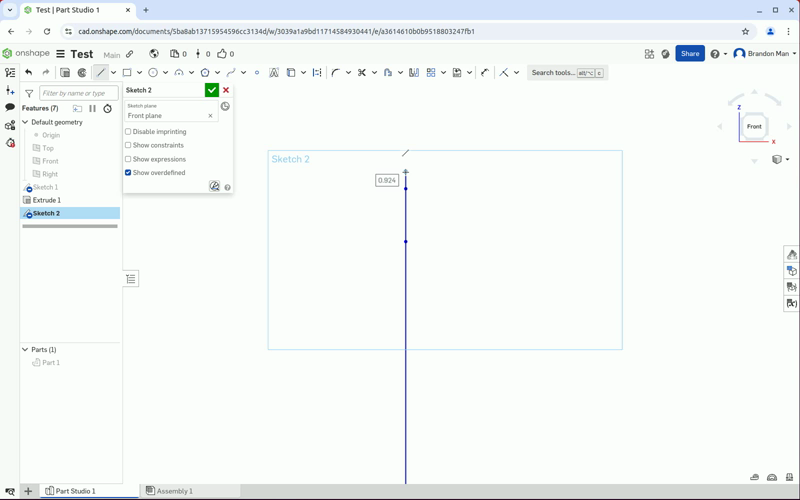
scroll(-6)
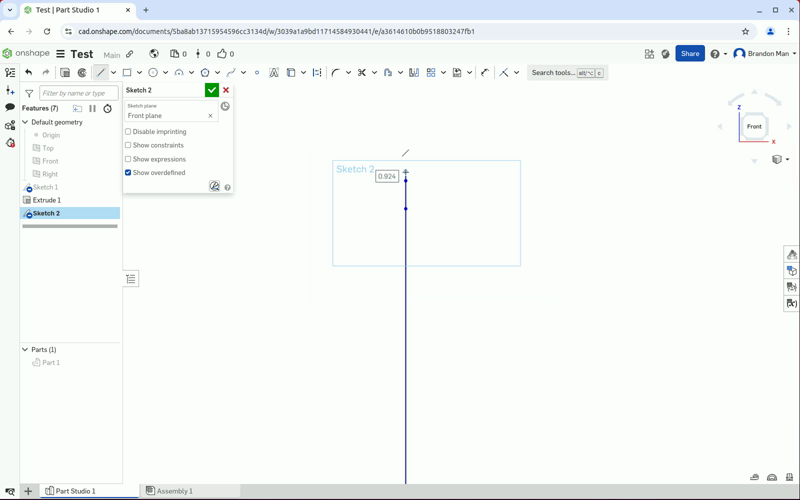
scroll(-6)
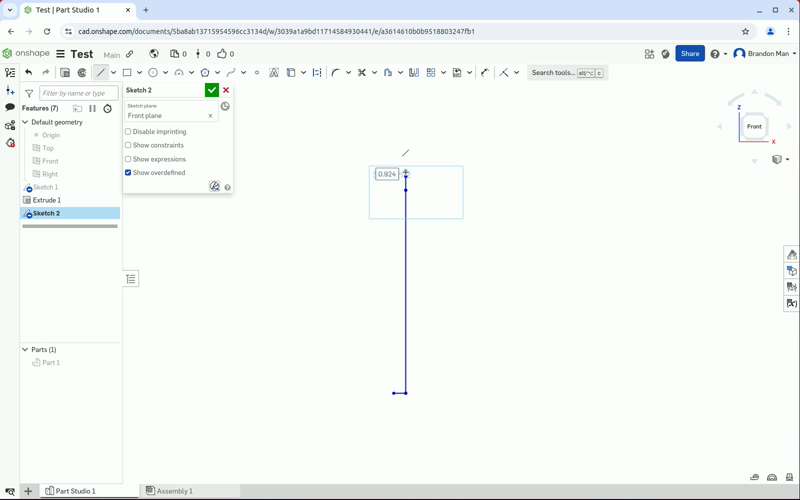
key_up(shift)
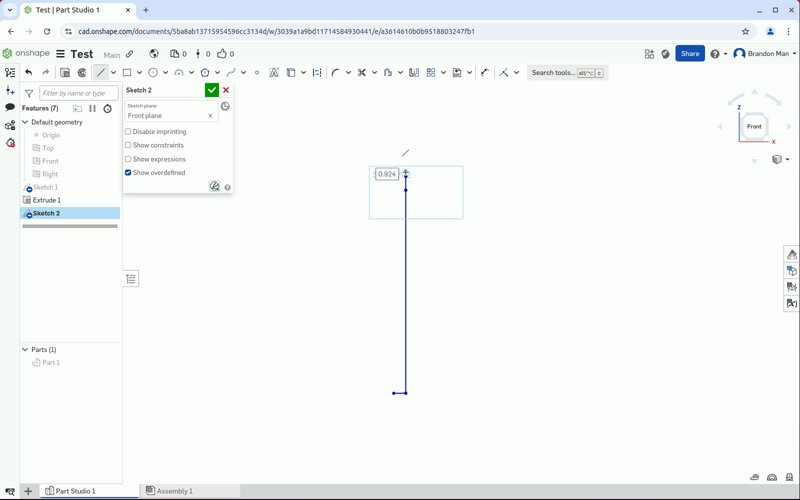
key_down(shift)
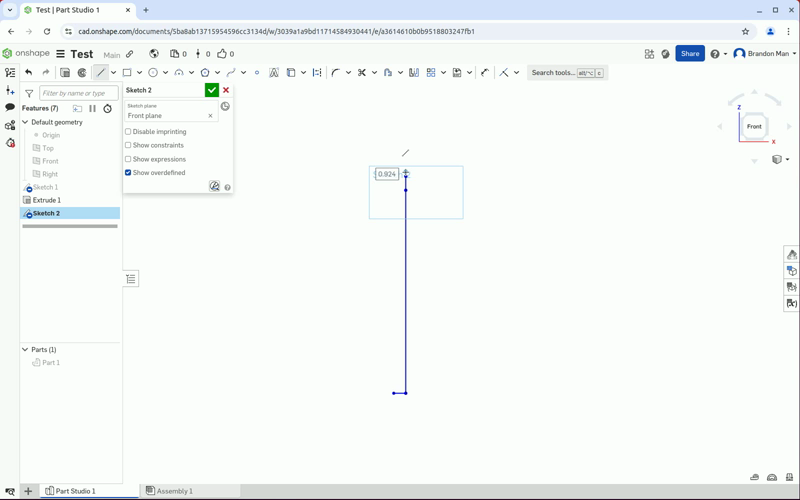
mouse_move(435, 171)
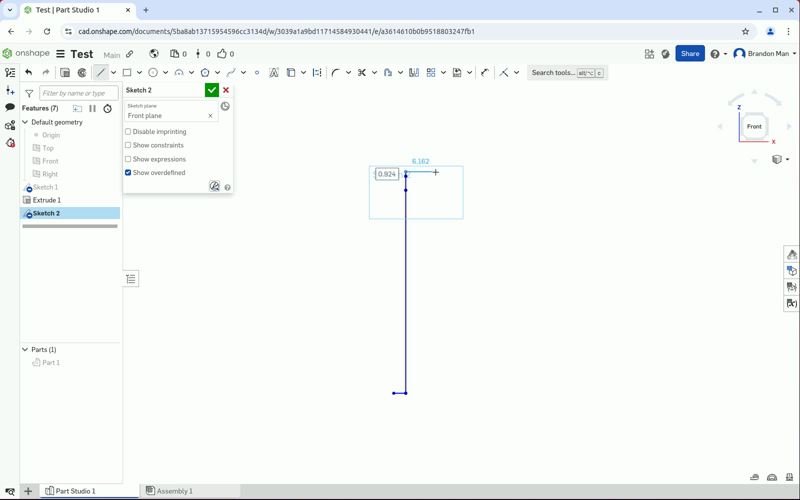
mouse_move(394, 171)
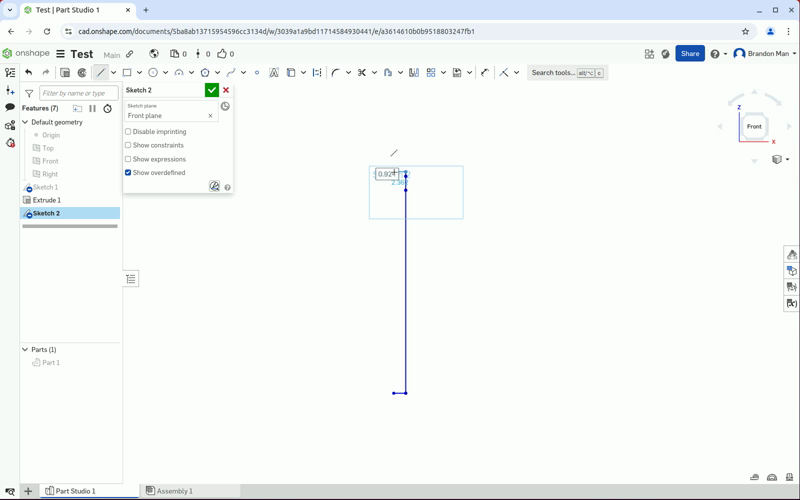
click(394, 171)
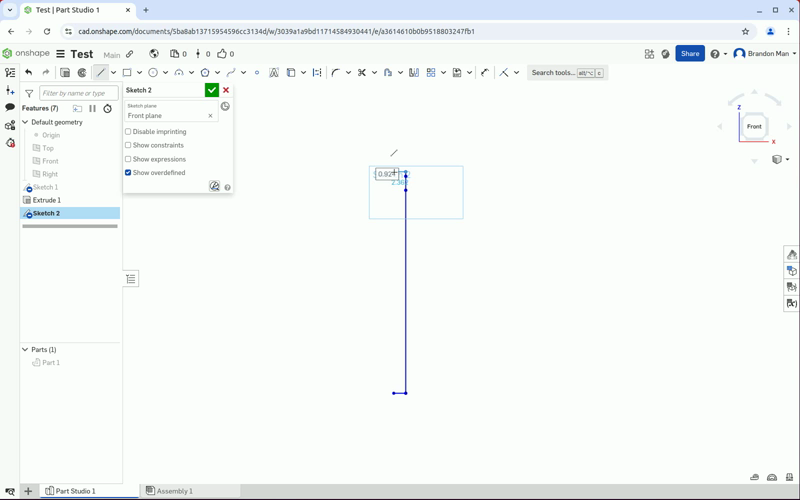
key_up(shift)
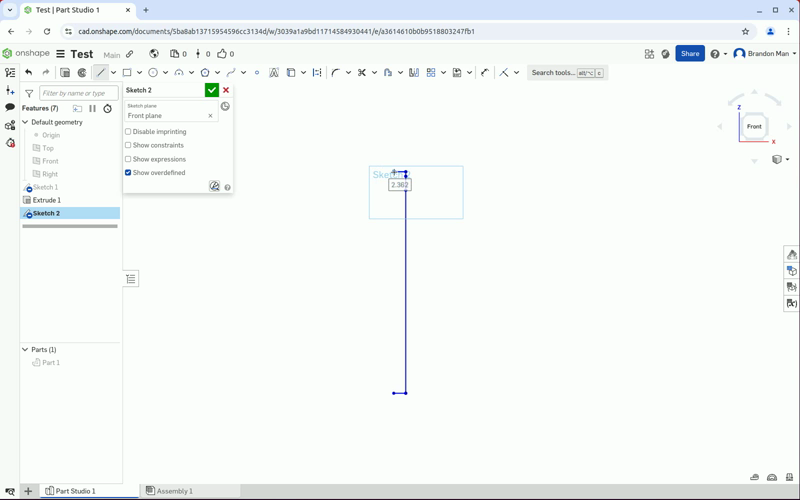
key_down(shift)
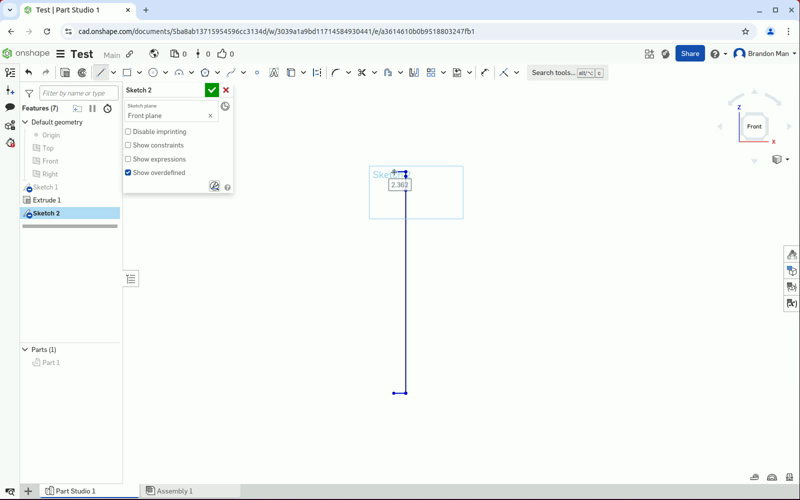
mouse_move(393, 393)
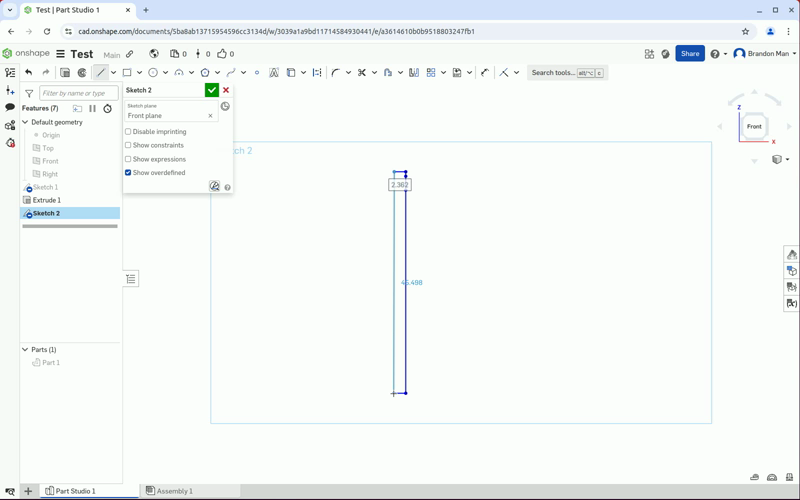
key_up(shift)
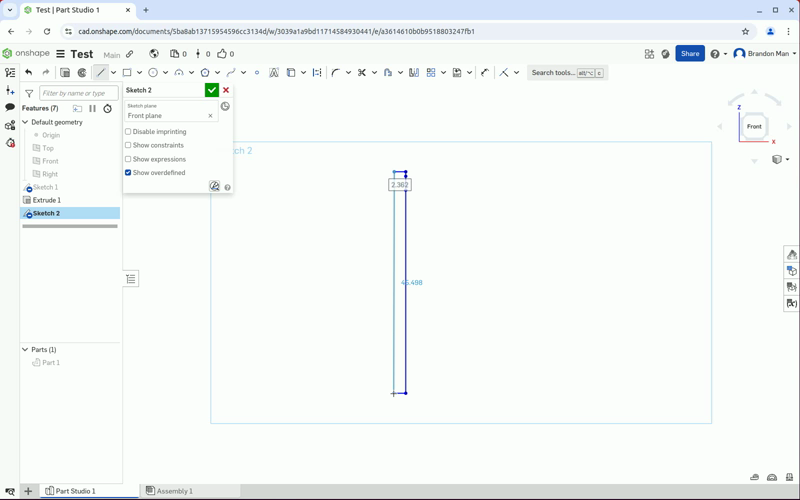
click(393, 393)
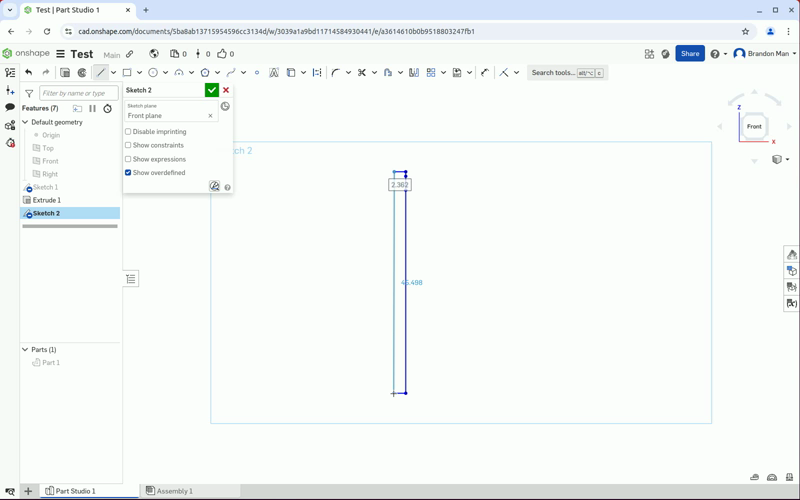
key(esc)
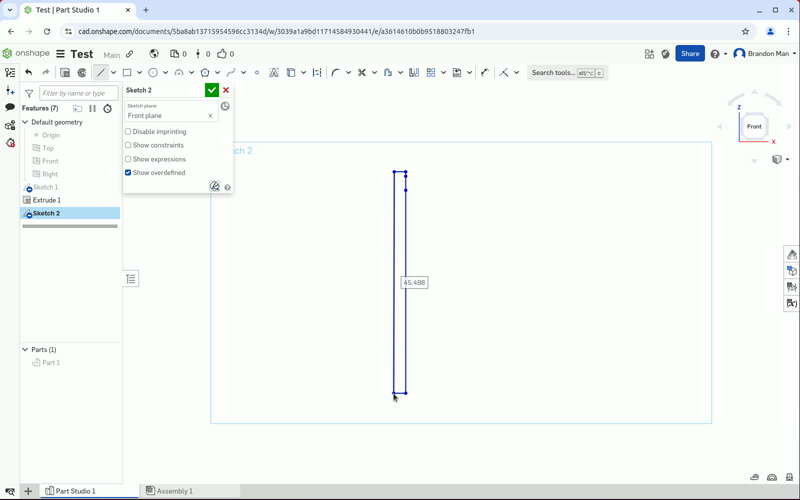
mouse_move(396, 293)
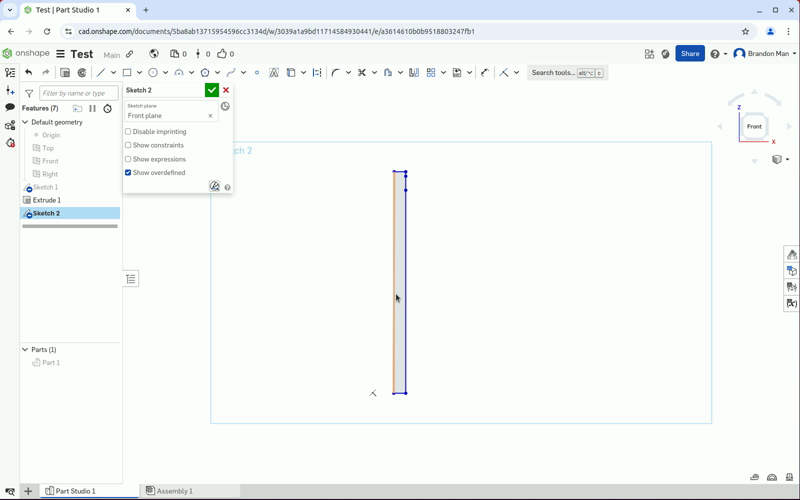
click(396, 293)
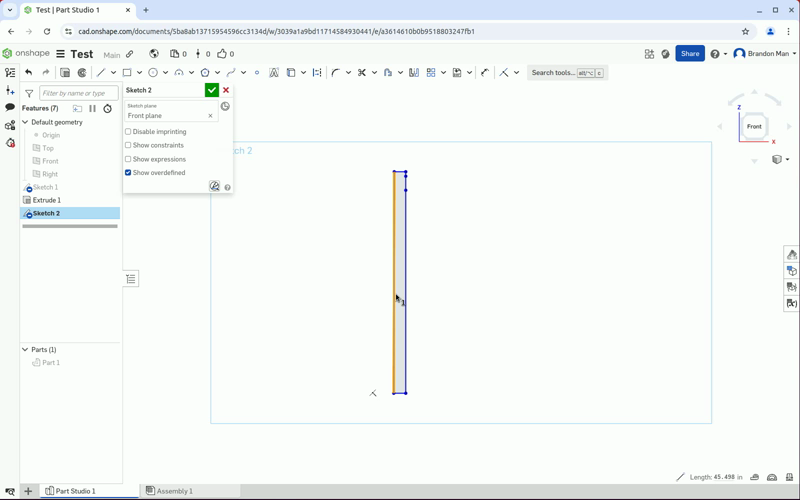
mouse_move(73, 352)
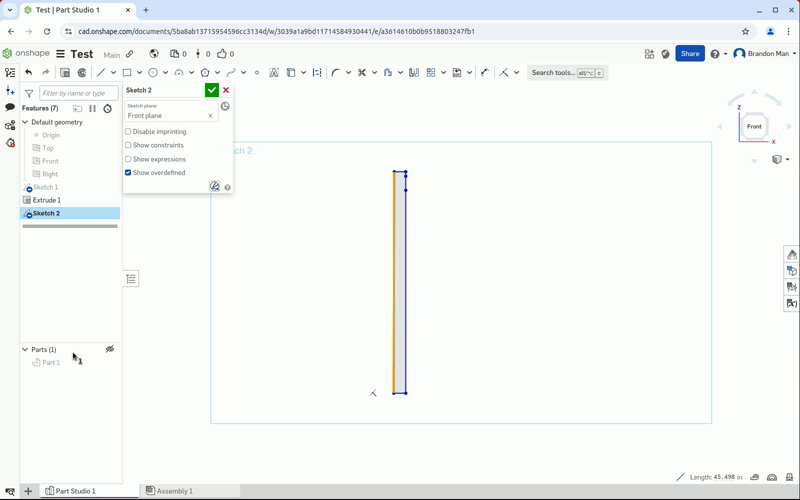
key(shift+y)
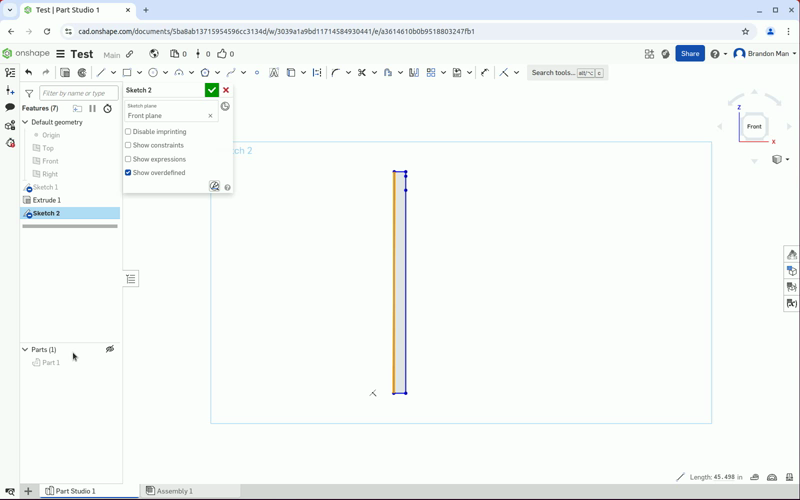
key(shift+e)
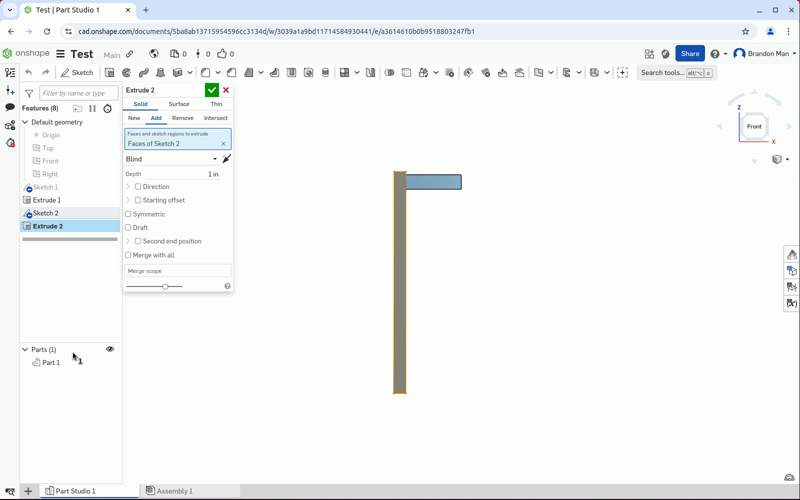
mouse_move(143, 106)
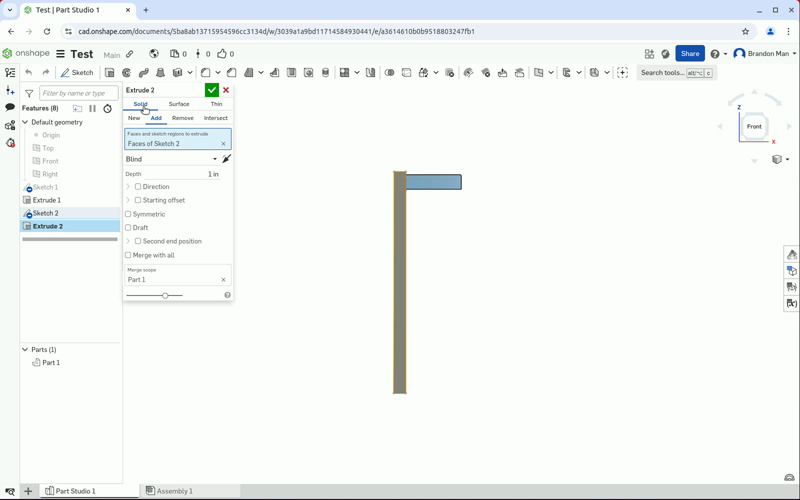
click(143, 106)
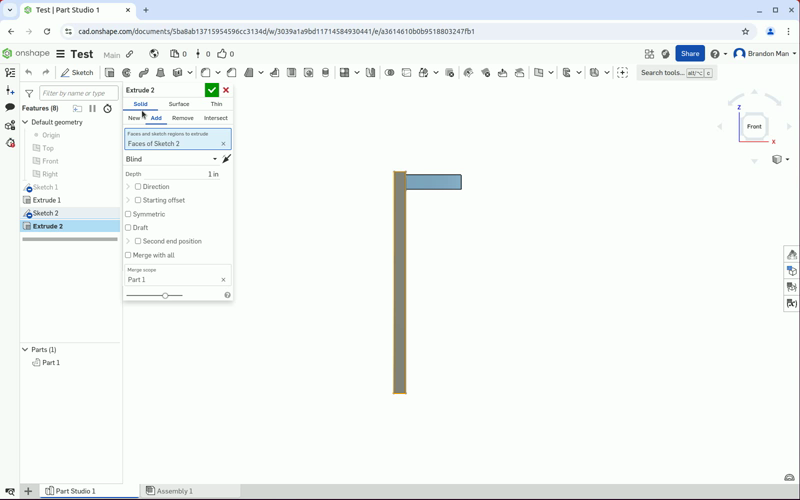
mouse_move(137, 120)
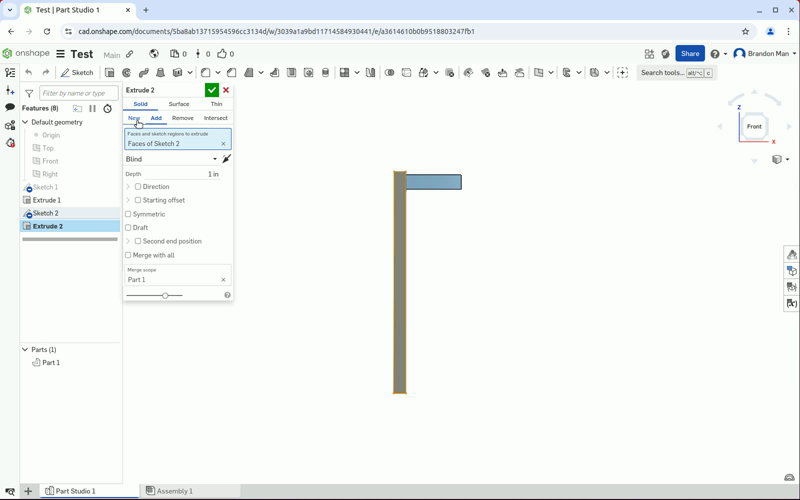
click(137, 120)
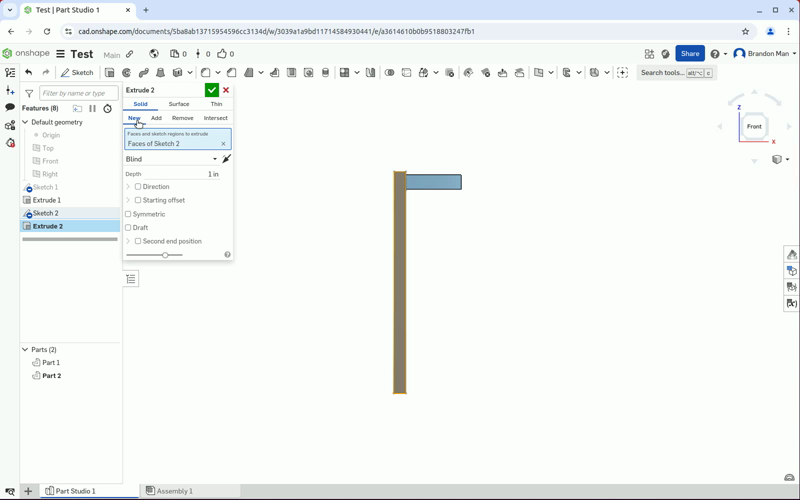
key(tab, 4)
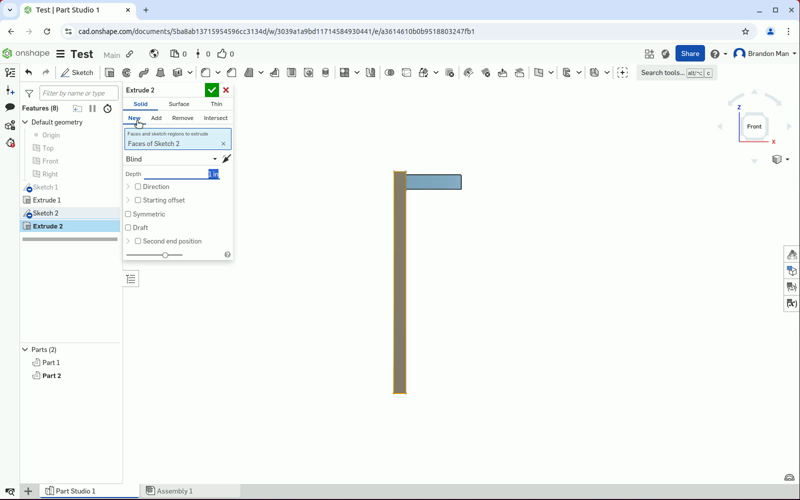
text(0.963)
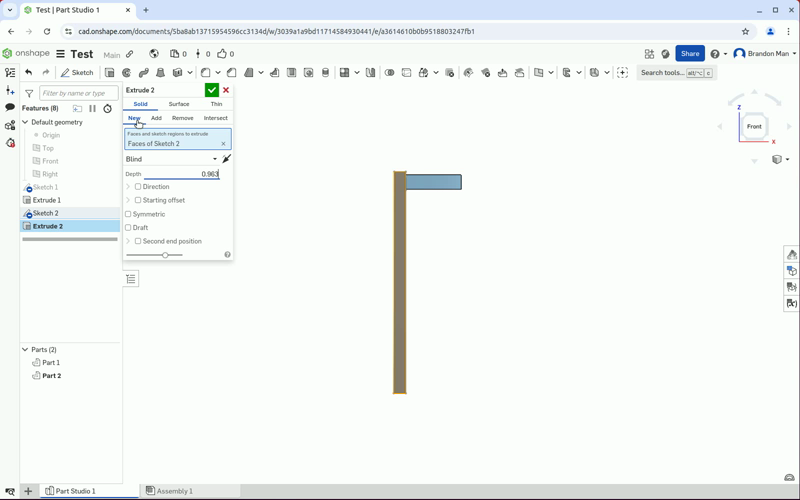
key(enter)
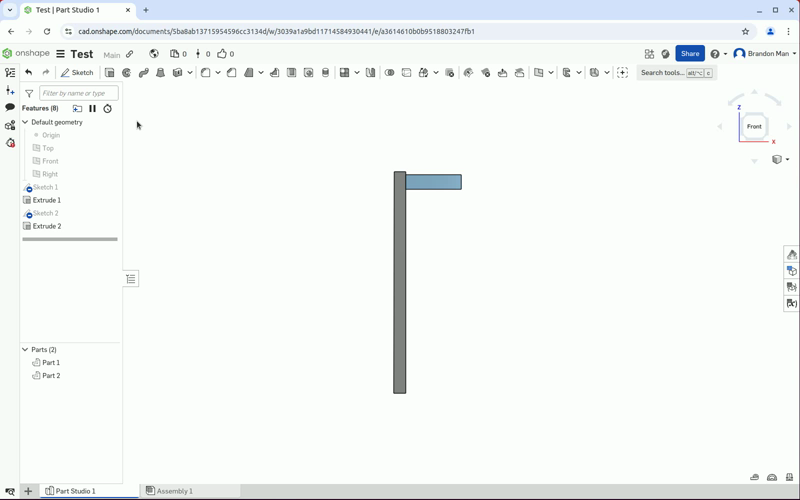
key(shift+h)
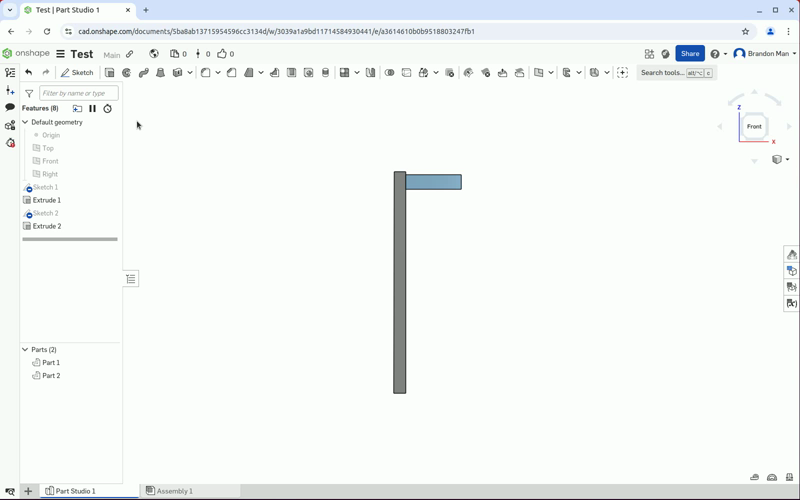
key(shift+h)
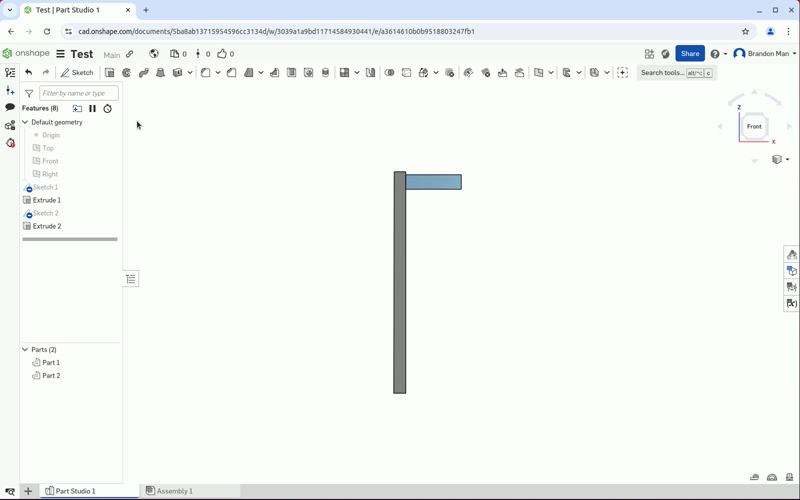
mouse_move(73, 189)
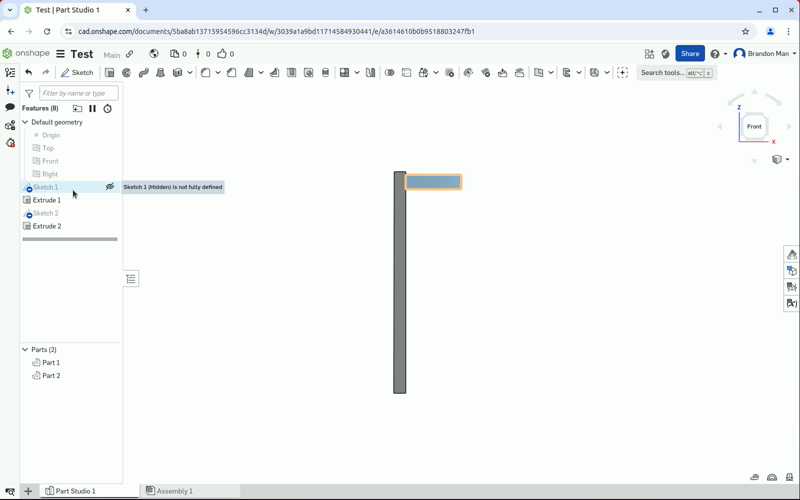
click(73, 189)
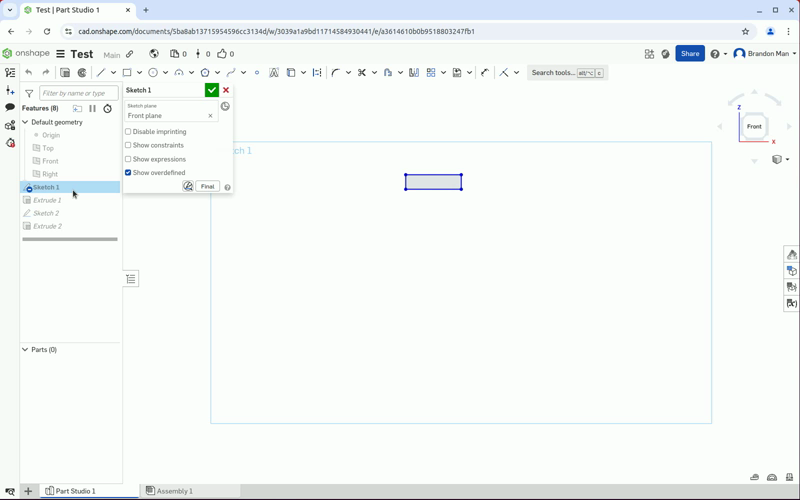
mouse_move(229, 92)
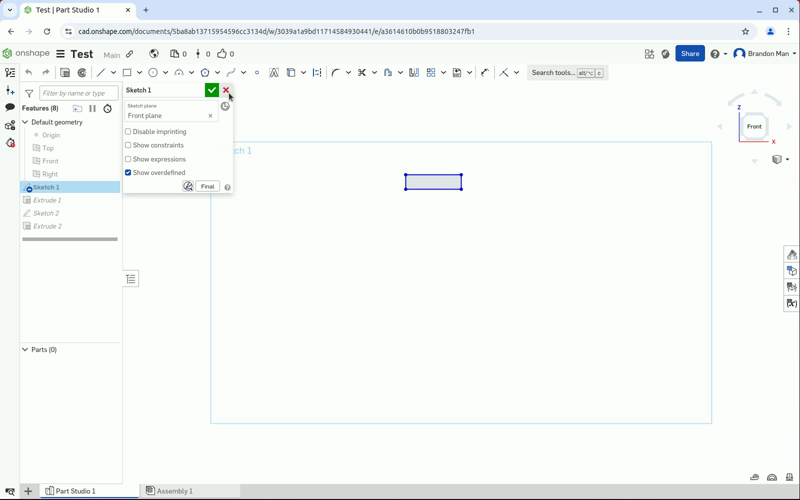
click(229, 92)
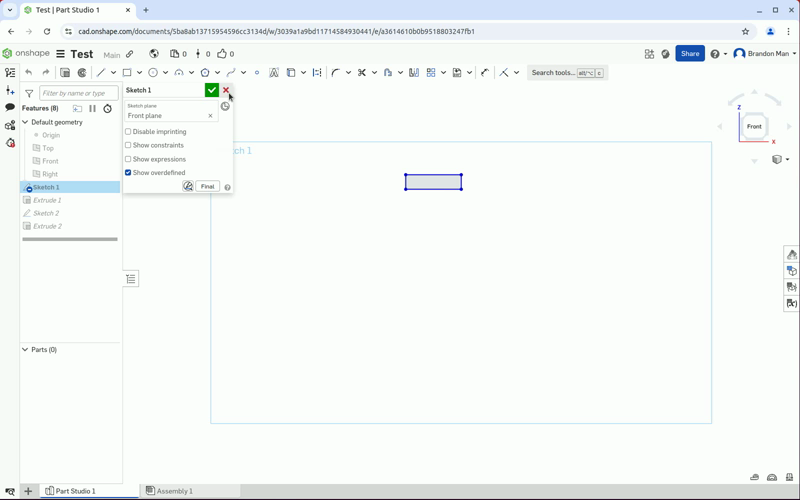
key(shift+s)
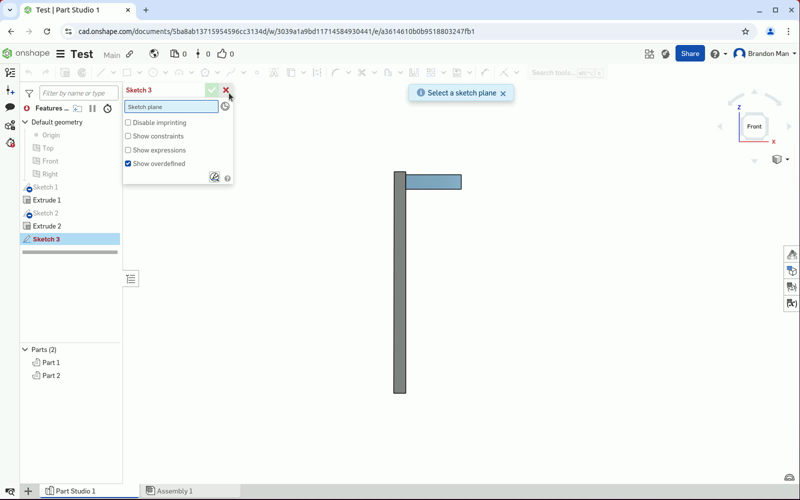
mouse_move(73, 163)
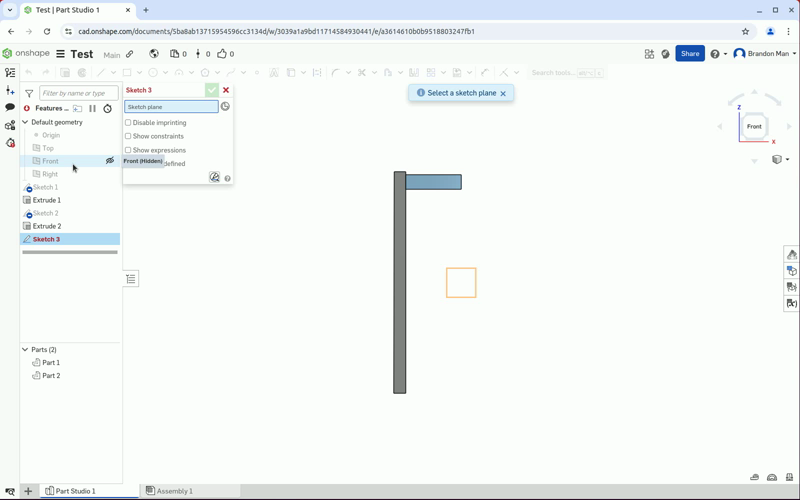
click(73, 163)
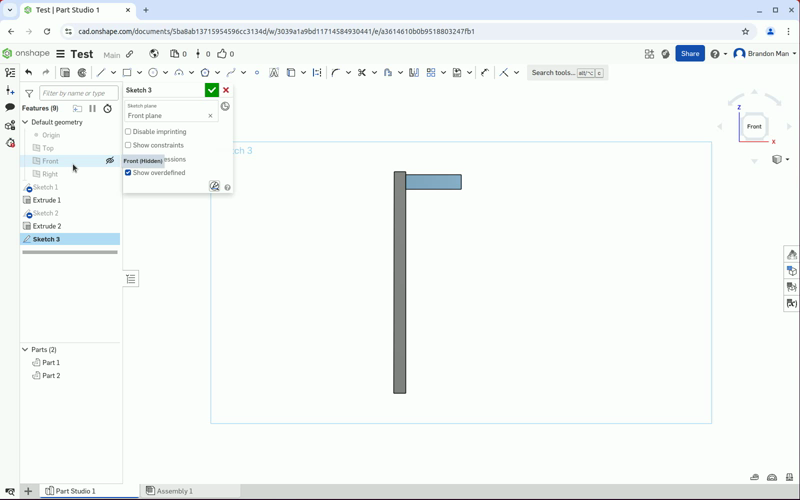
mouse_move(73, 352)
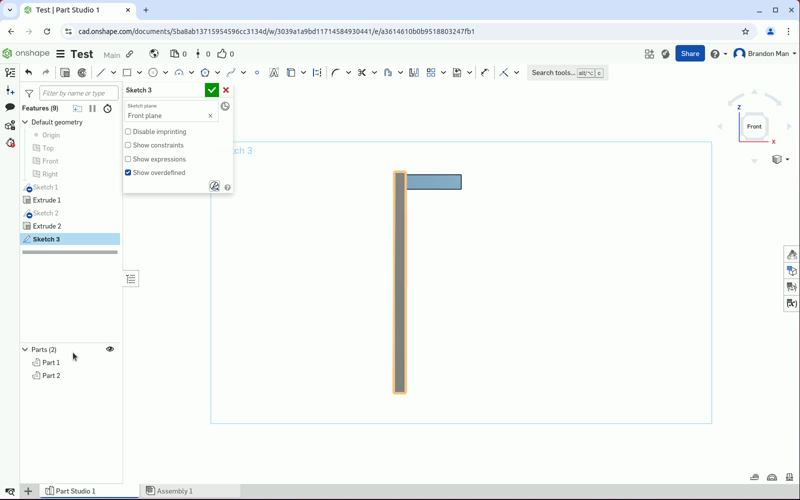
key(y)
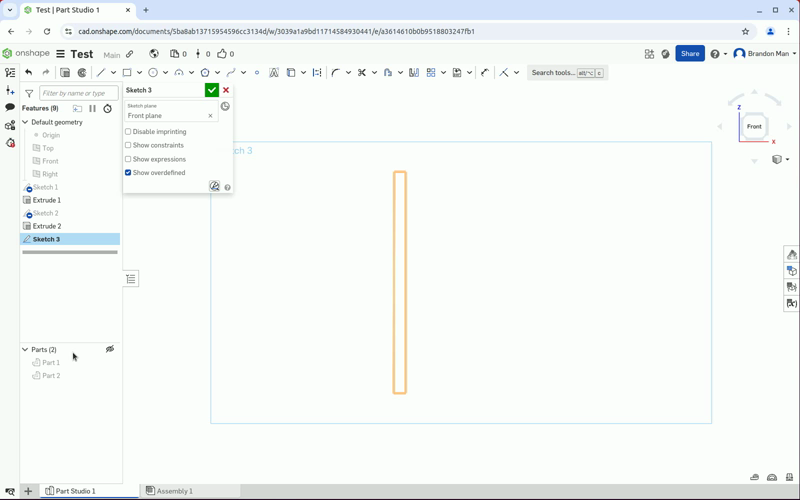
key(l)
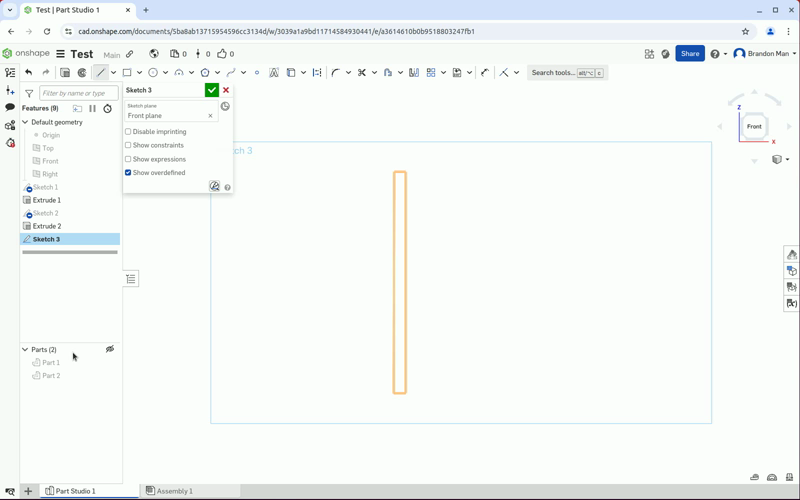
key_down(shift)
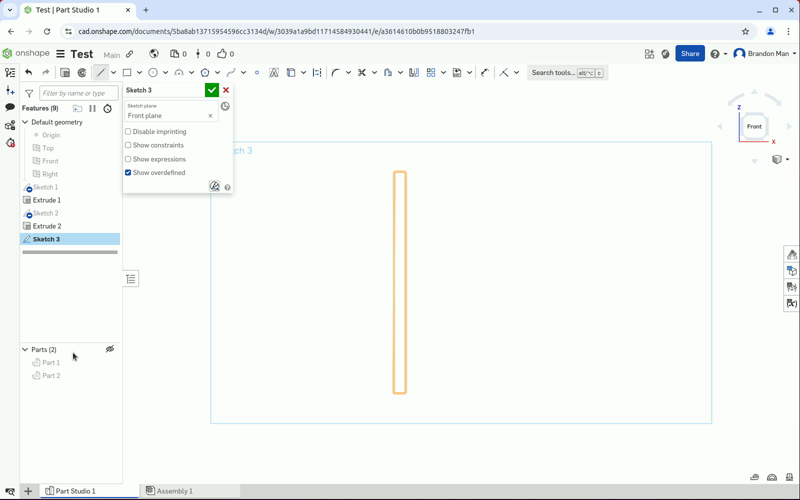
mouse_move(460, 189)
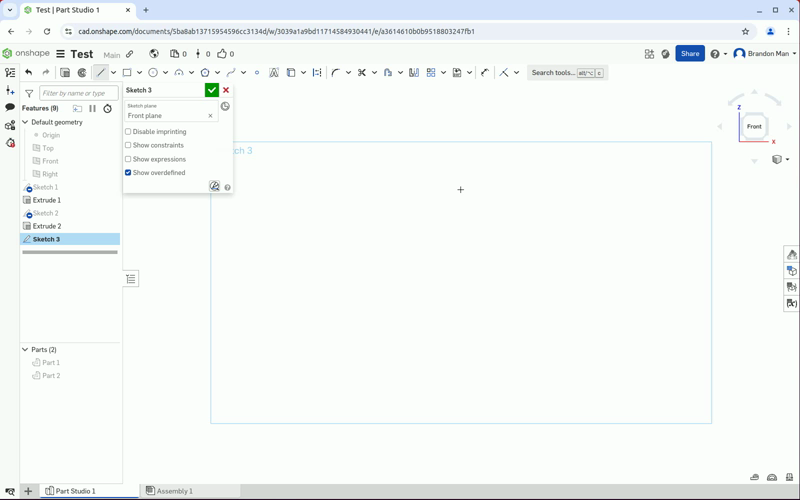
click(460, 189)
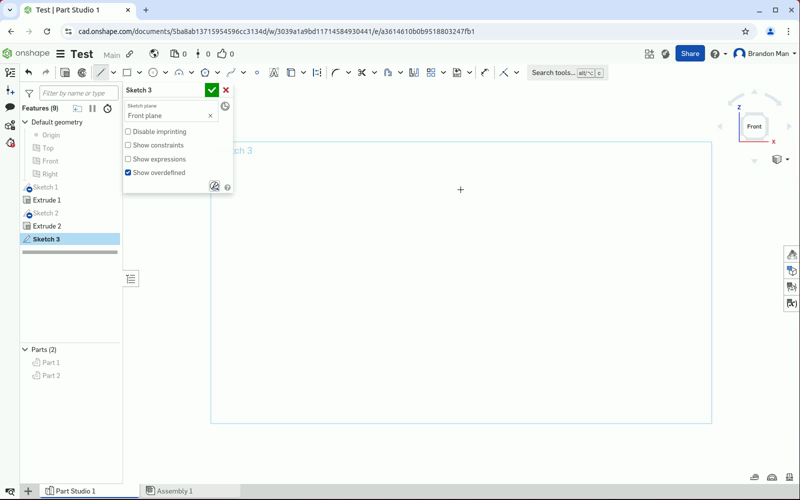
key_up(shift)
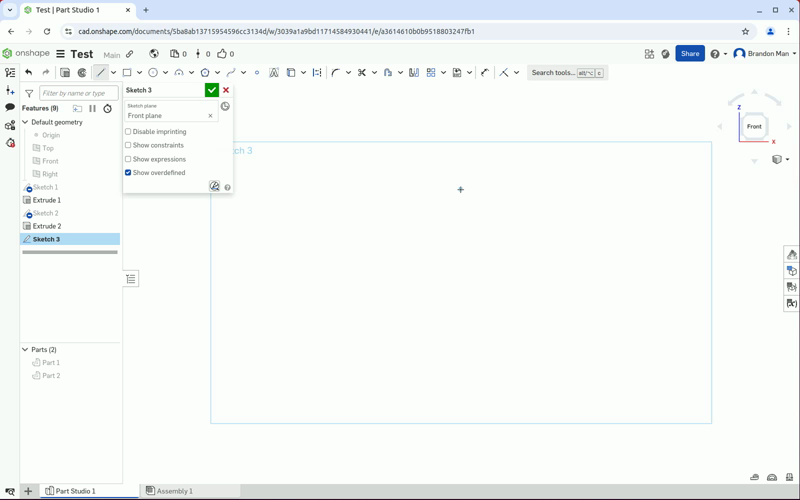
key_down(shift)
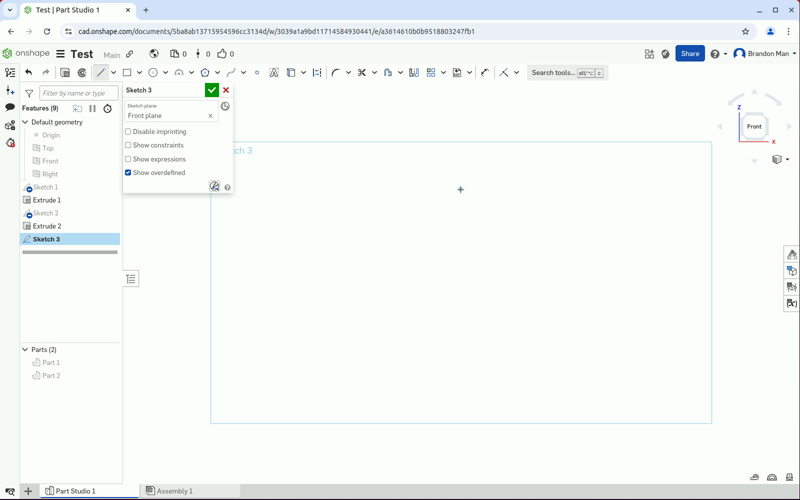
mouse_move(490, 189)
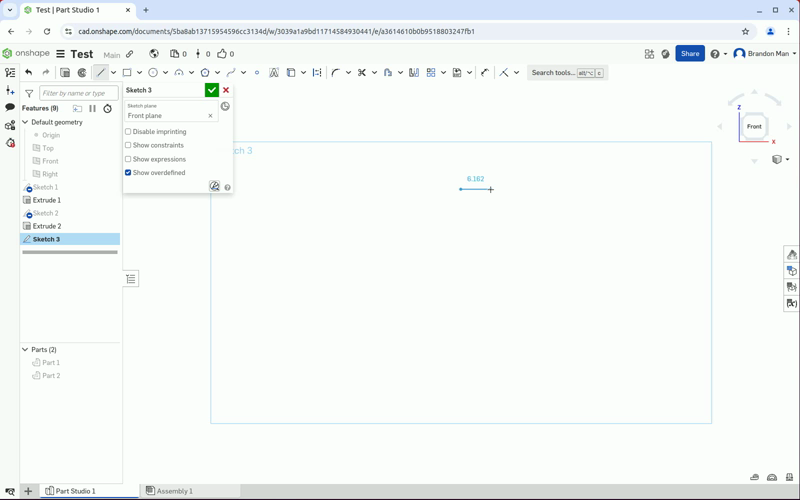
mouse_move(516, 189)
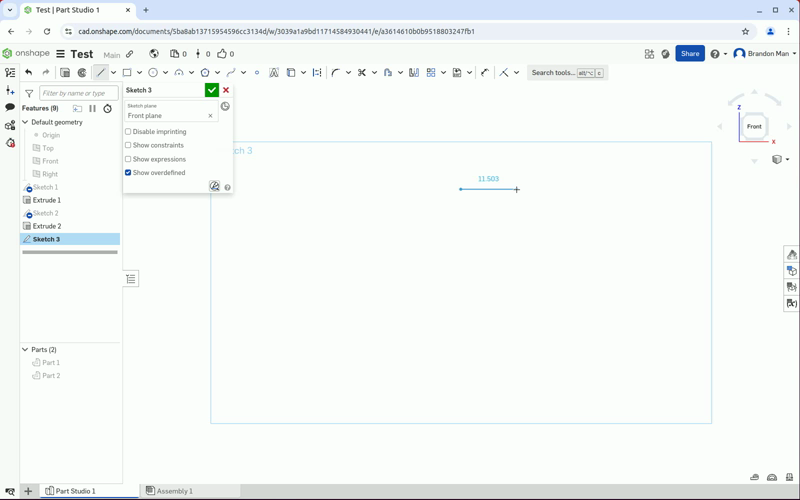
click(516, 189)
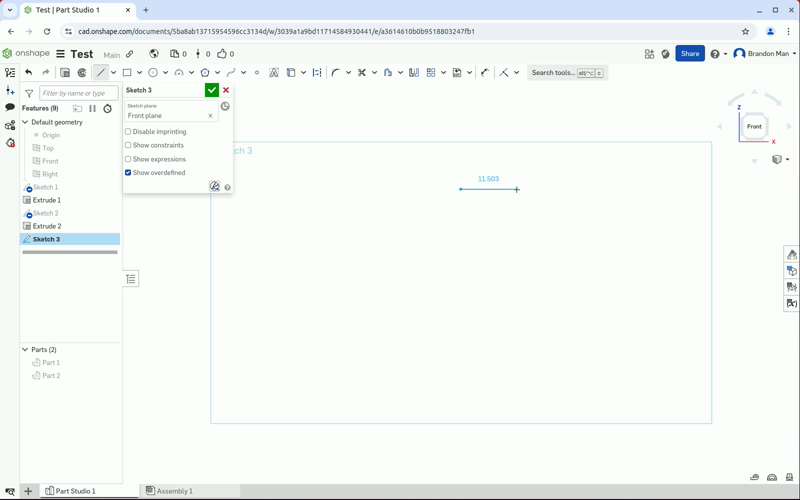
key_up(shift)
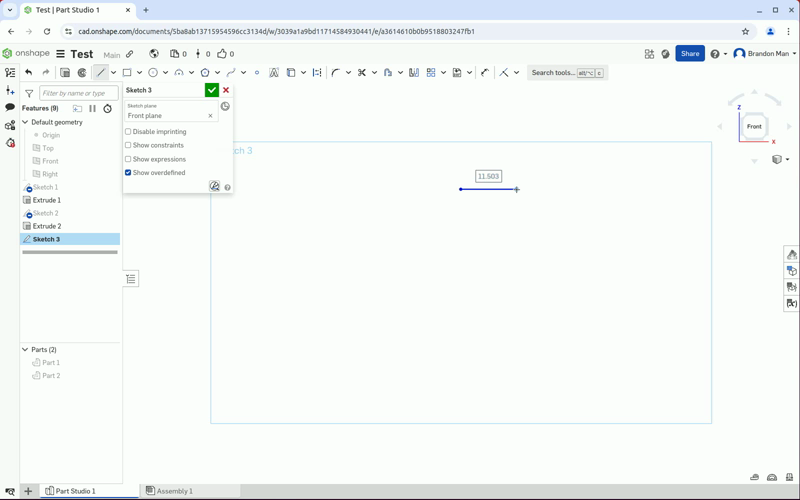
key_down(shift)
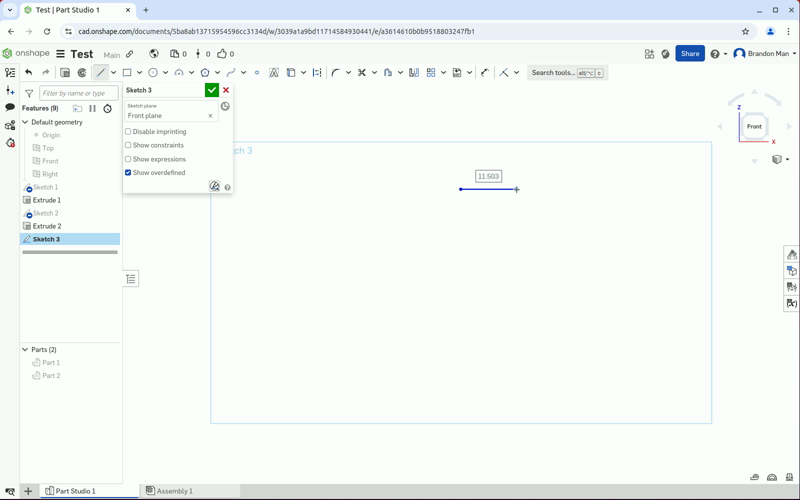
mouse_move(546, 189)
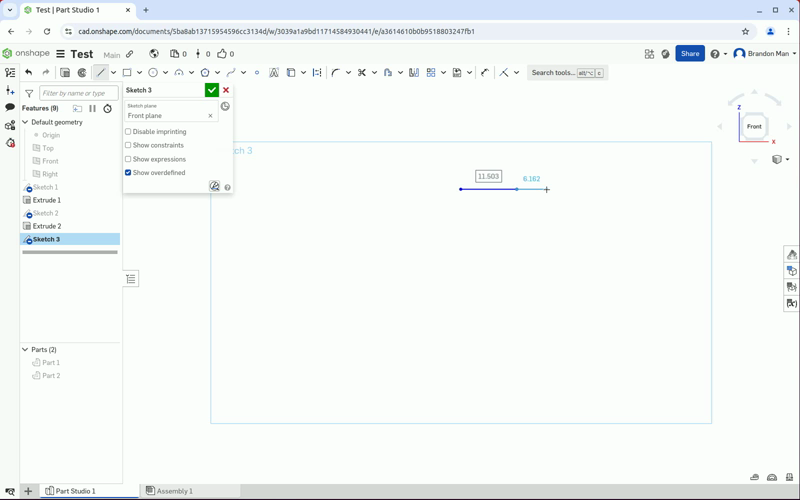
mouse_move(516, 174)
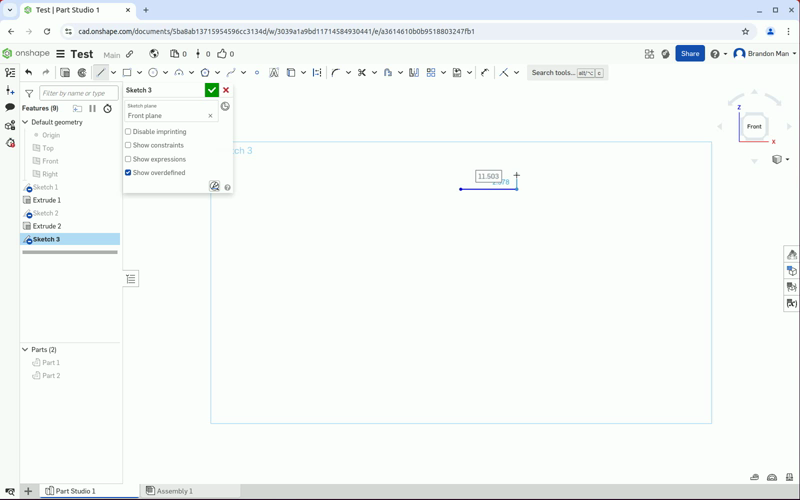
click(516, 174)
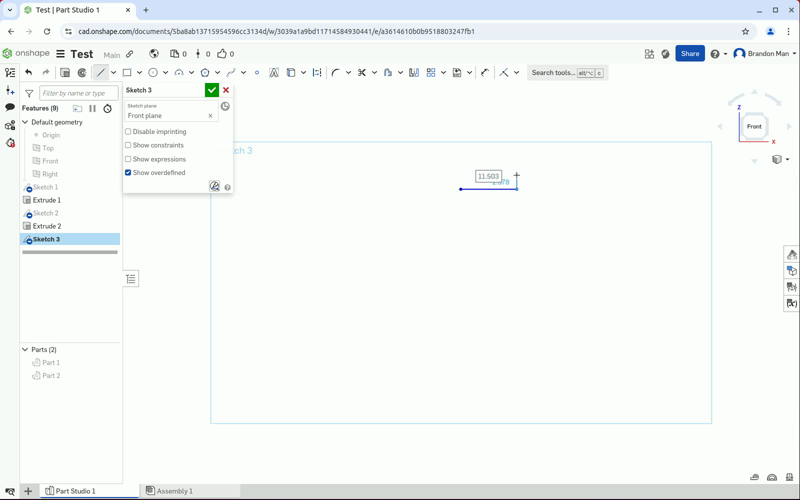
key_up(shift)
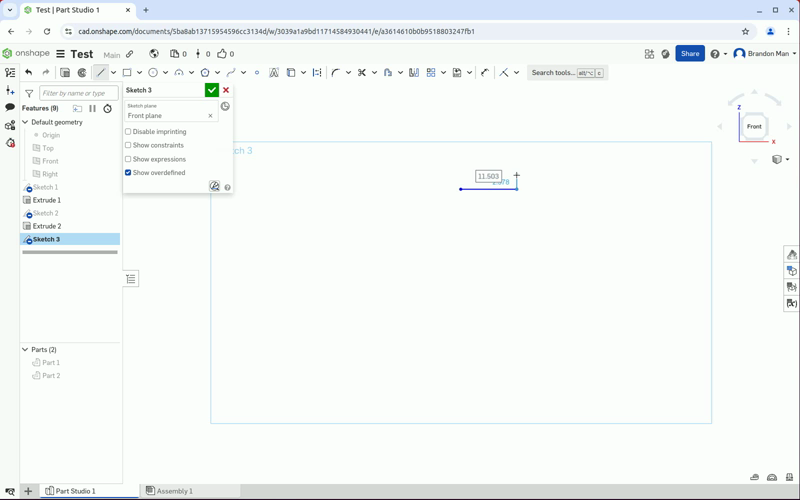
key_down(shift)
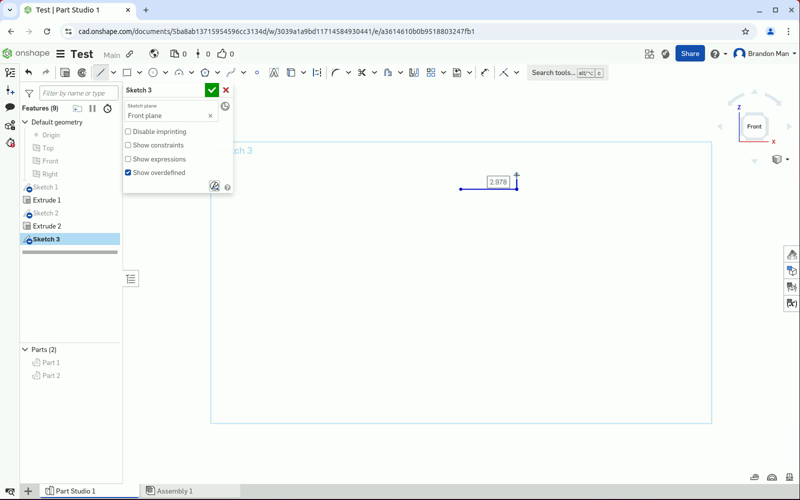
mouse_move(546, 174)
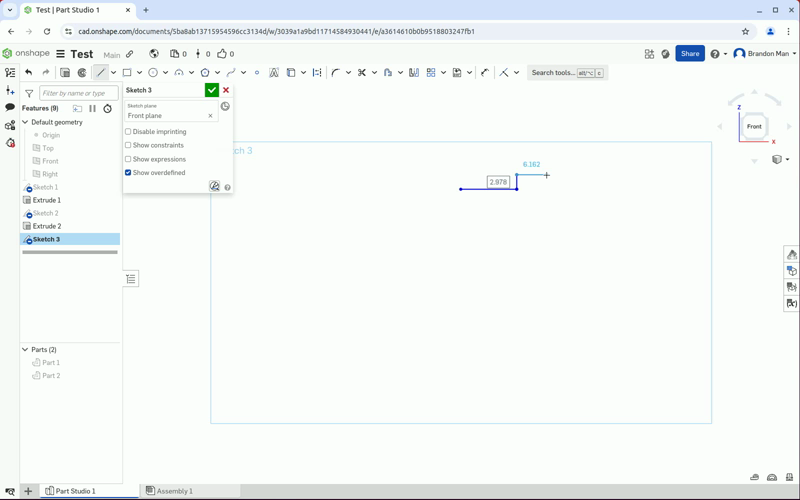
mouse_move(460, 174)
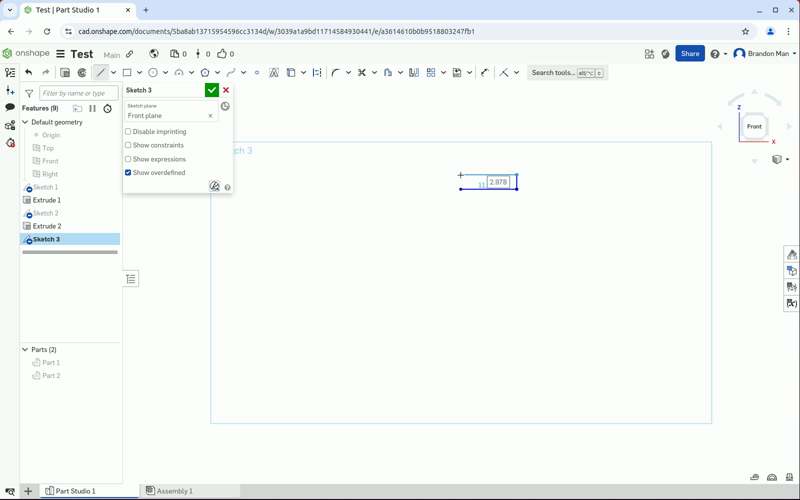
click(460, 174)
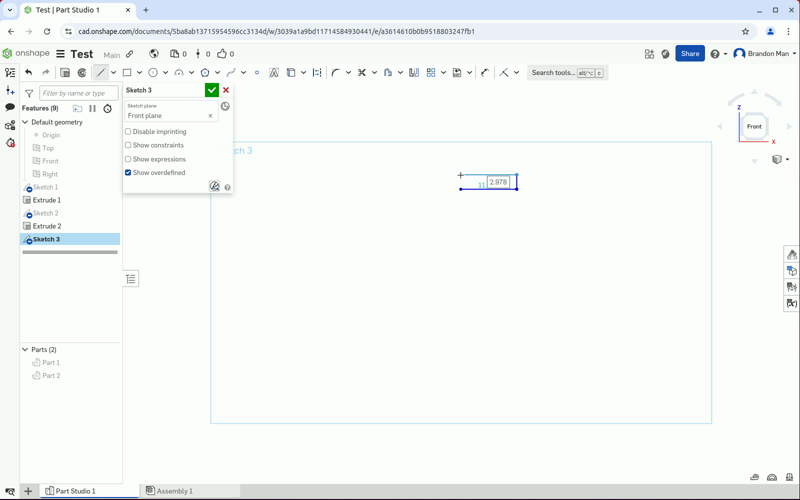
key_up(shift)
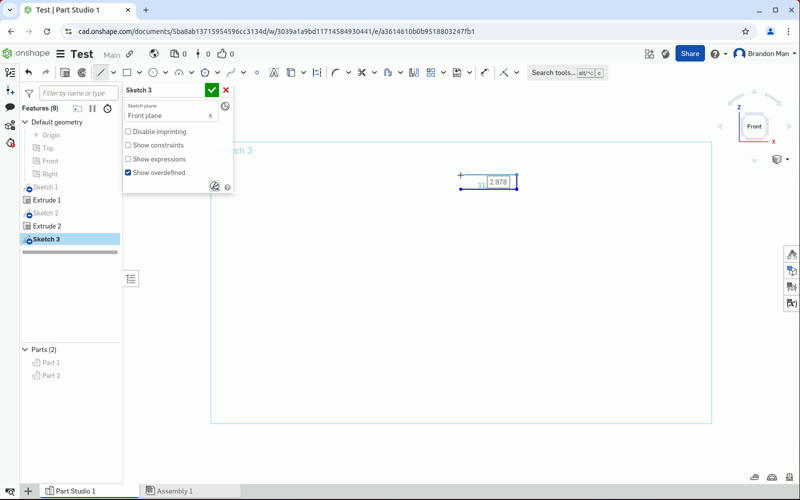
mouse_move(490, 174)
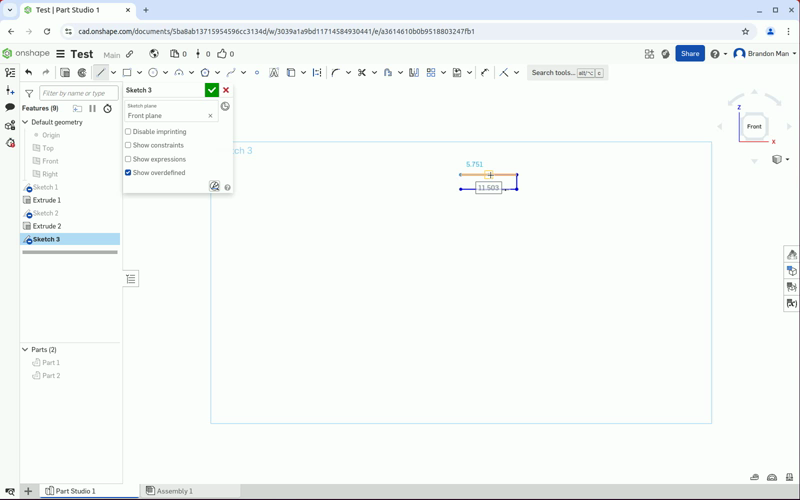
key_down(shift)
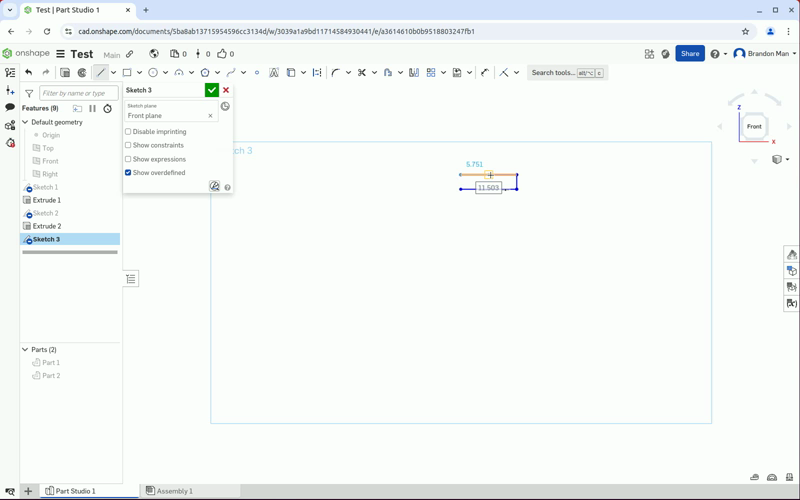
mouse_move(460, 189)
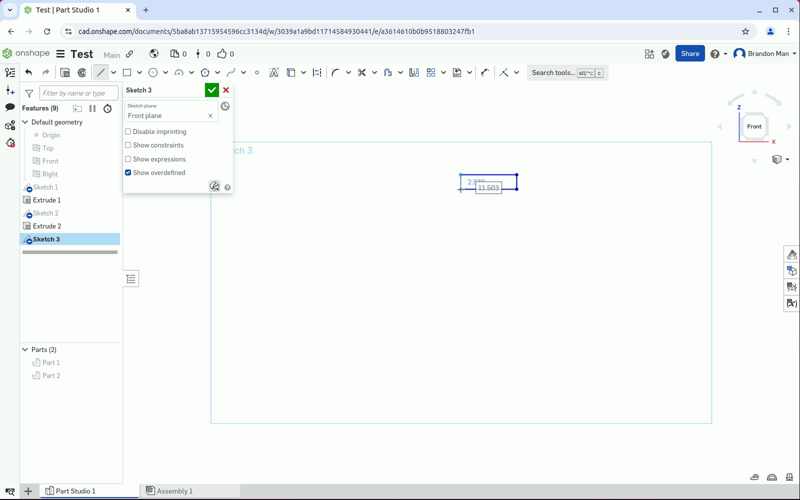
key_up(shift)
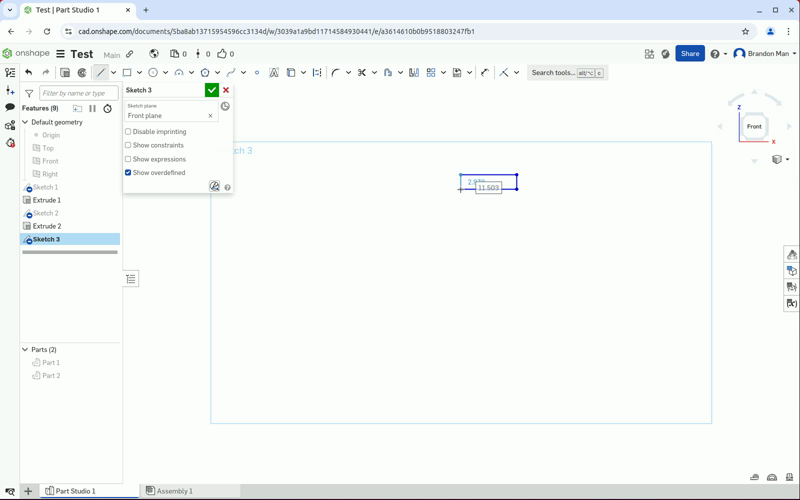
click(460, 189)
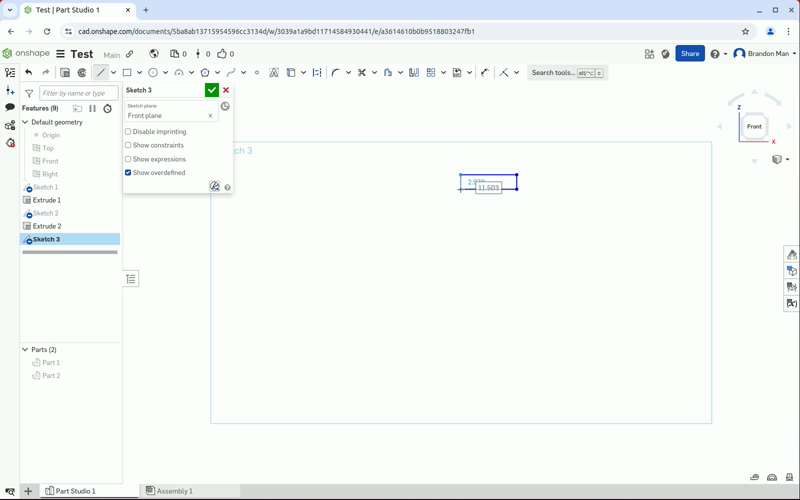
key(esc)
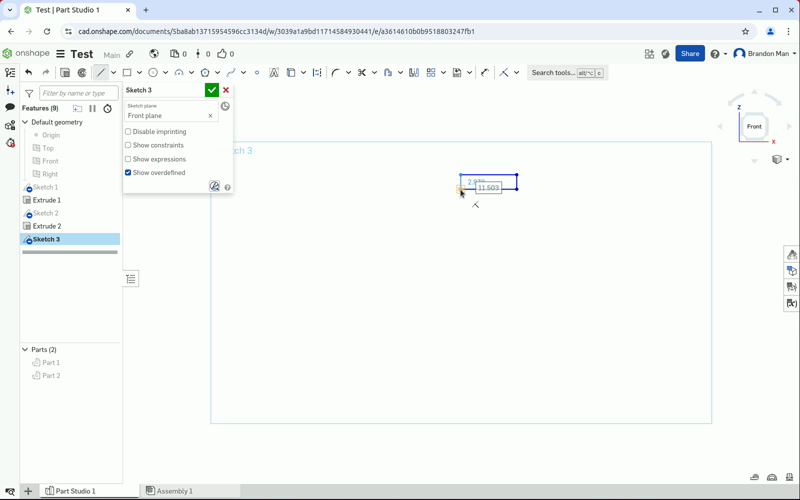
mouse_move(475, 178)
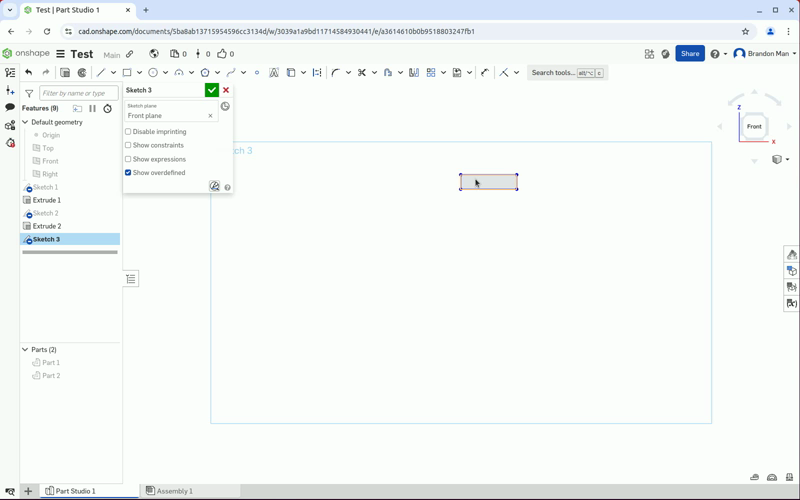
scroll(6)
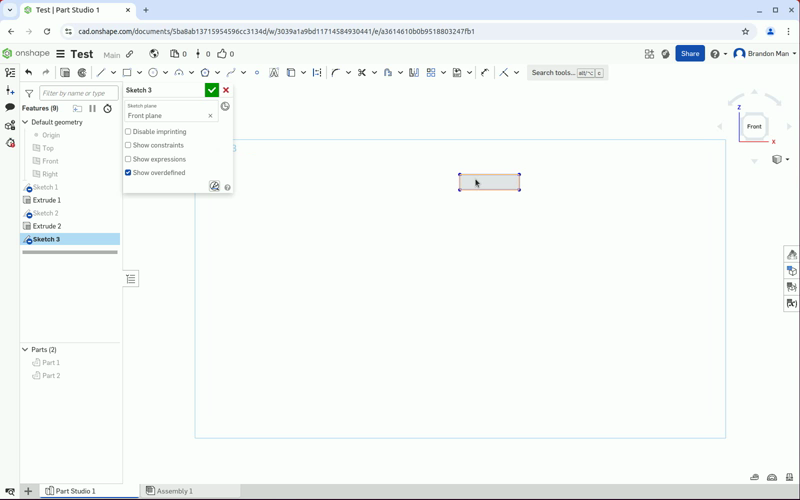
scroll(6)
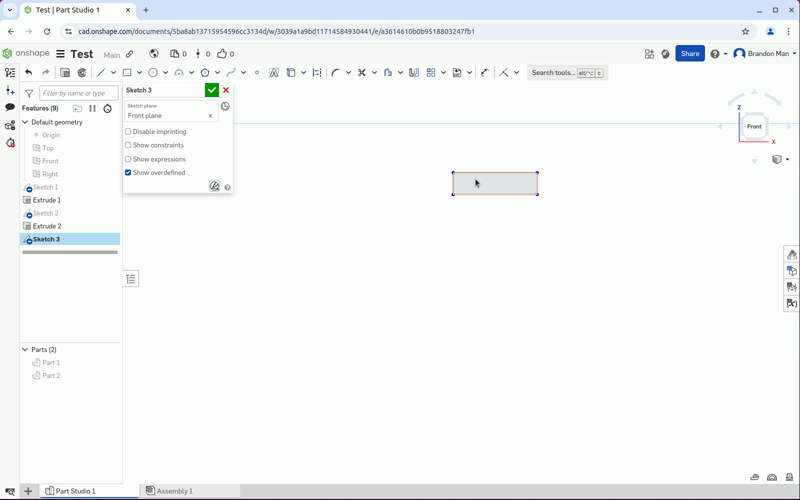
scroll(6)
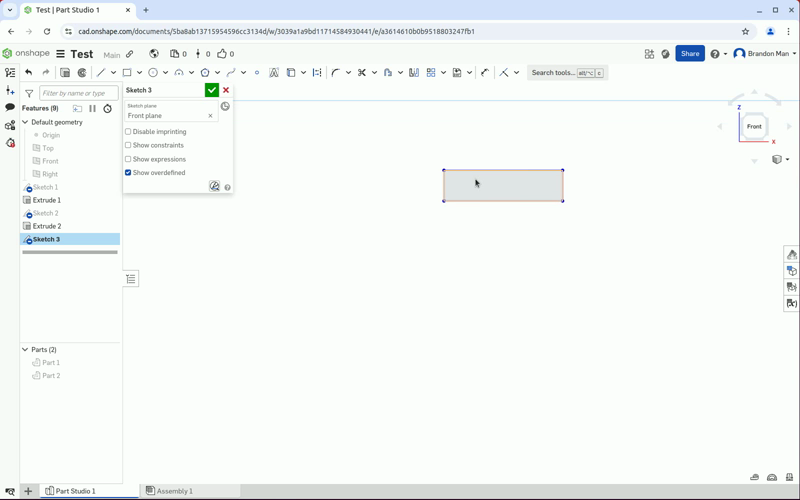
scroll(6)
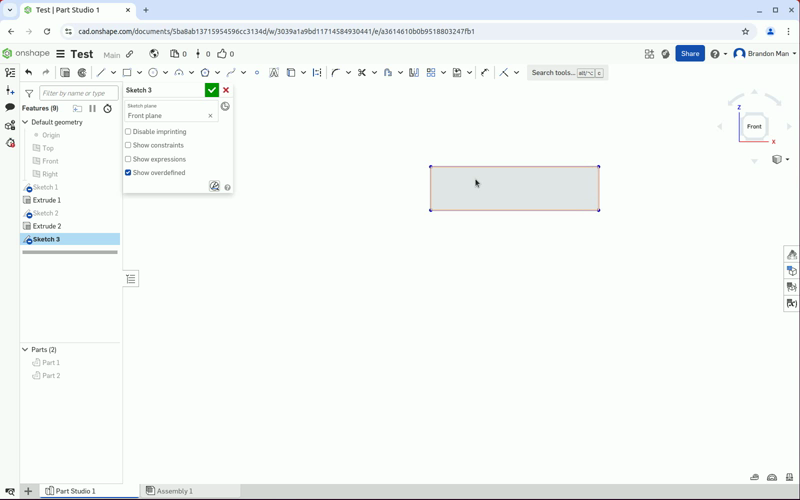
scroll(6)
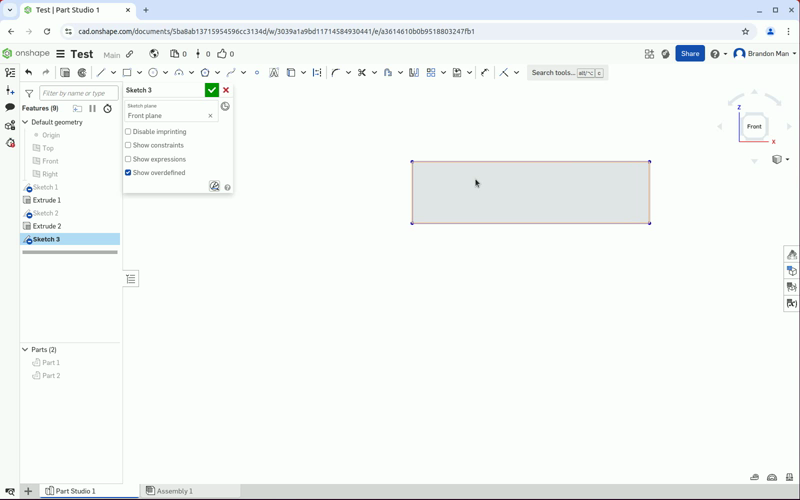
scroll(6)
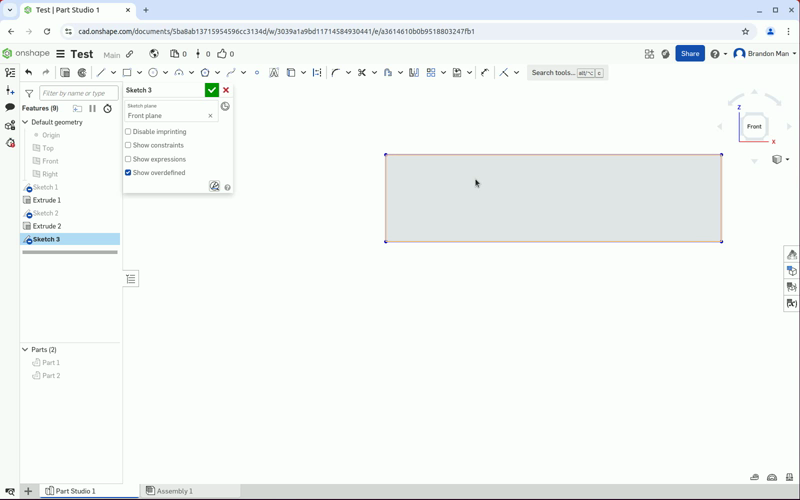
scroll(6)
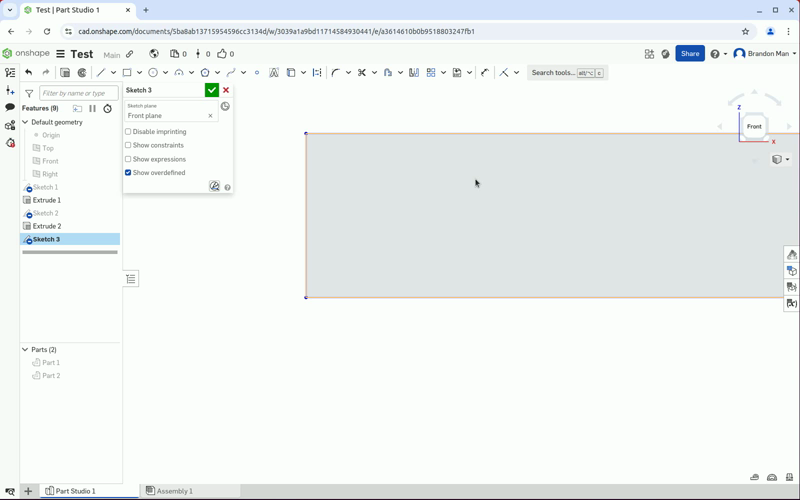
click(475, 178)
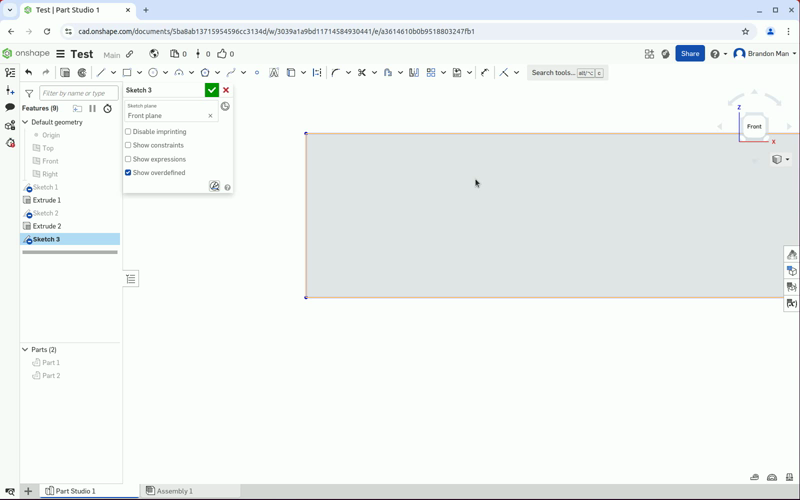
scroll(-6)
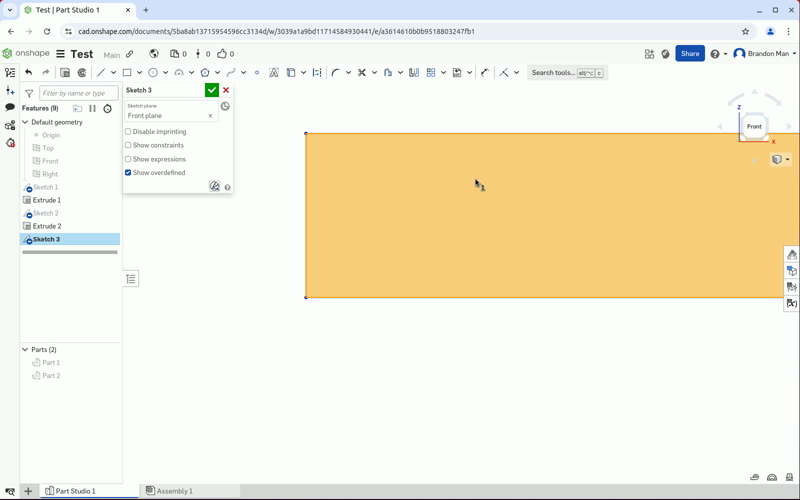
scroll(-6)
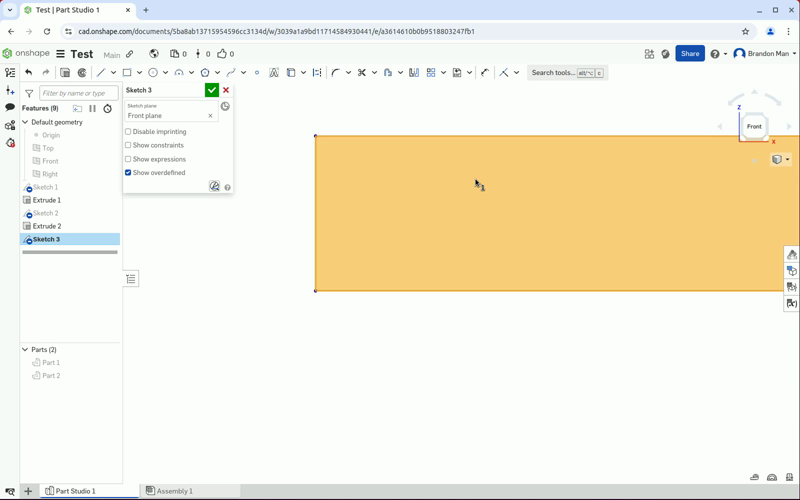
scroll(-6)
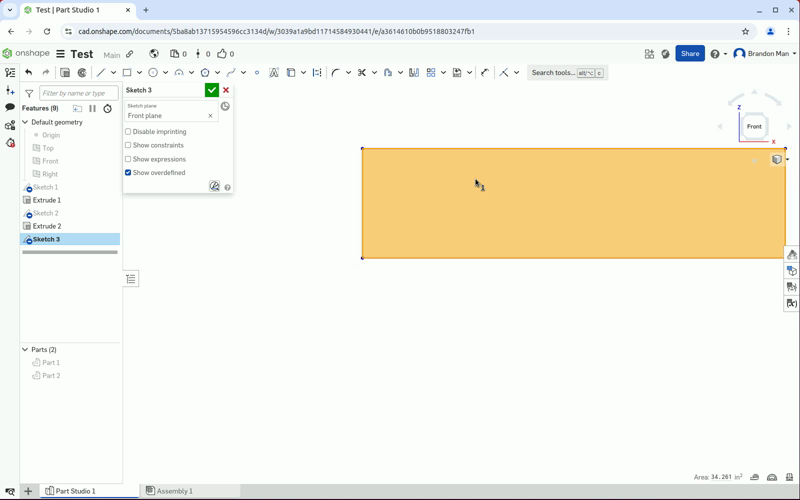
scroll(-6)
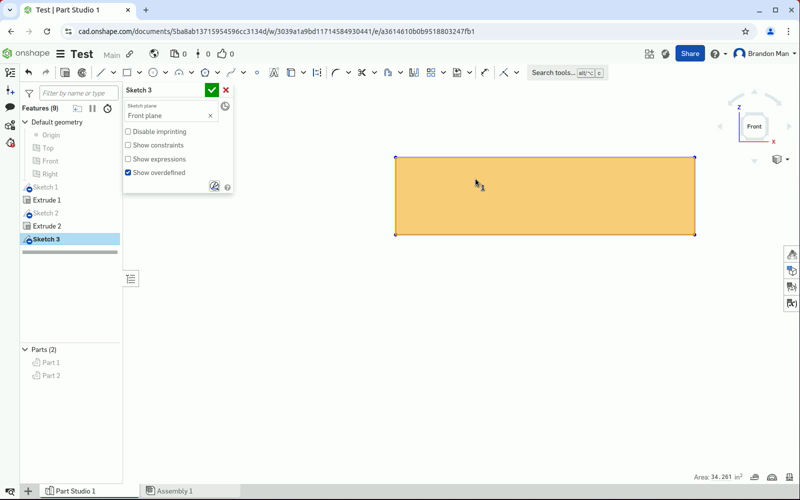
scroll(-6)
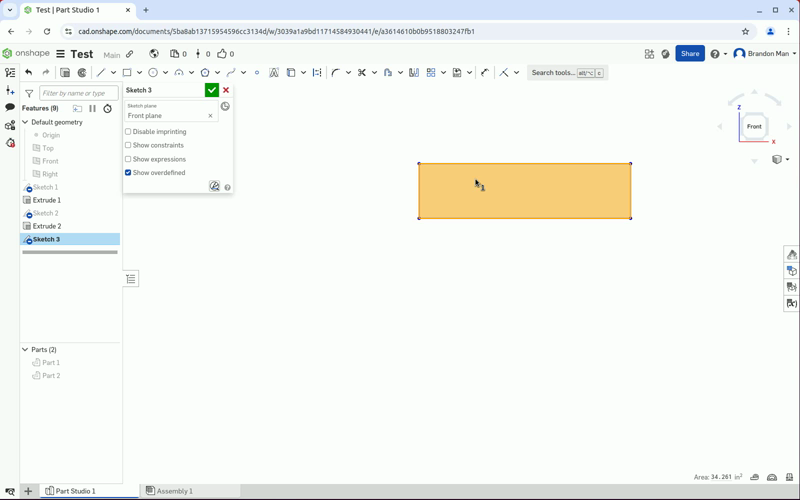
scroll(-6)
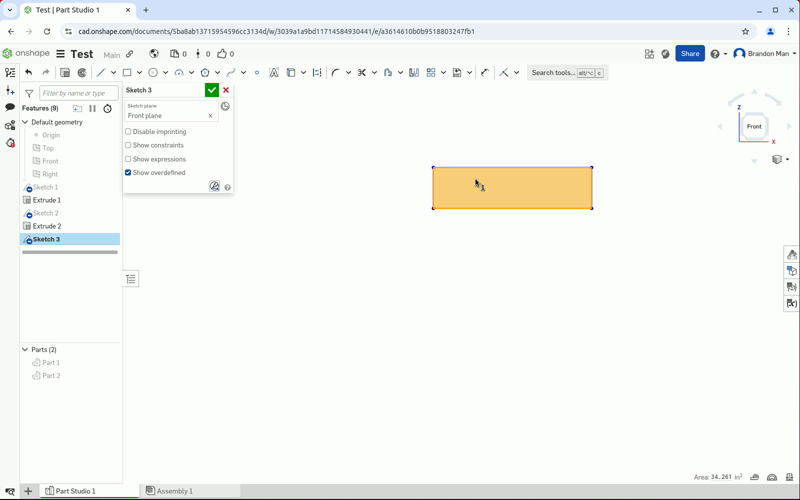
scroll(-6)
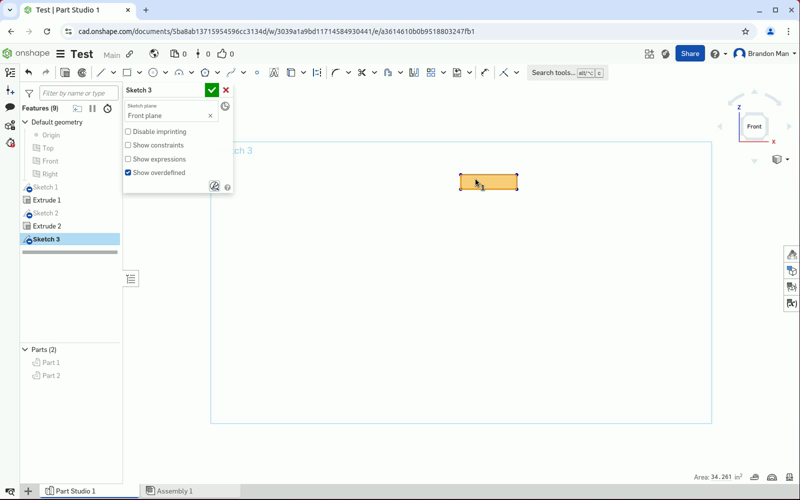
mouse_move(73, 352)
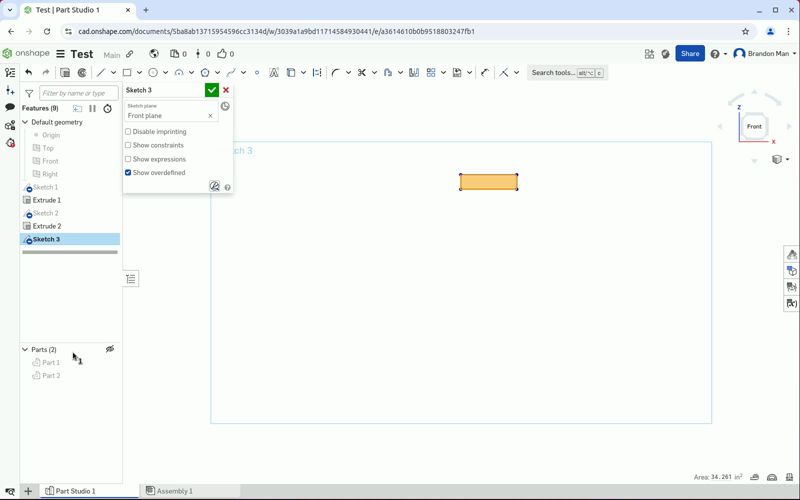
key(shift+y)
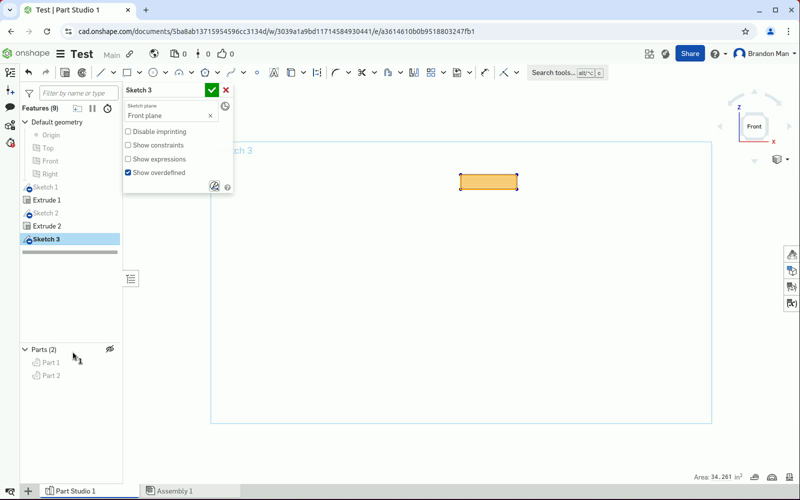
key(shift+e)
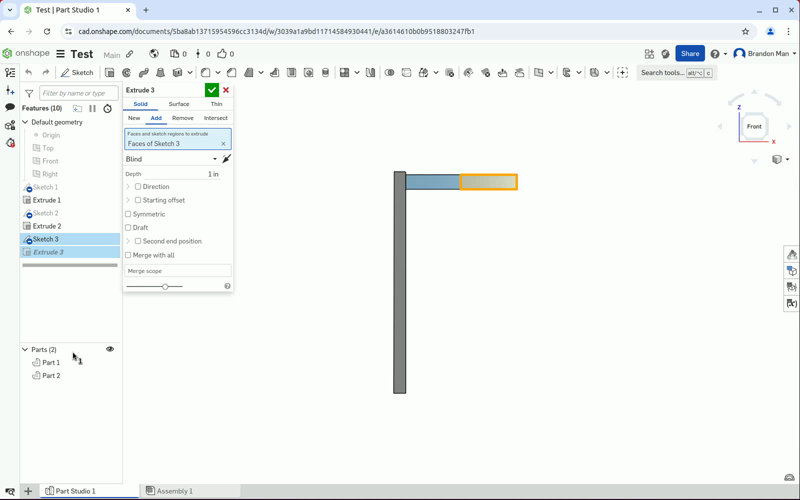
mouse_move(143, 106)
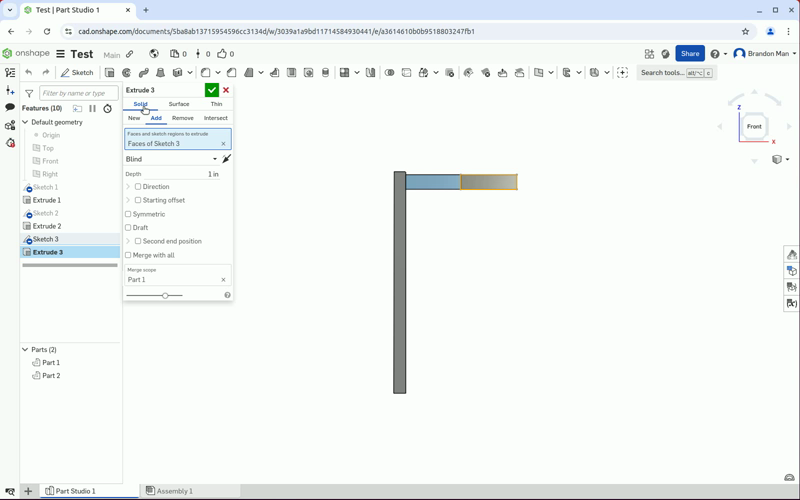
click(143, 106)
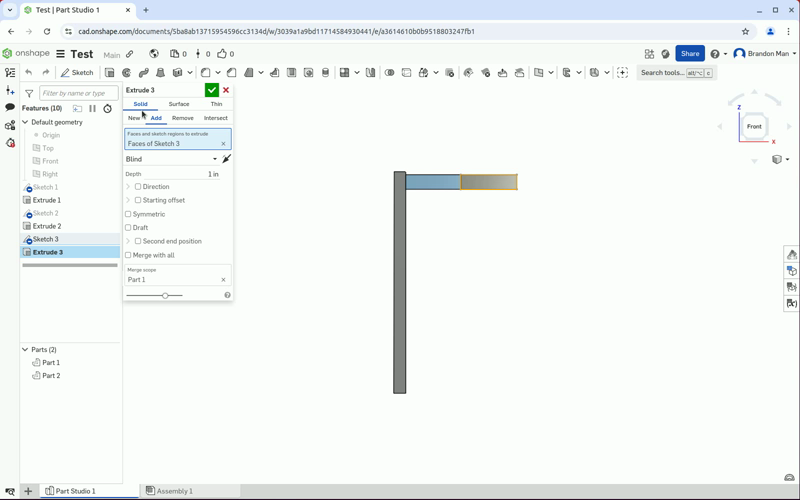
mouse_move(137, 120)
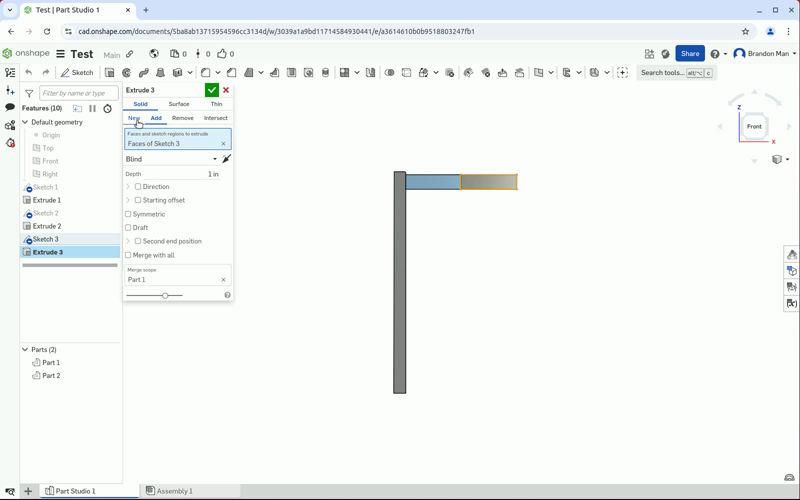
click(137, 120)
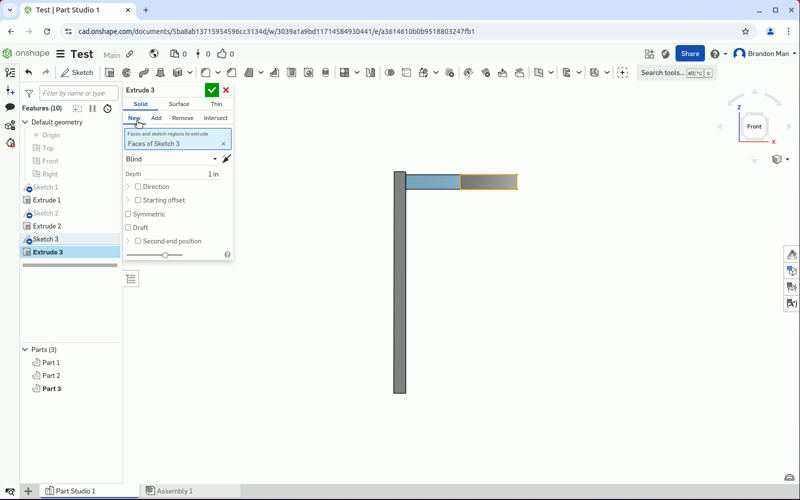
key(tab, 4)
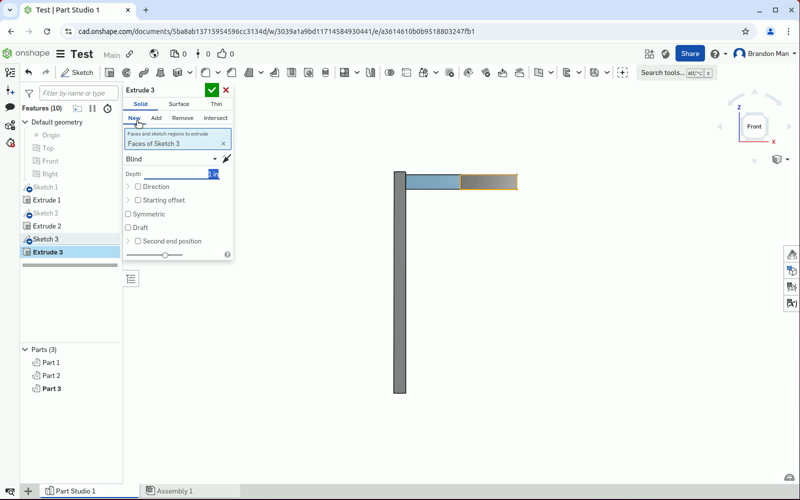
text(0.963)
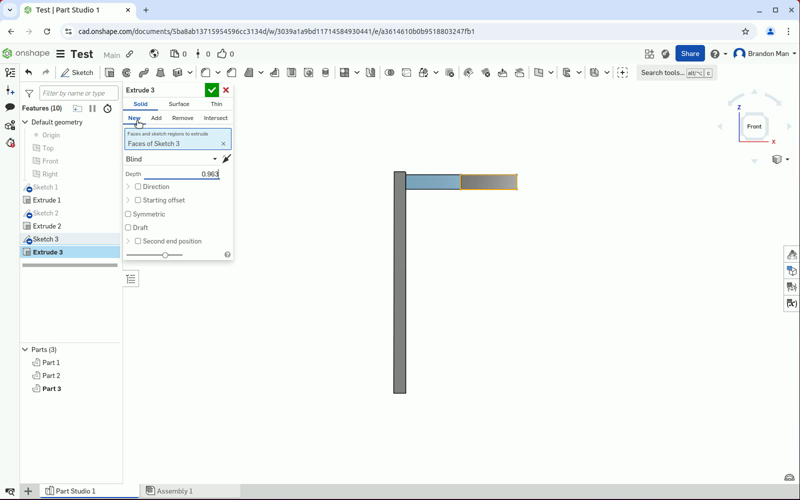
key(enter)
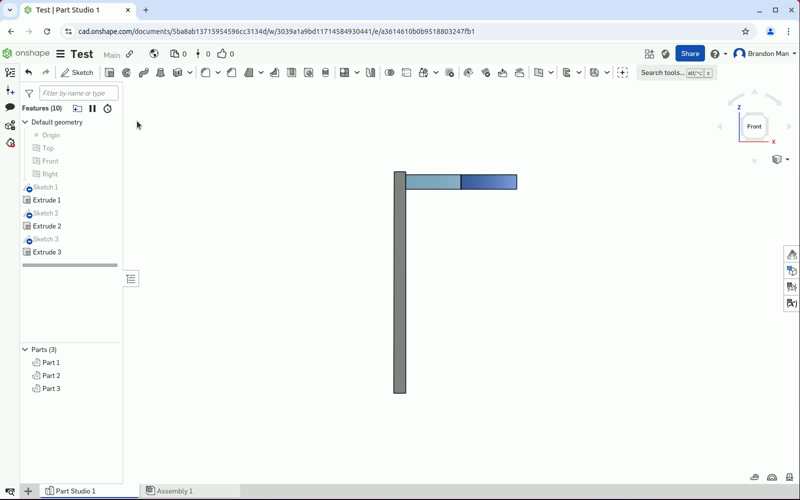
key(shift+h)
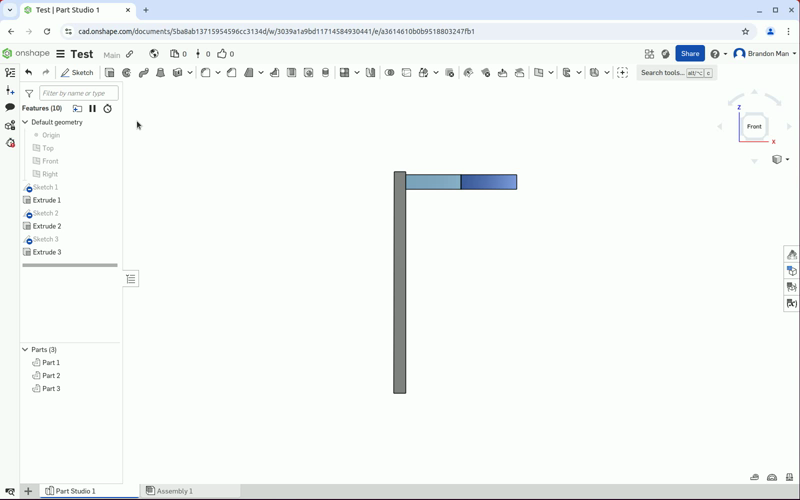
key(shift+h)
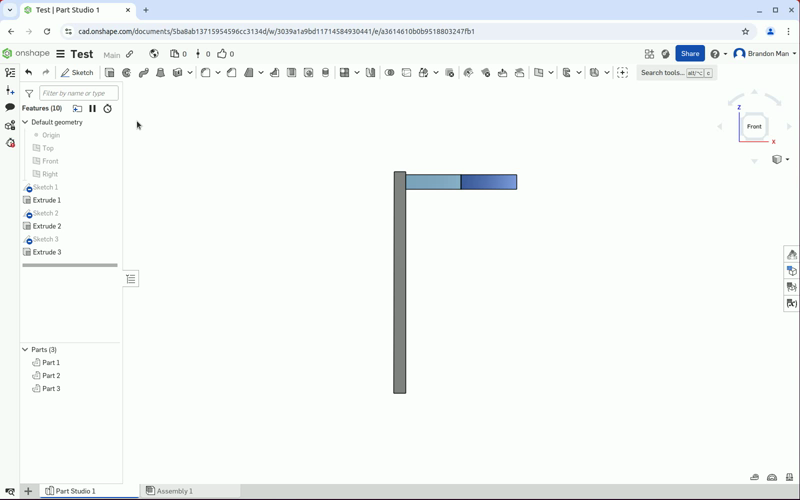
mouse_move(73, 189)
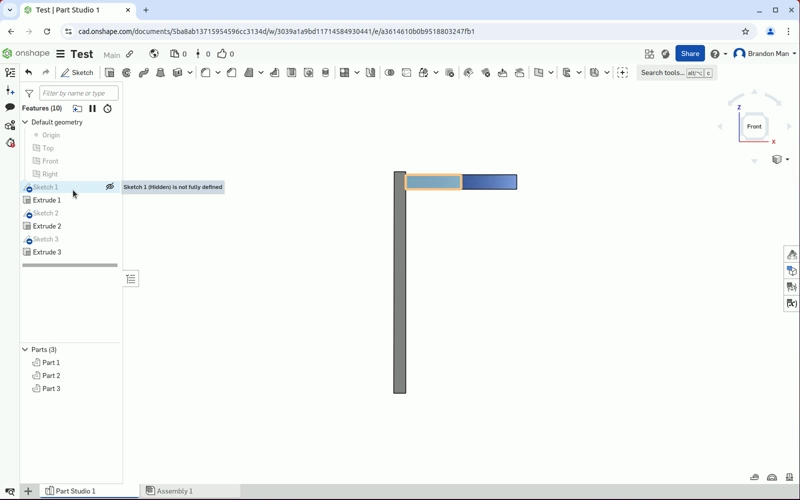
click(73, 189)
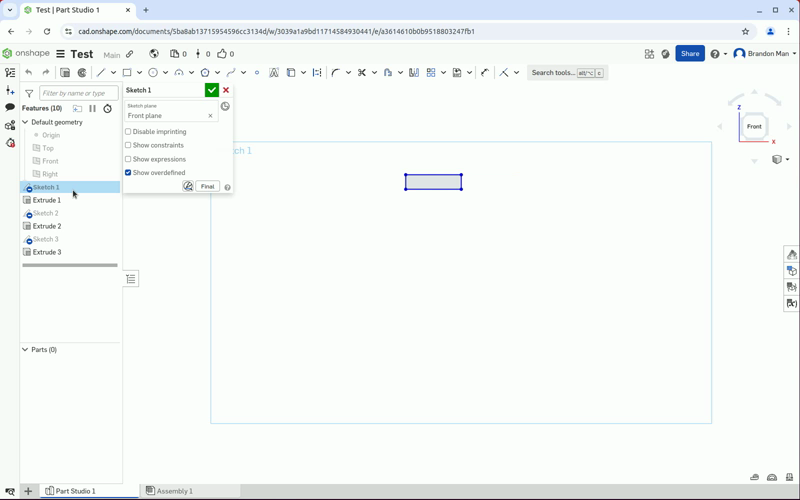
mouse_move(229, 92)
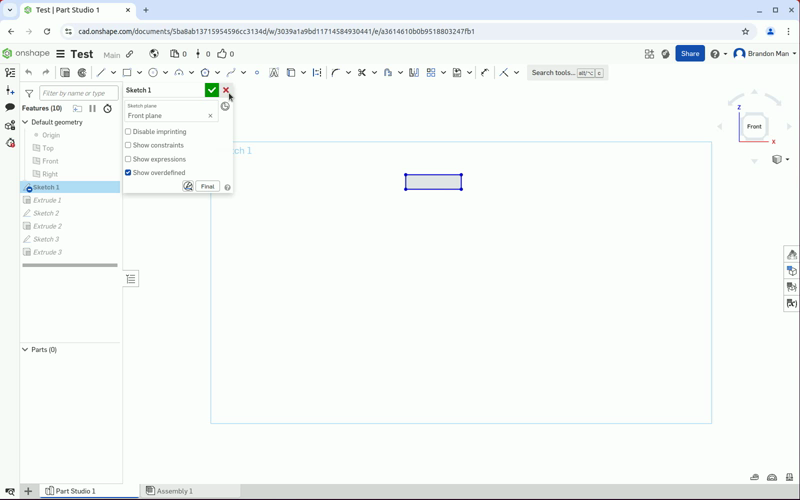
click(229, 92)
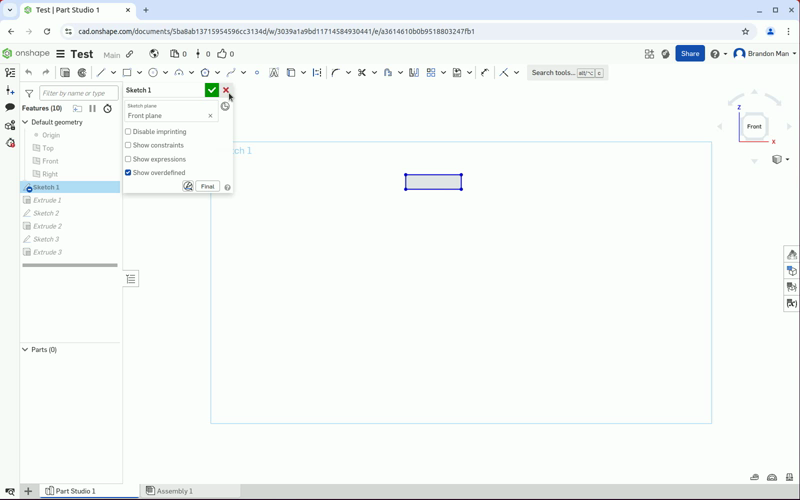
key(shift+s)
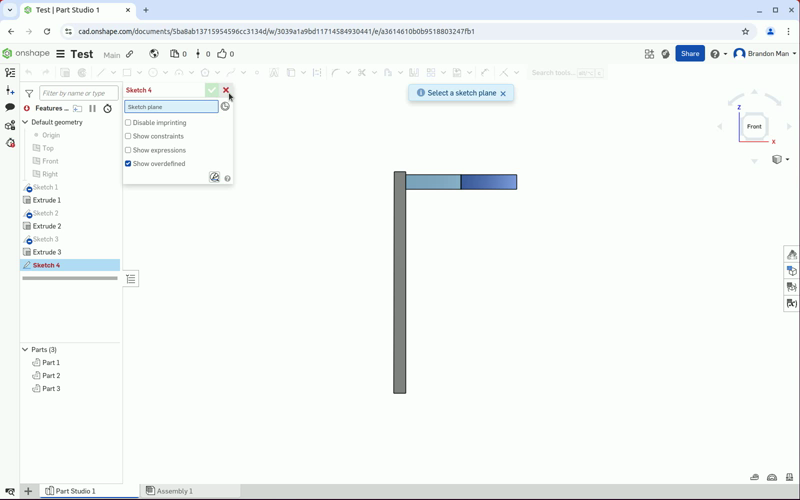
mouse_move(73, 163)
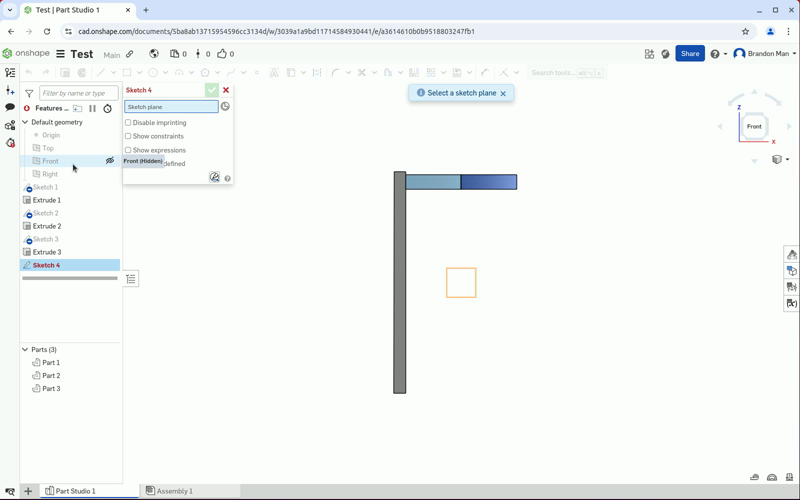
click(73, 163)
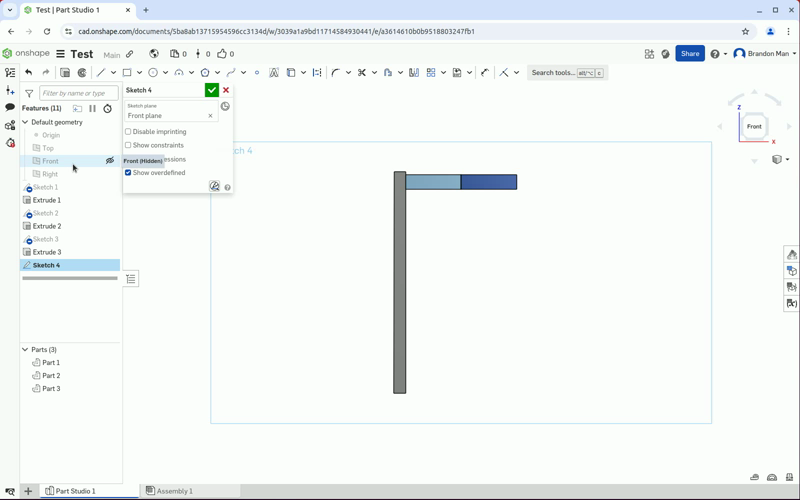
mouse_move(73, 352)
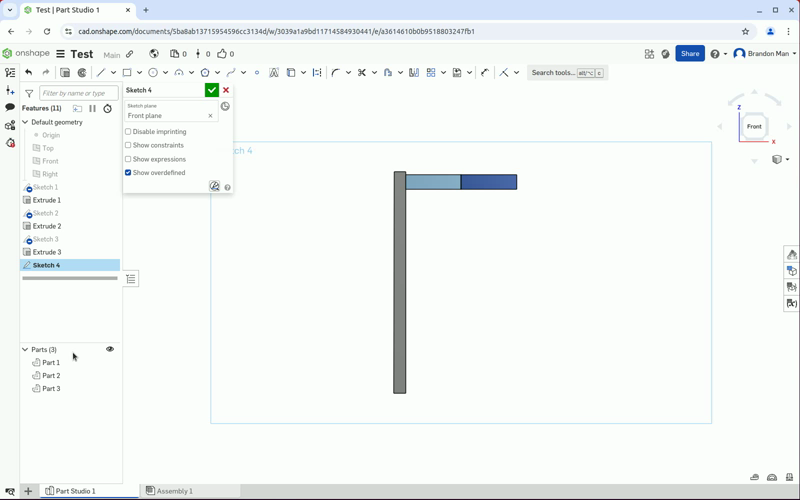
key(y)
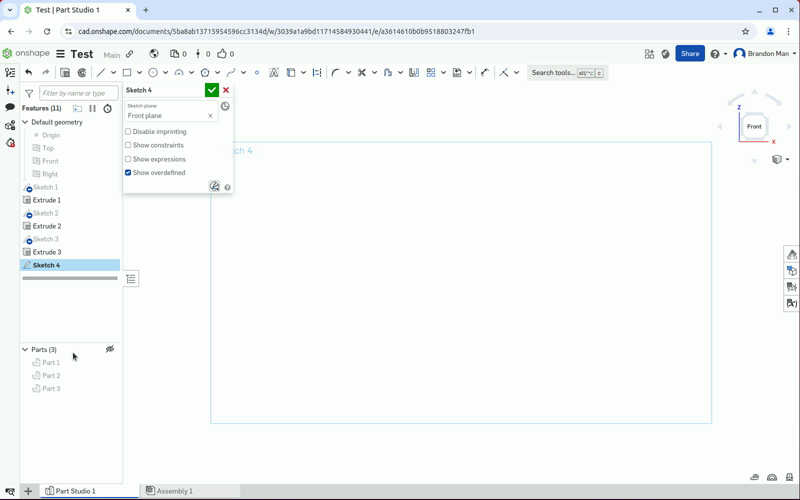
key(l)
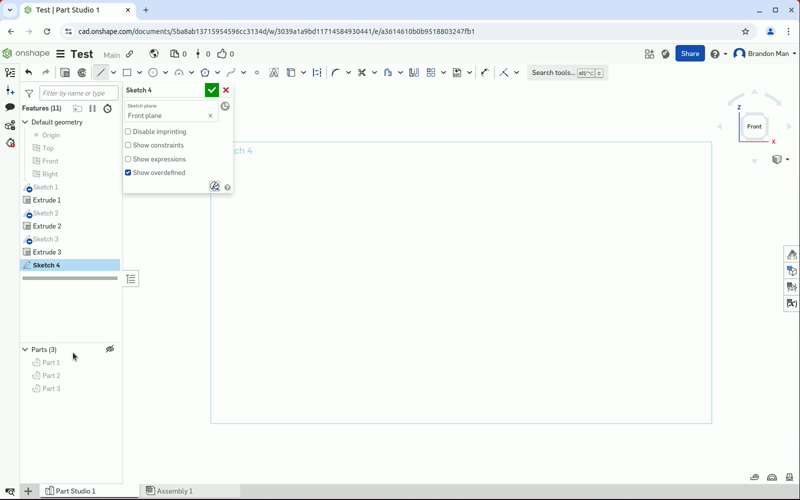
key_down(shift)
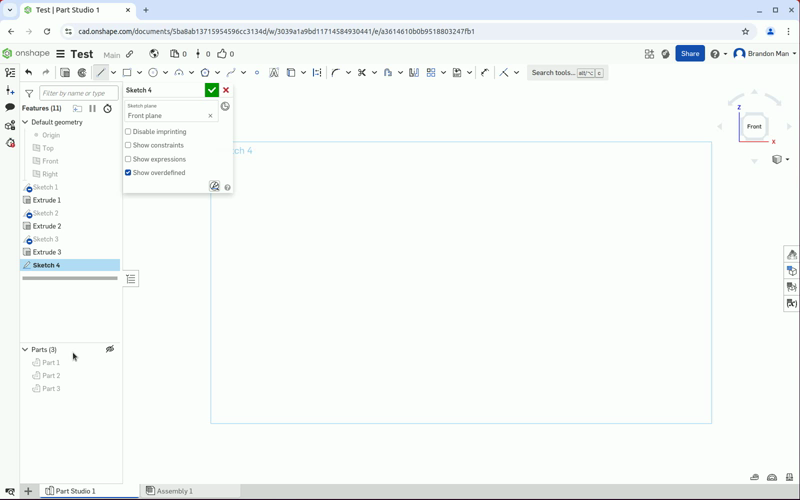
mouse_move(515, 393)
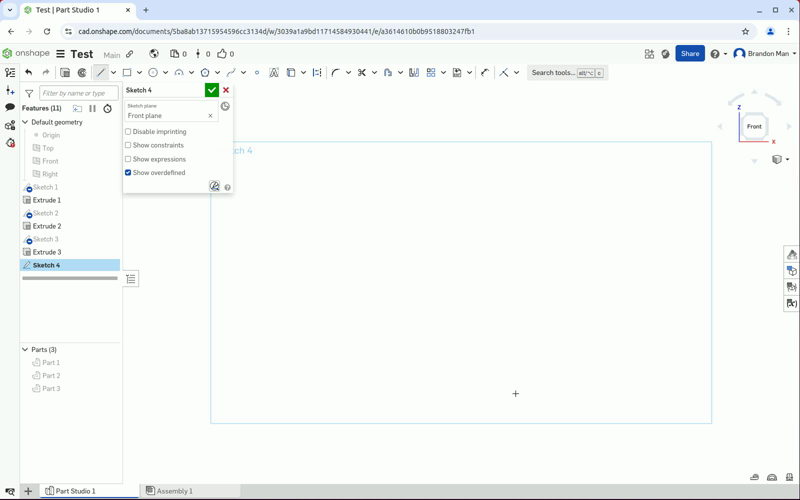
click(515, 393)
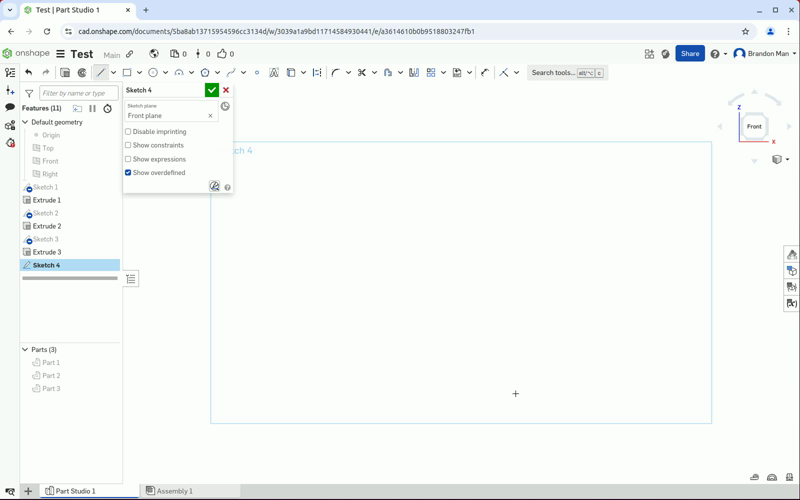
key_up(shift)
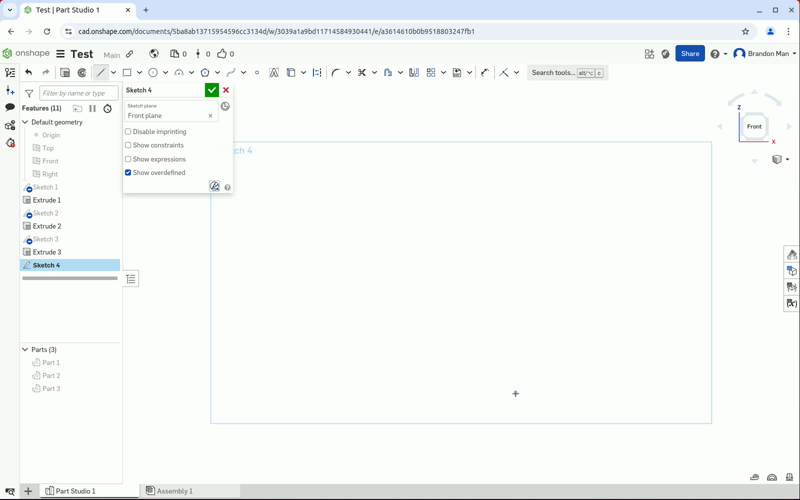
key_down(shift)
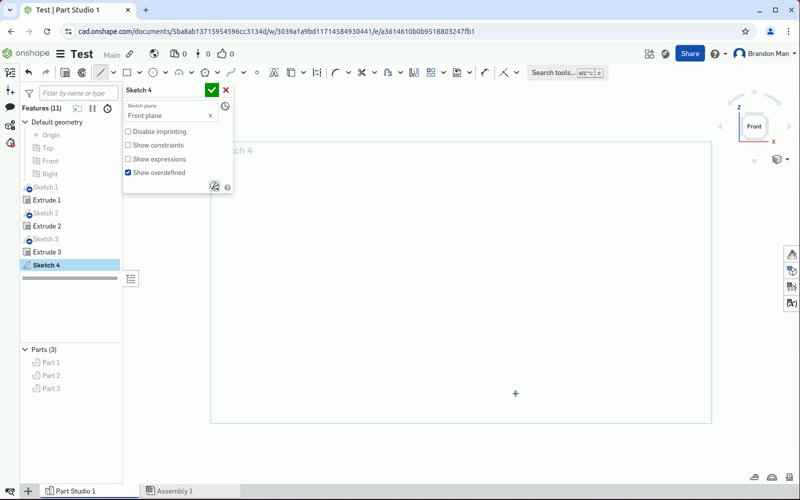
mouse_move(545, 393)
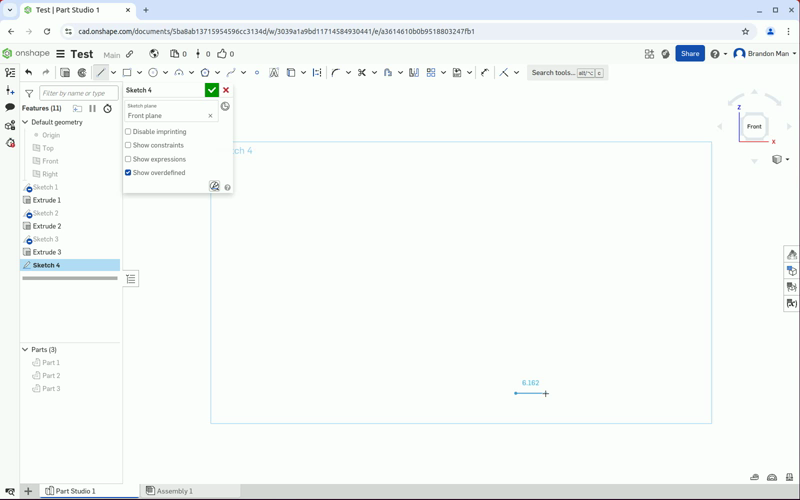
mouse_move(527, 393)
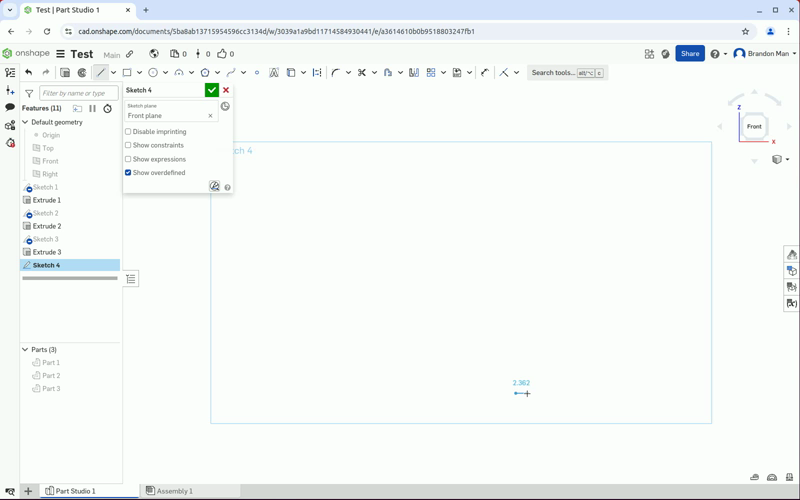
click(527, 393)
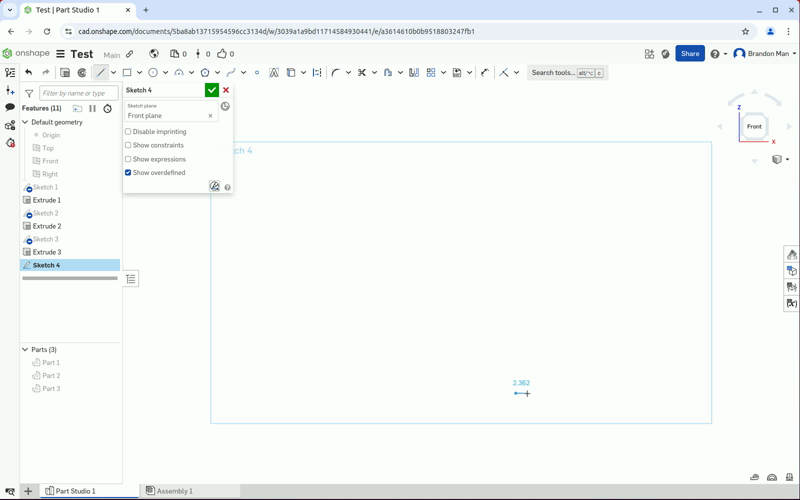
key_up(shift)
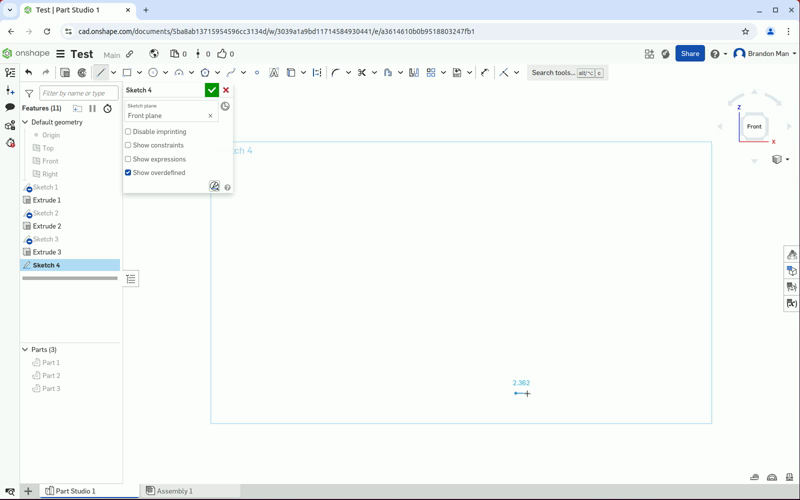
key_down(shift)
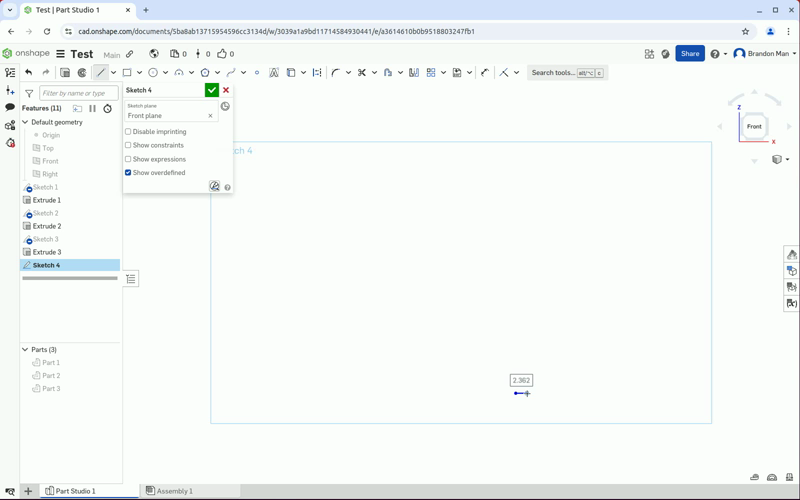
mouse_move(527, 171)
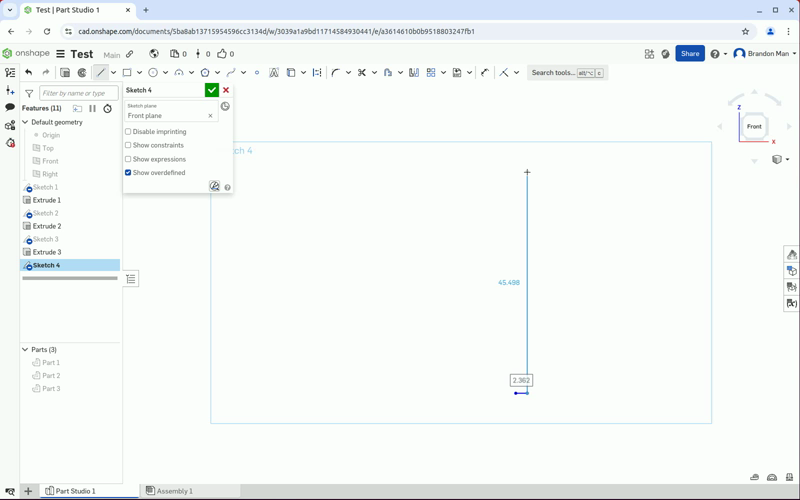
click(527, 171)
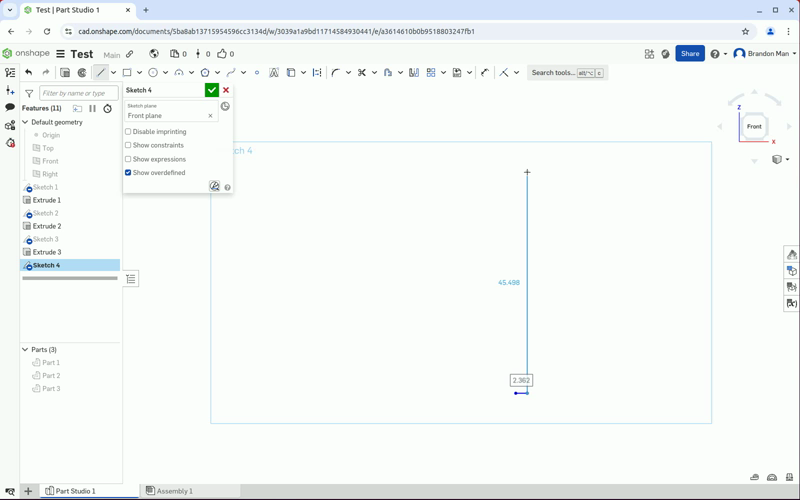
key_up(shift)
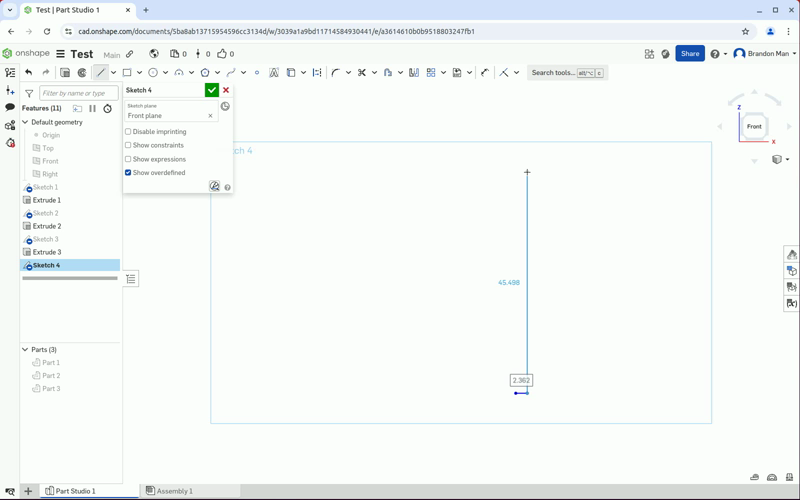
key_down(shift)
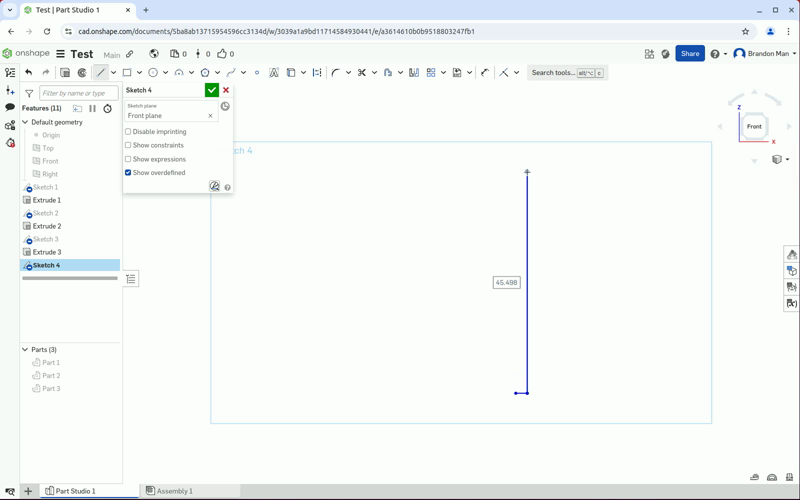
mouse_move(557, 171)
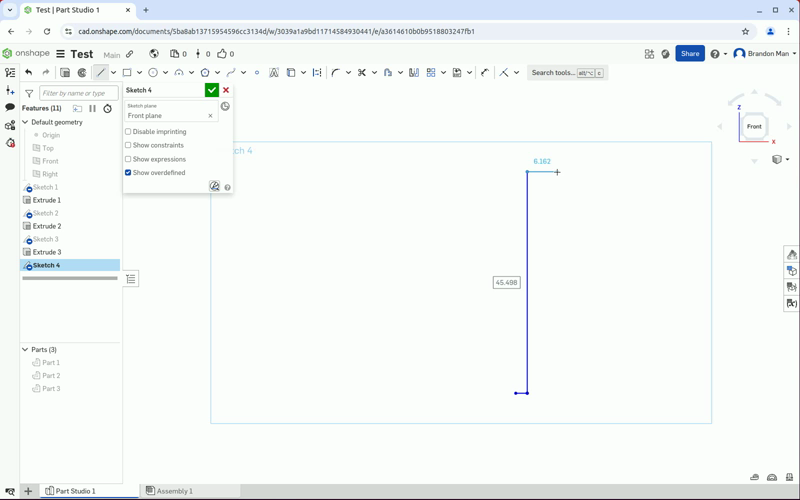
mouse_move(516, 171)
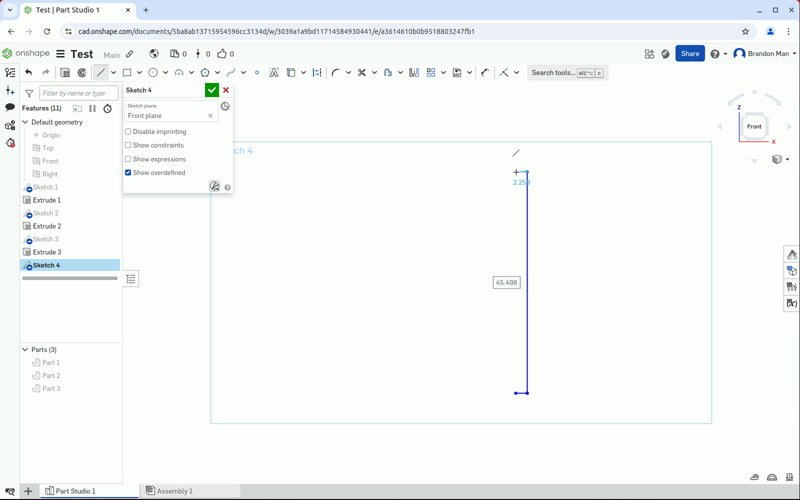
click(516, 171)
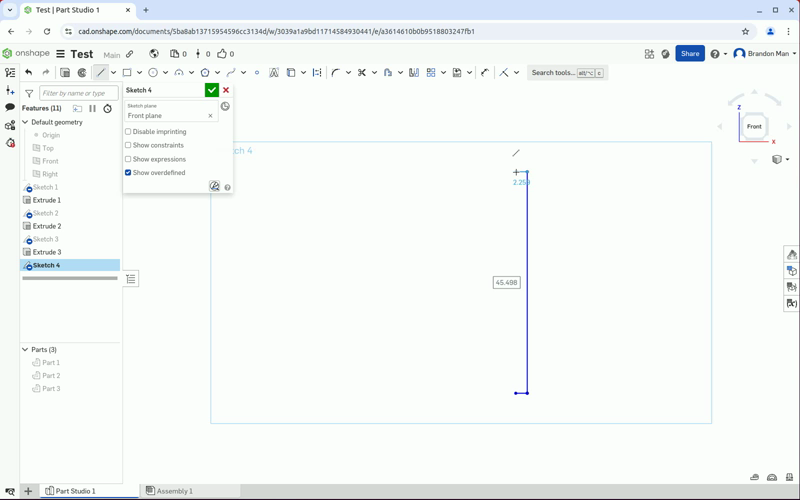
key_up(shift)
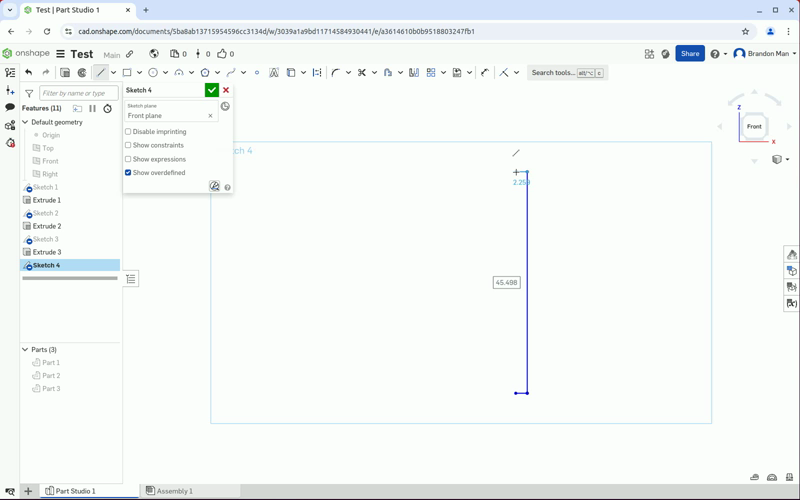
key_down(shift)
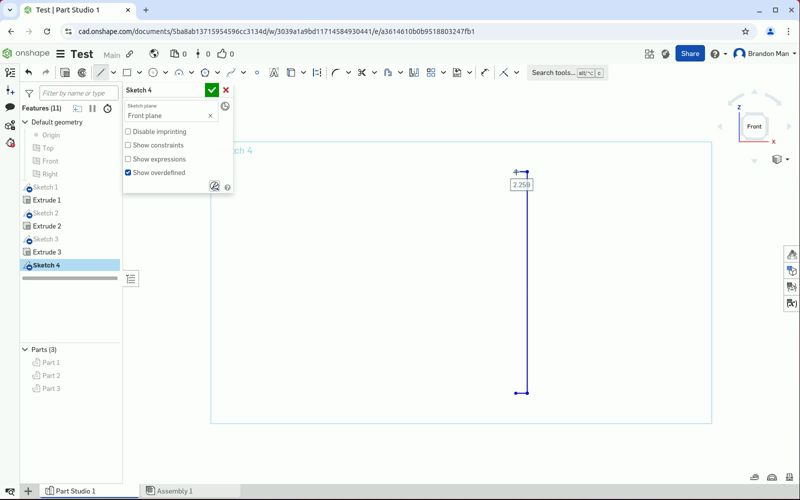
mouse_move(546, 171)
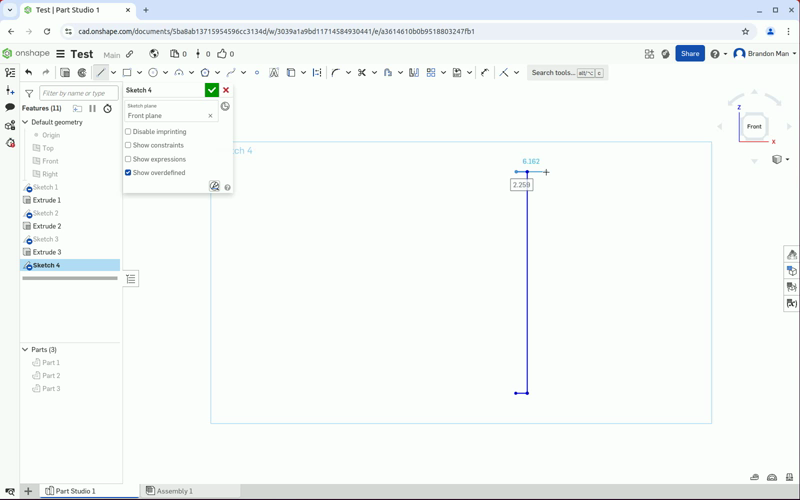
mouse_move(516, 176)
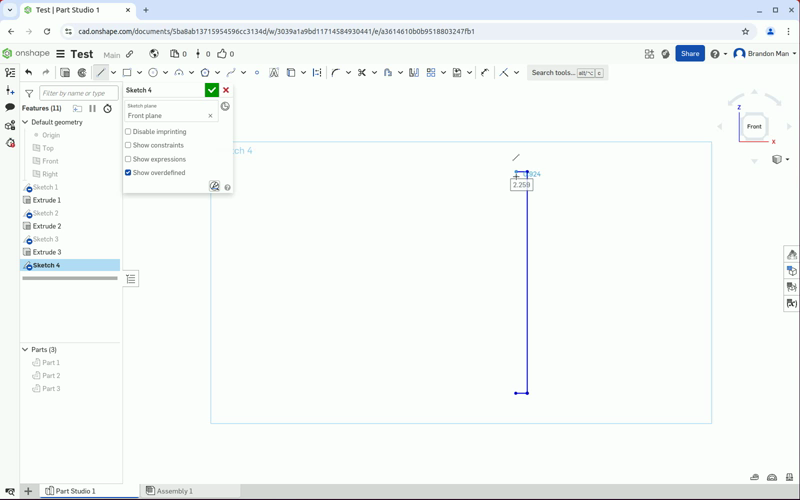
scroll(6)
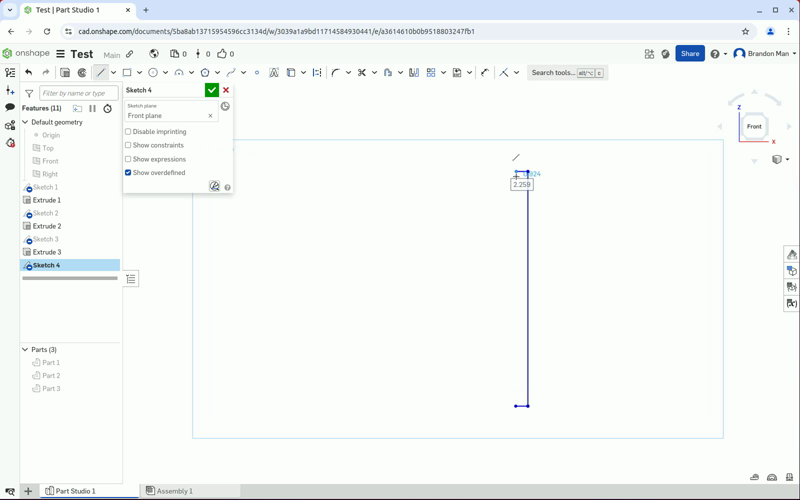
scroll(6)
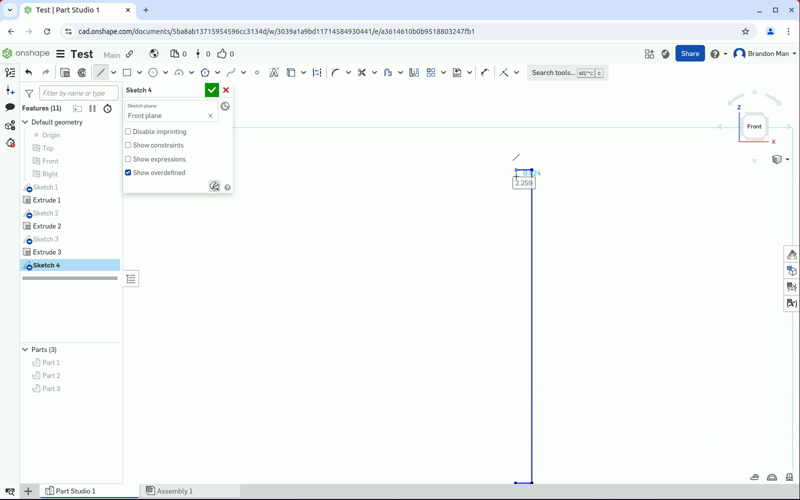
scroll(6)
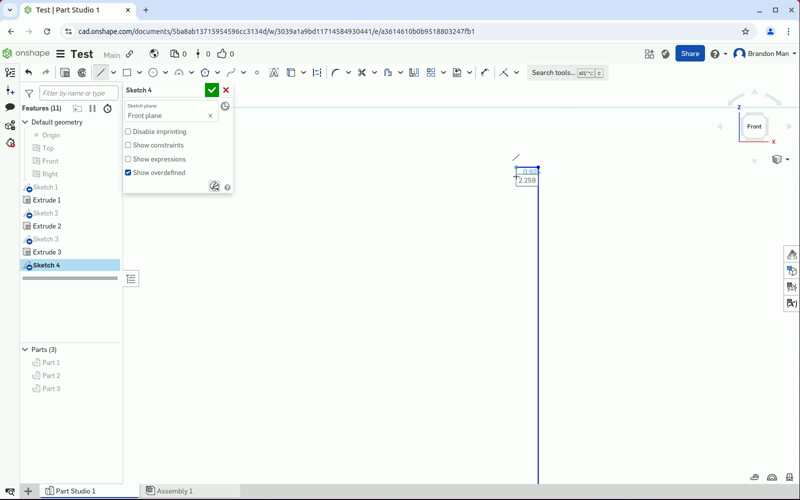
scroll(6)
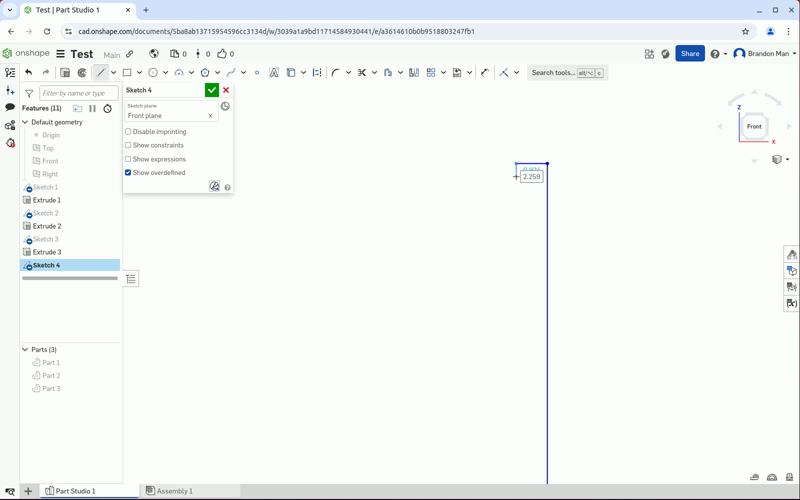
scroll(6)
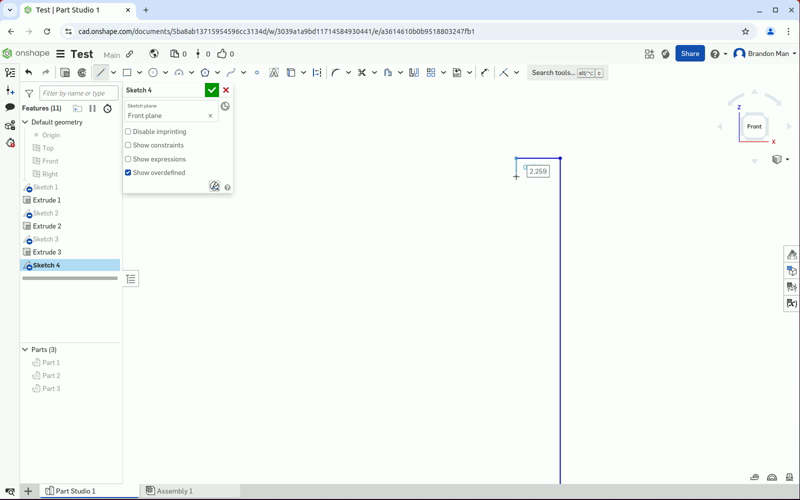
scroll(6)
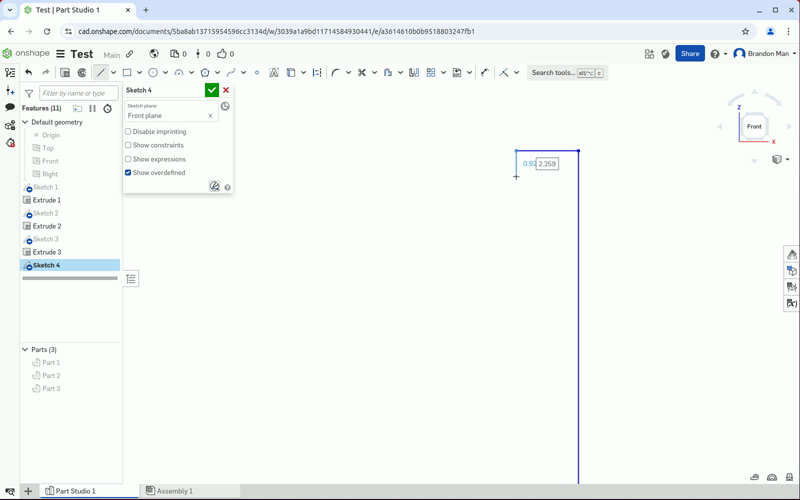
scroll(6)
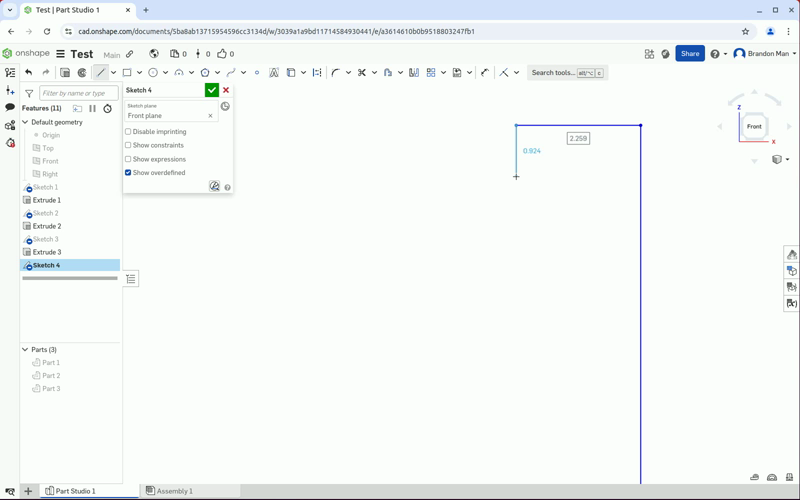
click(516, 176)
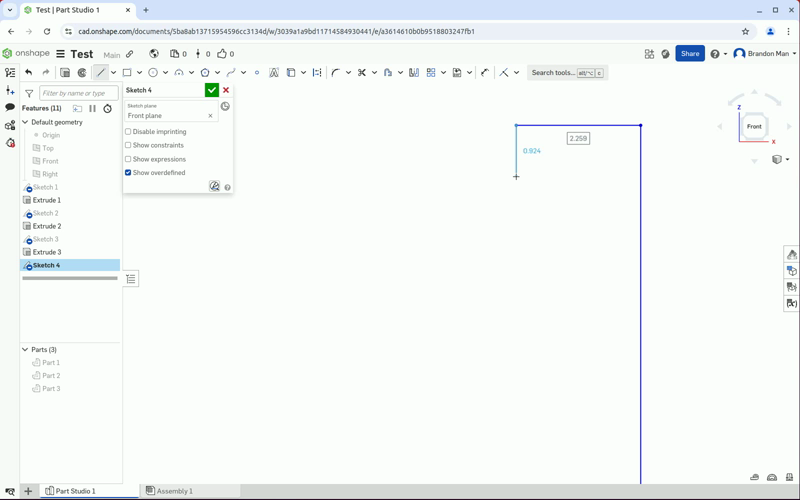
scroll(-6)
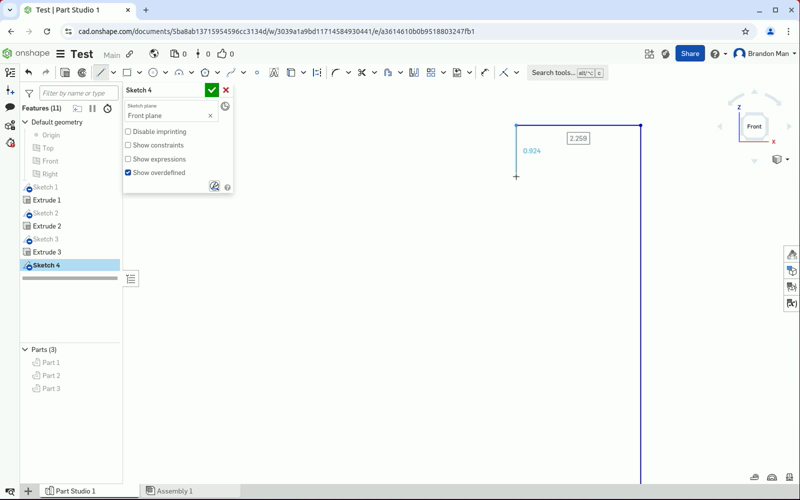
scroll(-6)
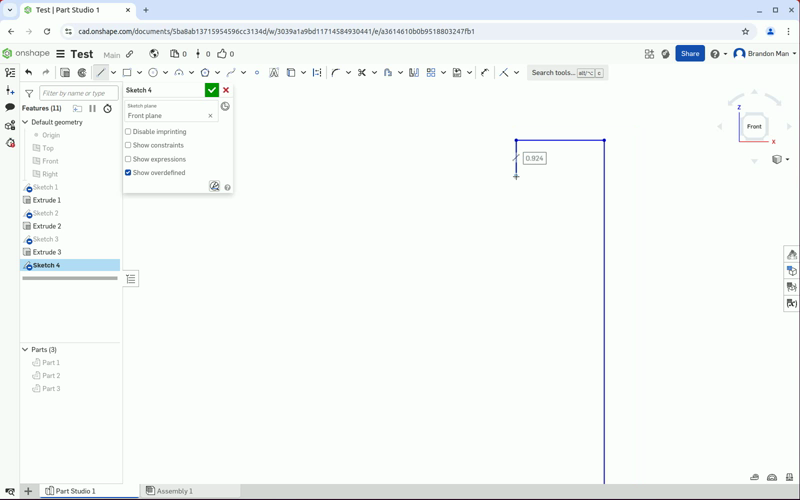
scroll(-6)
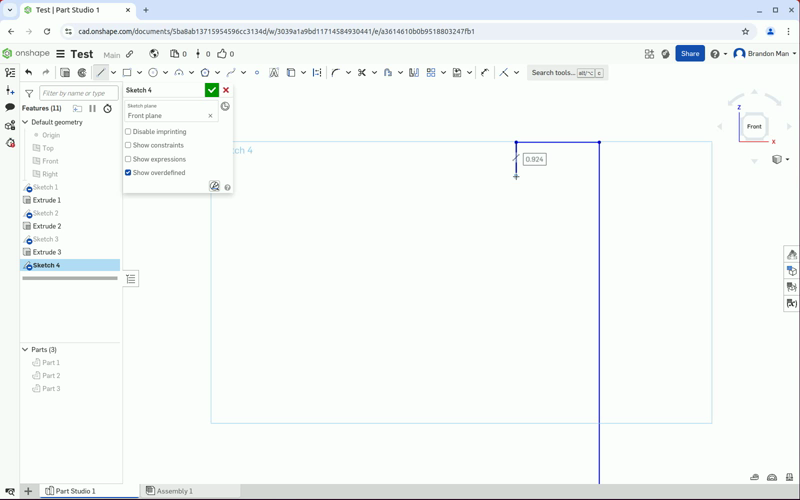
scroll(-6)
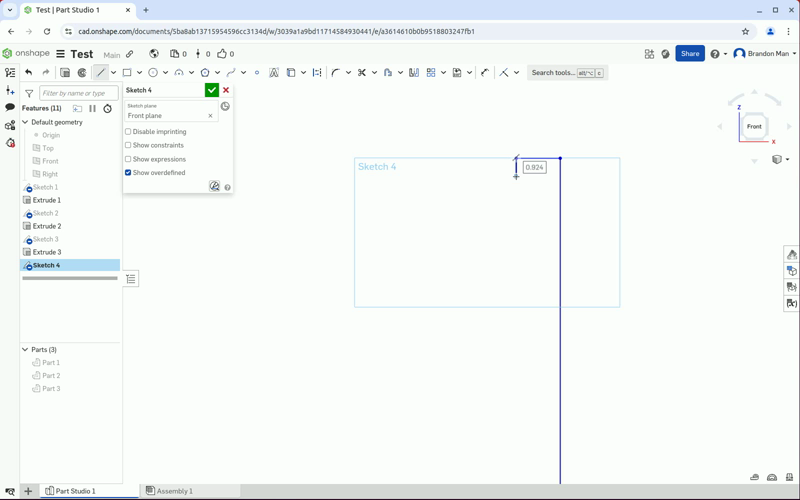
scroll(-6)
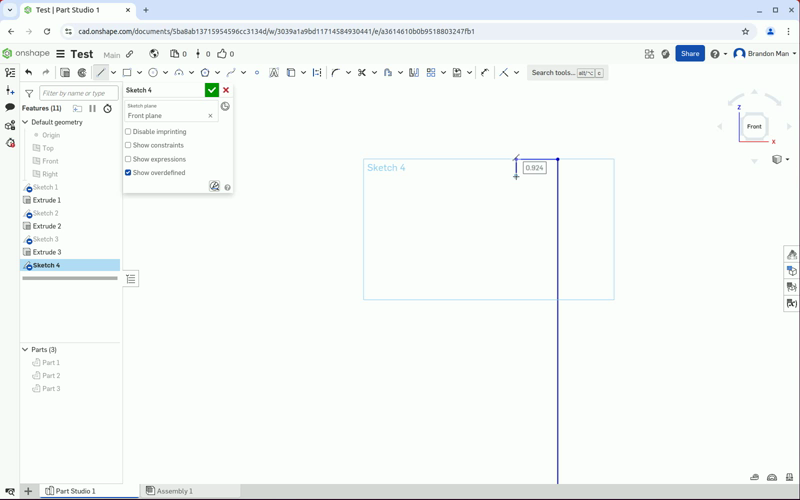
scroll(-6)
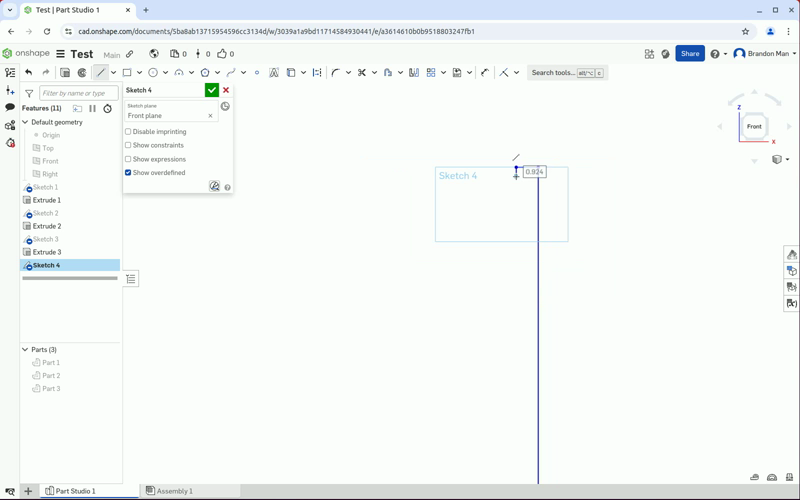
scroll(-6)
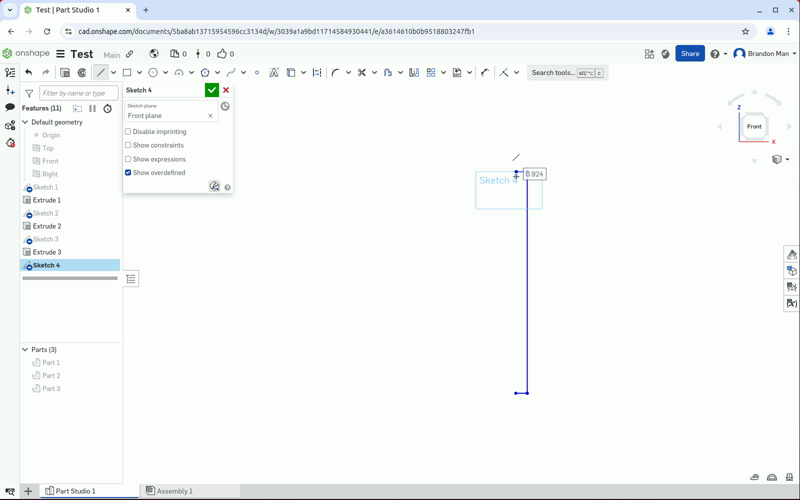
key_up(shift)
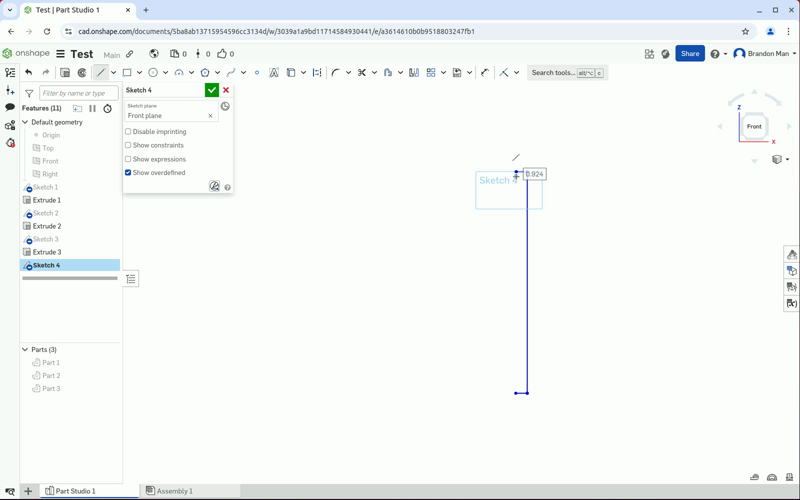
key_down(shift)
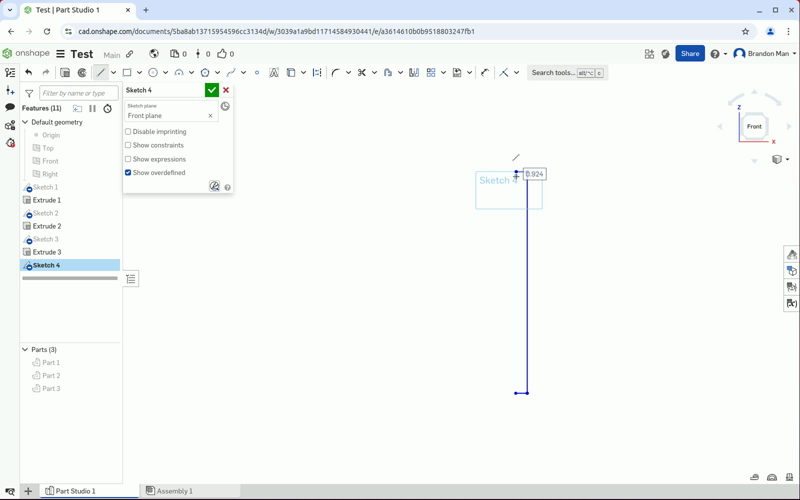
mouse_move(546, 176)
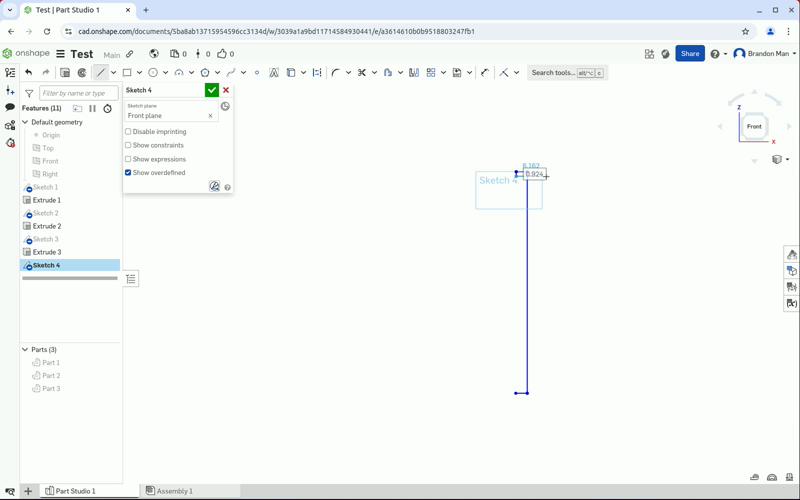
mouse_move(515, 190)
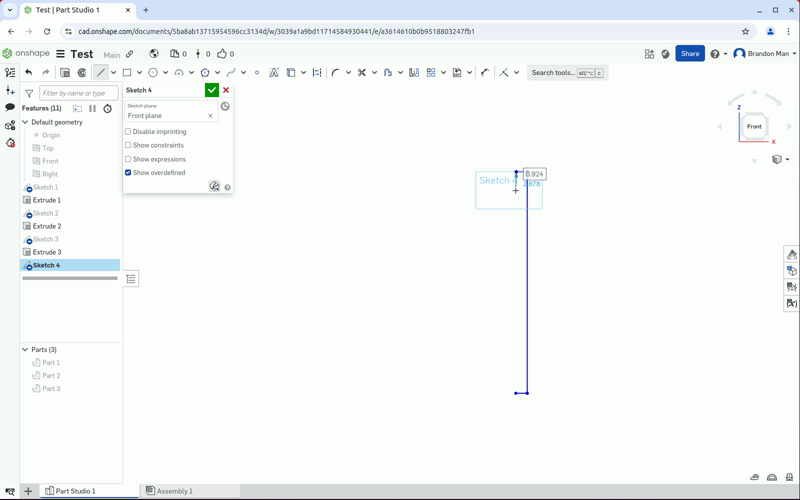
click(515, 190)
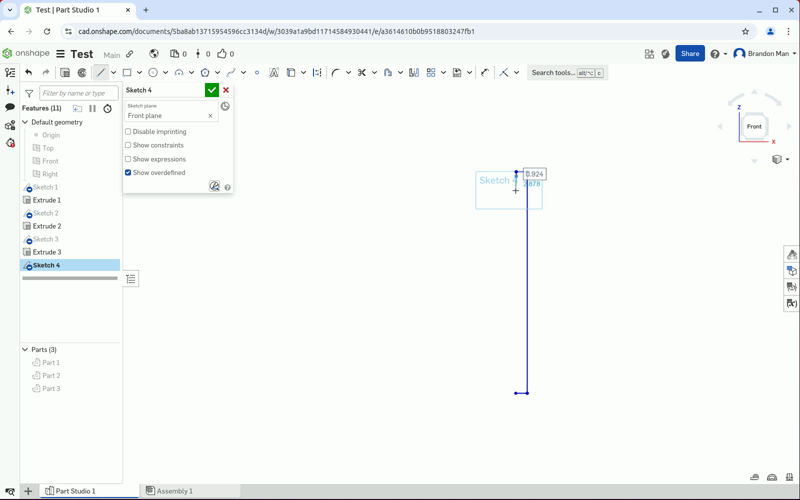
key_up(shift)
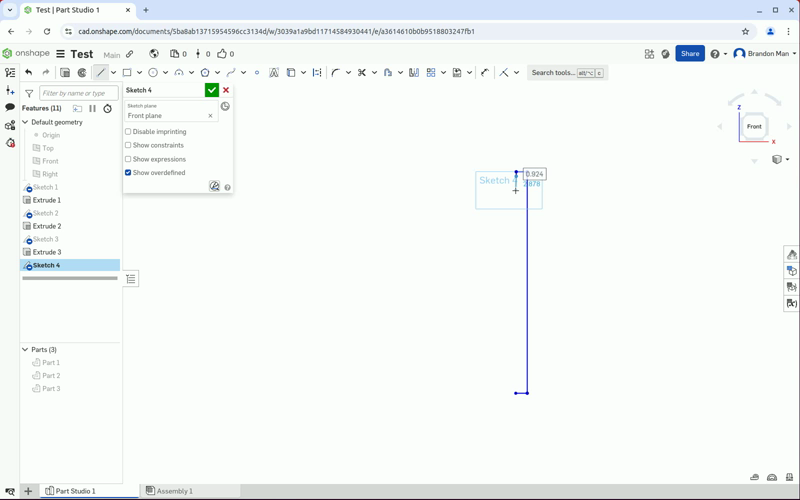
key_down(shift)
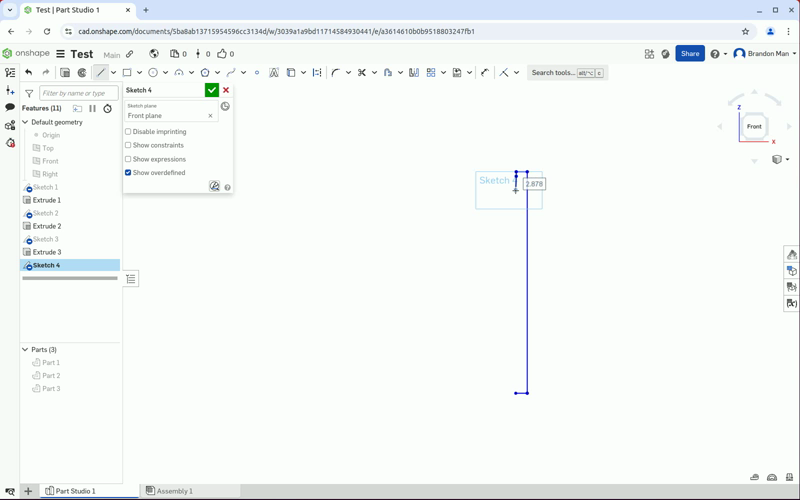
mouse_move(515, 393)
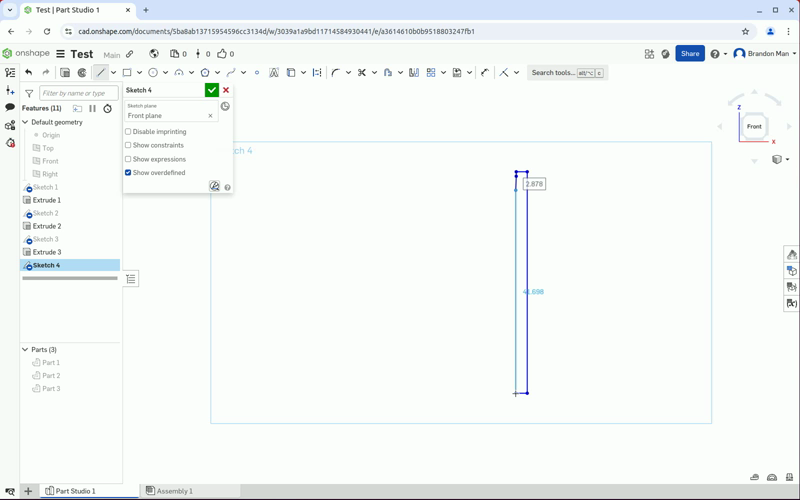
key_up(shift)
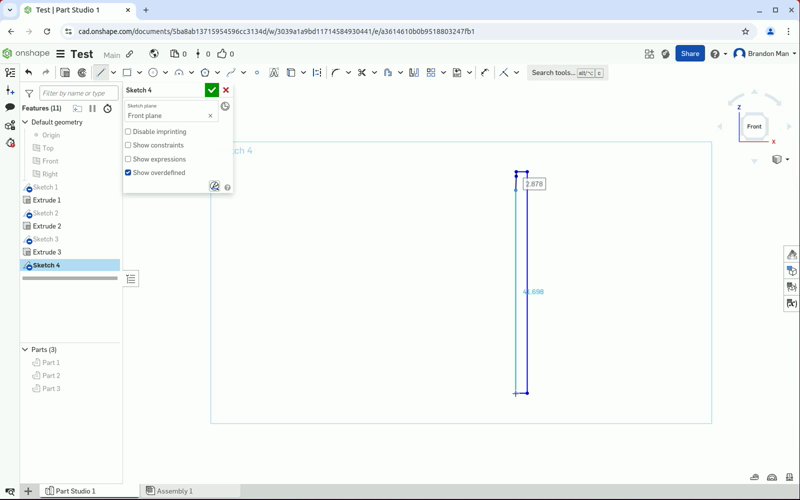
click(515, 393)
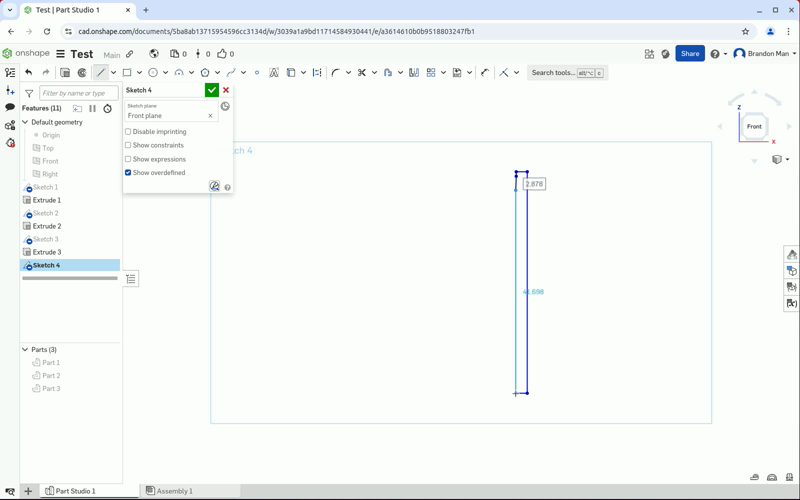
key(esc)
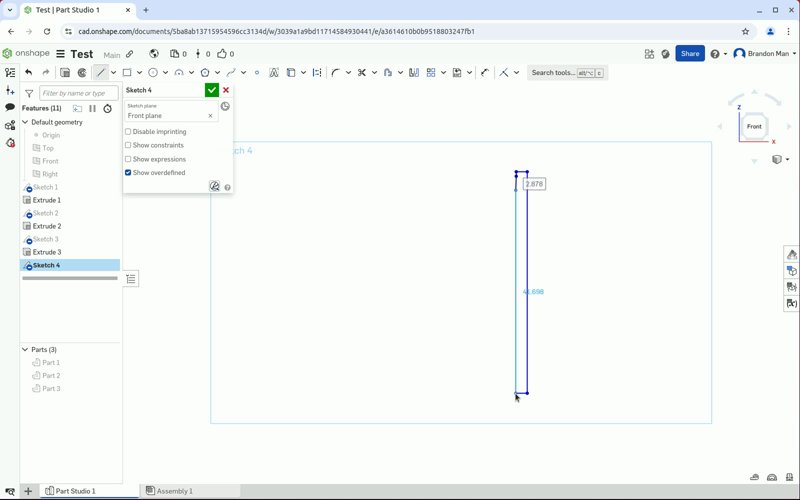
mouse_move(519, 299)
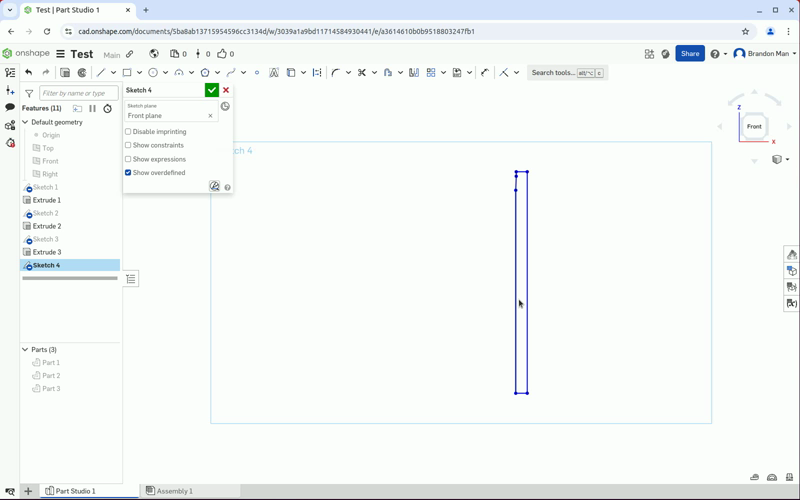
click(519, 299)
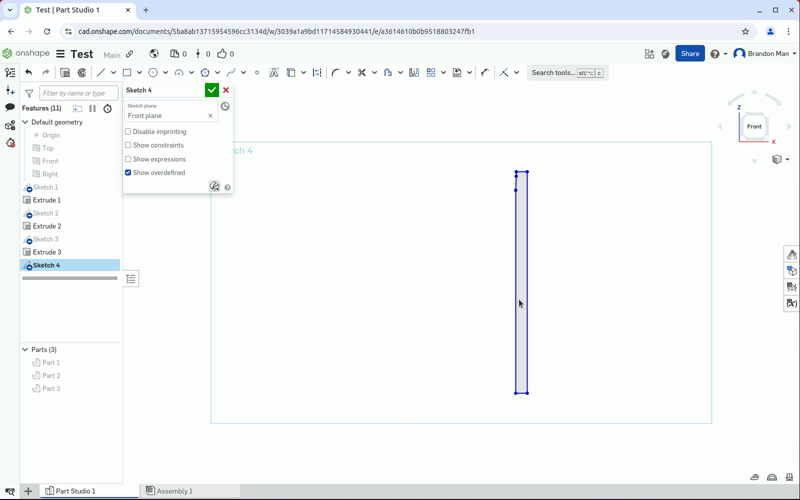
mouse_move(73, 352)
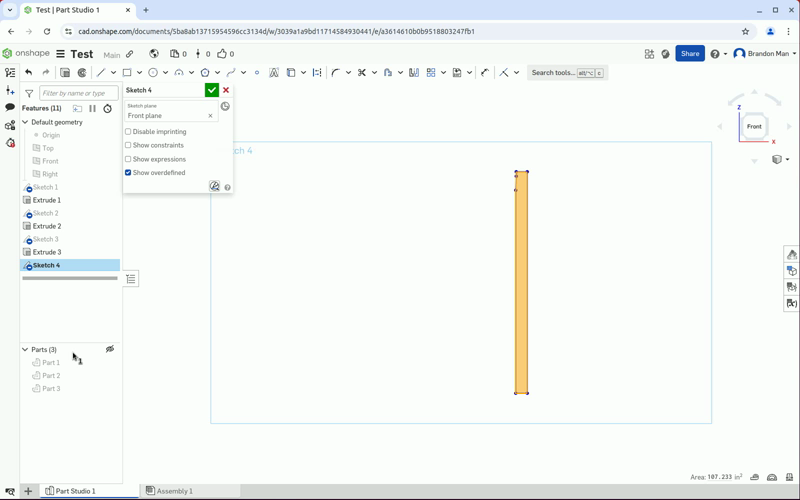
key(shift+y)
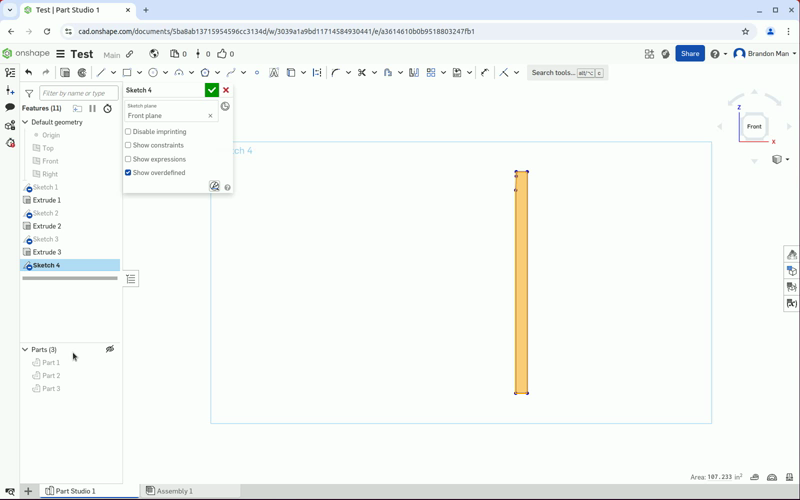
key(shift+e)
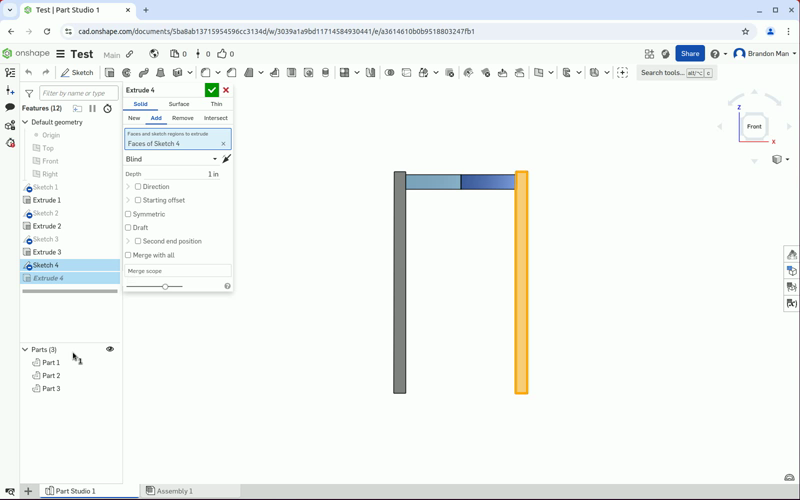
mouse_move(143, 106)
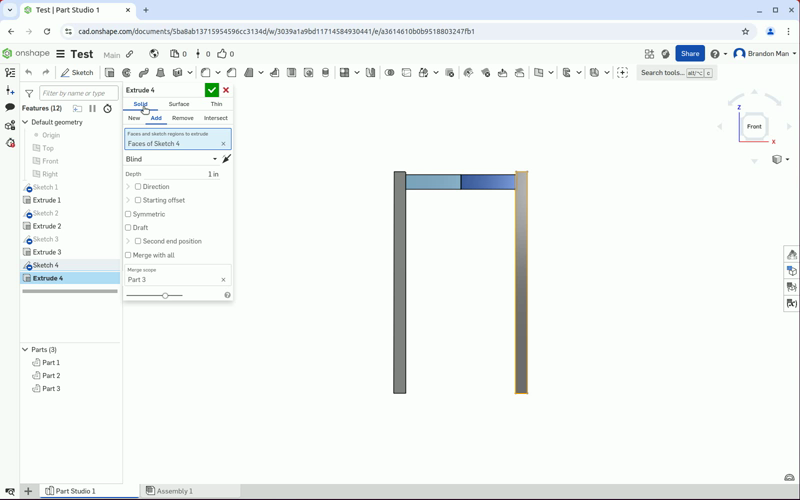
click(143, 106)
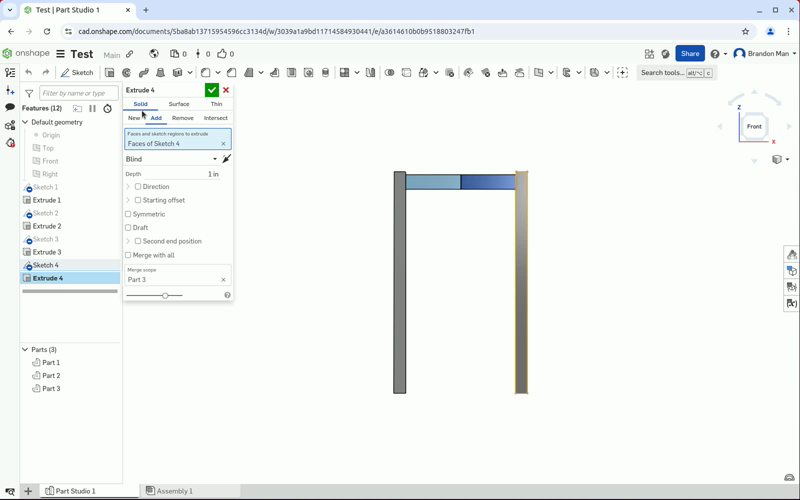
mouse_move(137, 120)
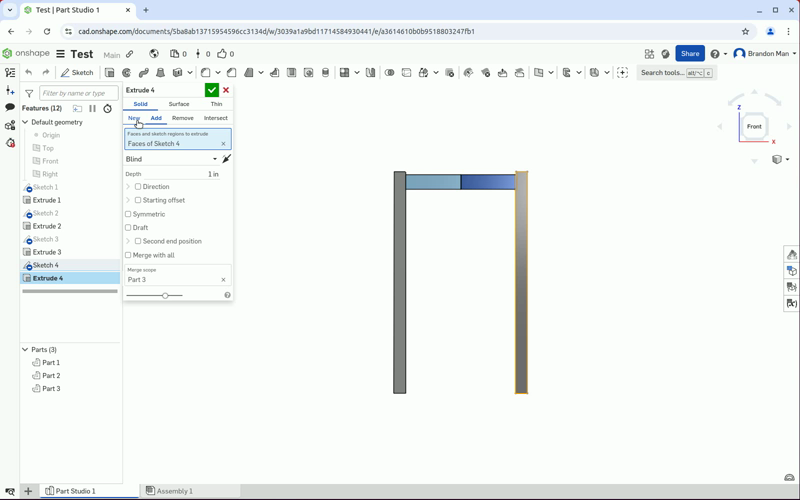
click(137, 120)
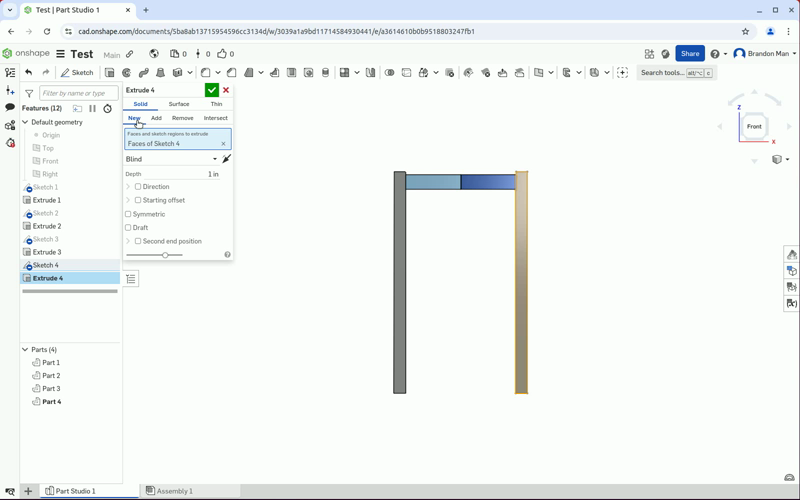
key(tab, 4)
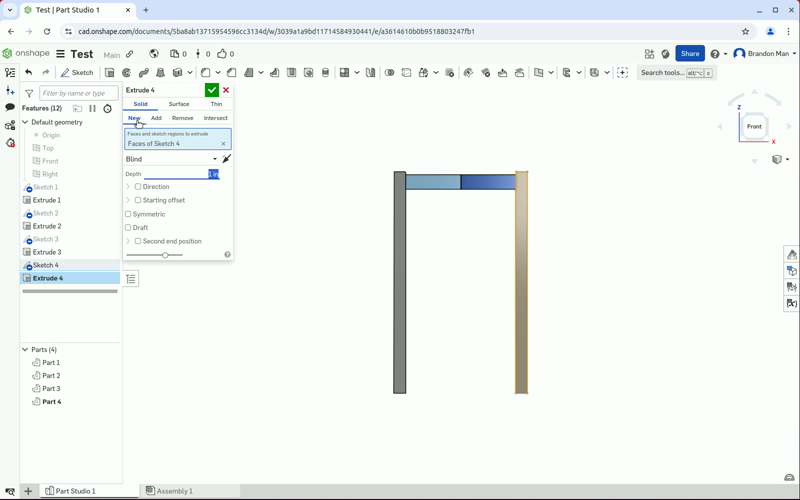
text(0.963)
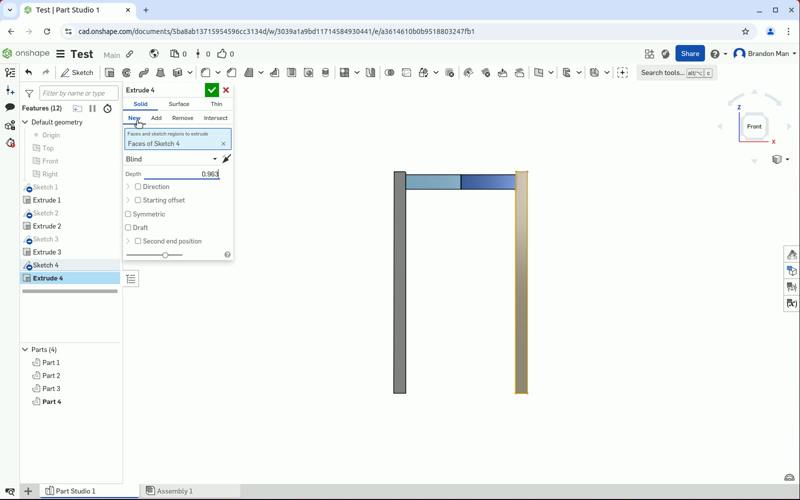
key(enter)
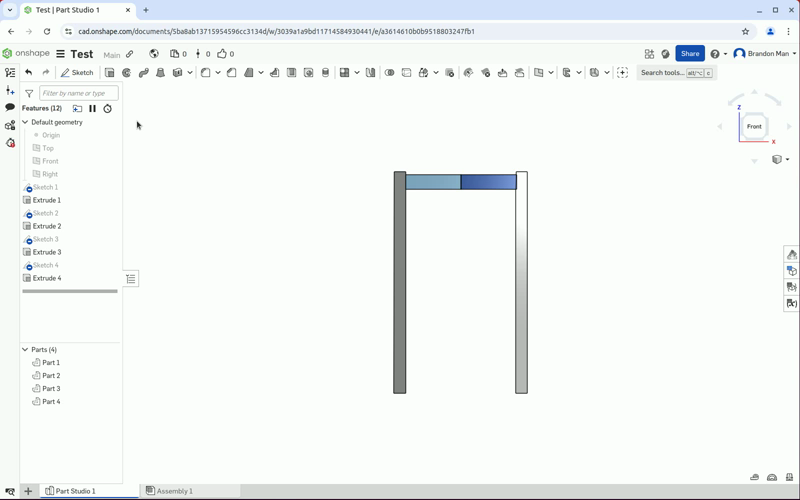
key(shift+h)
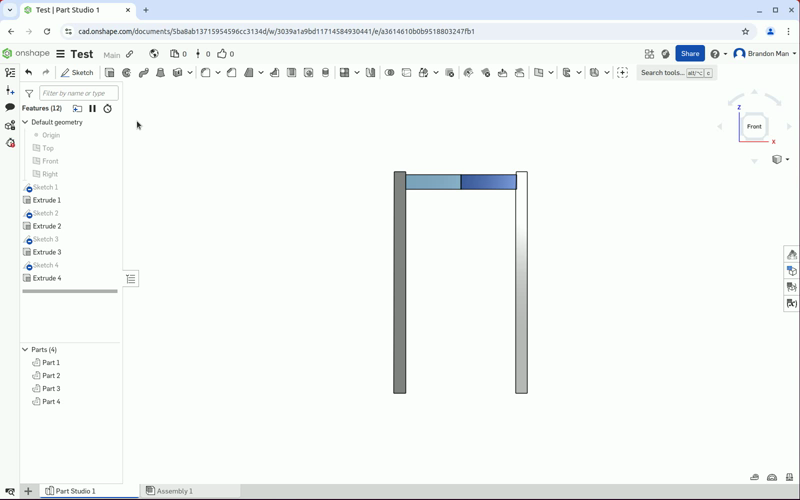
key(shift+h)
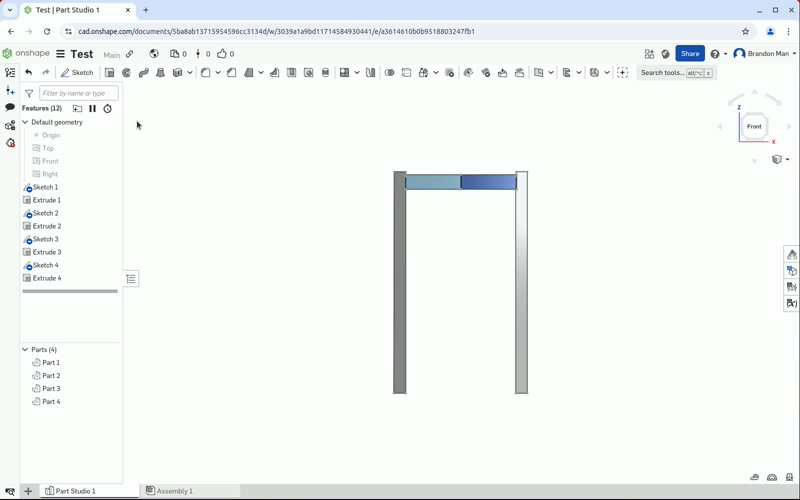
key(shift+7)
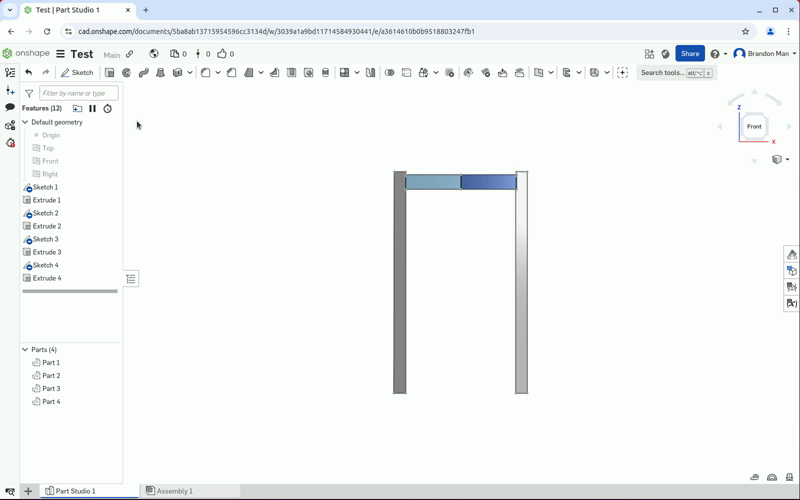
key(left, 2)
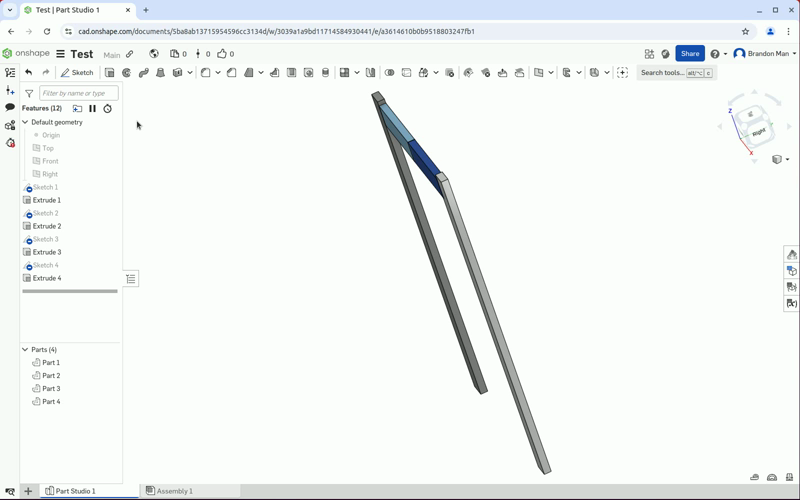
key(down, 2)
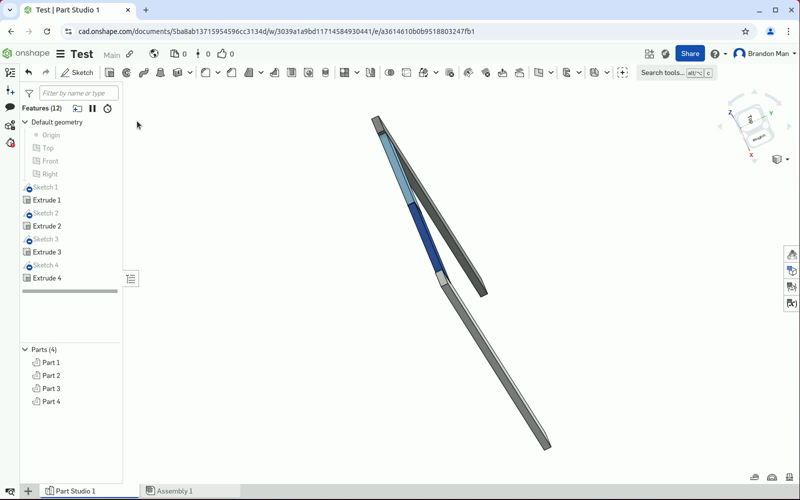
key(up, 2)
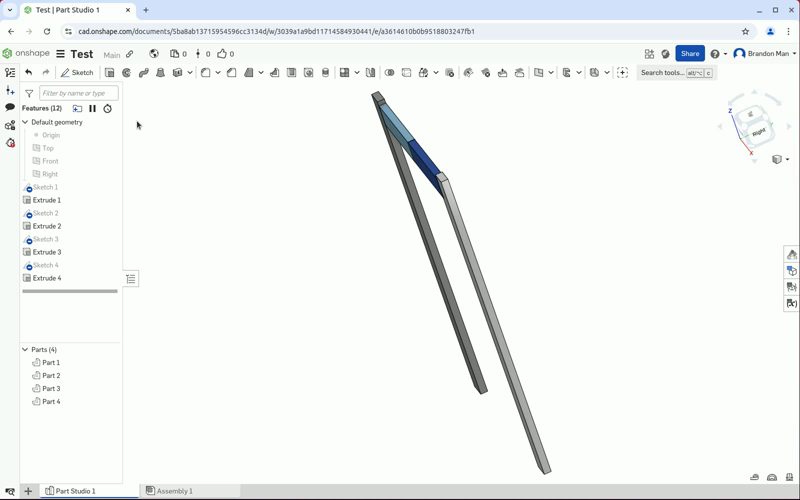
key(right, 2)
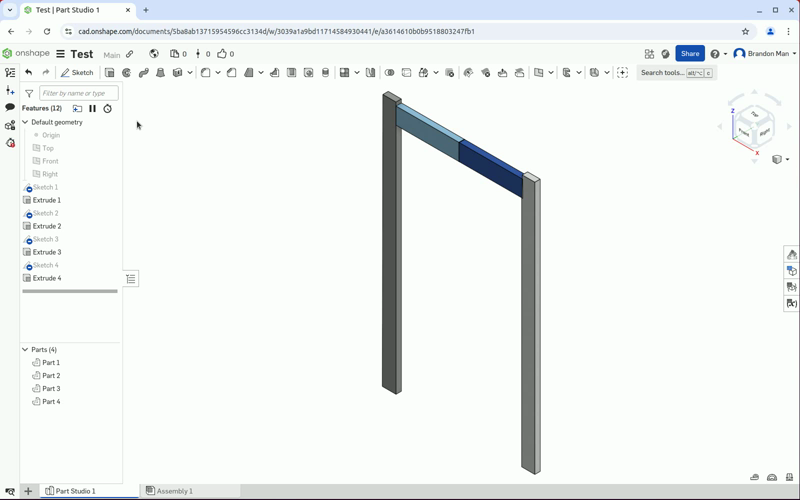
mouse_move(73, 189)
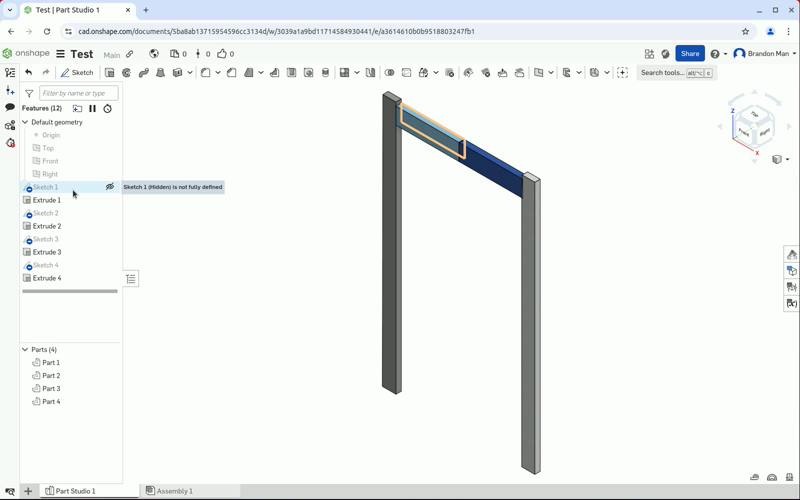
click(73, 189)